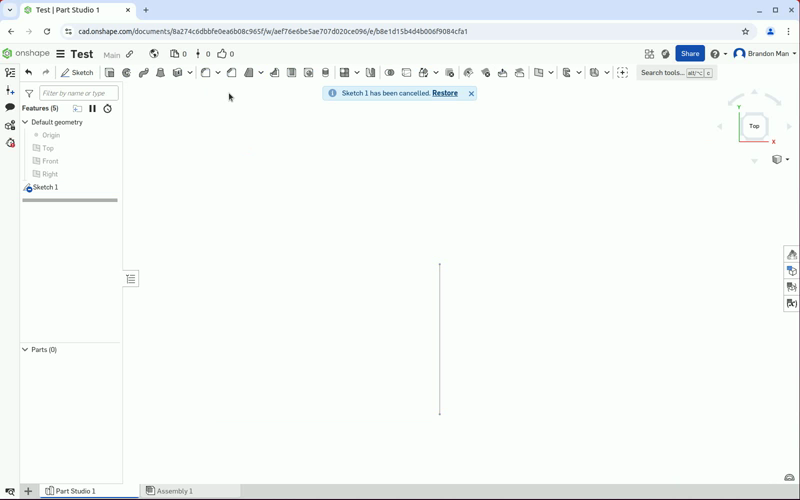
key(shift+h)
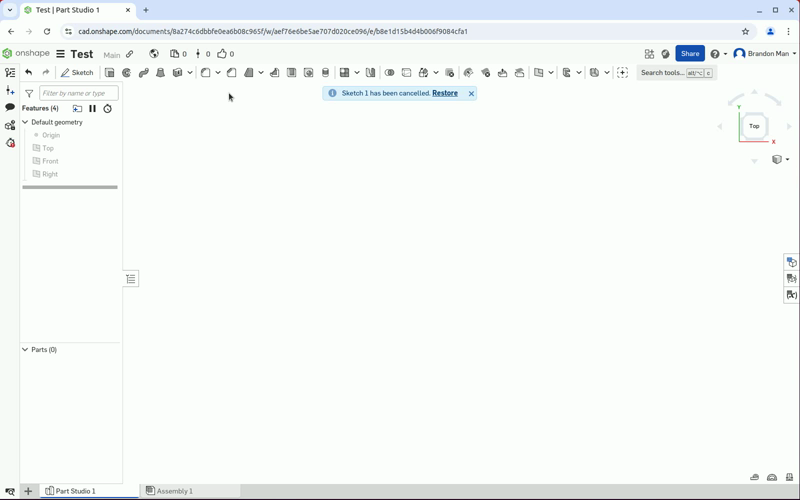
mouse_move(73, 352)
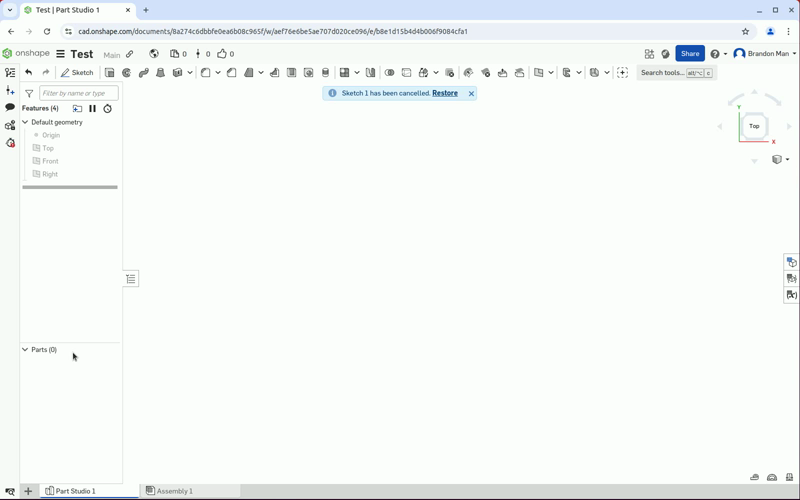
key(y)
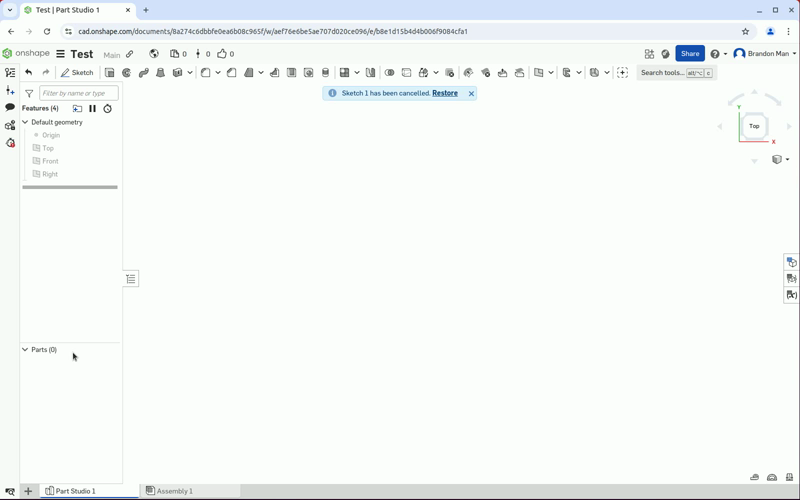
key(shift+p)
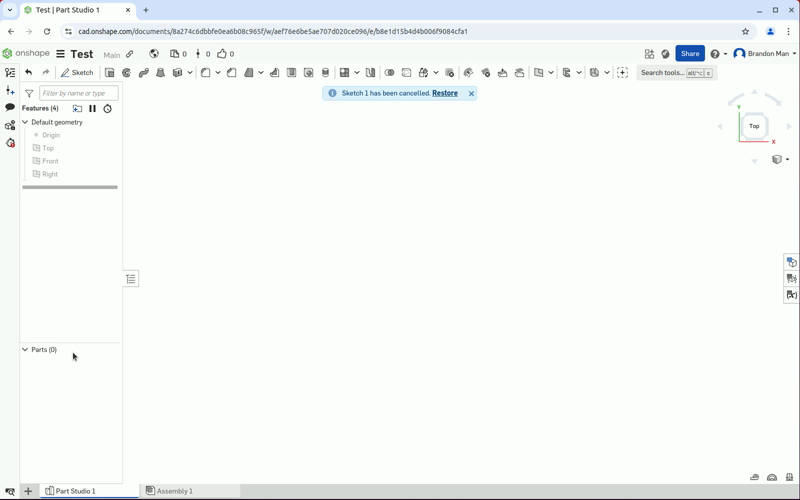
key(space)
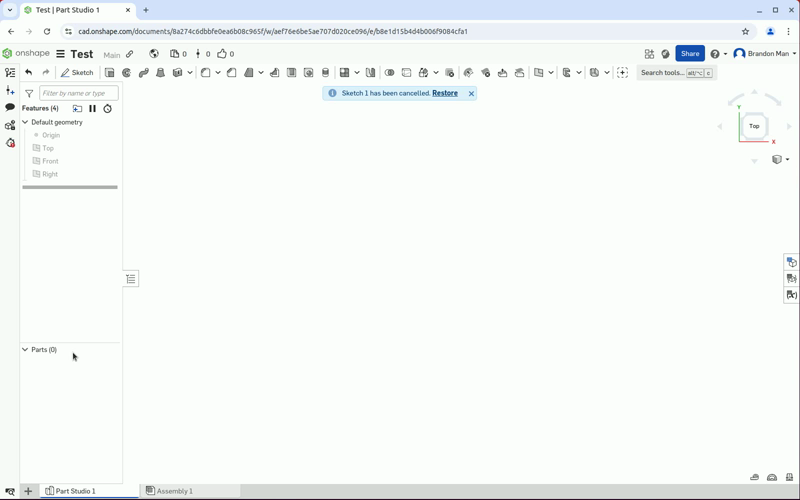
key_down(shift)
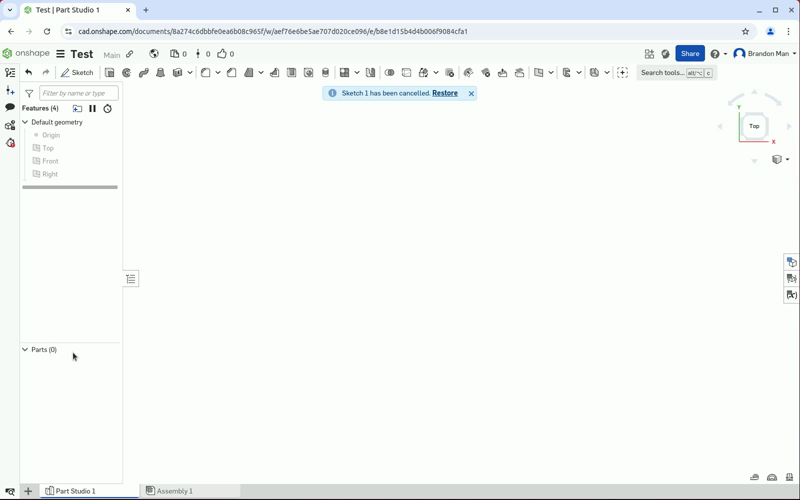
key(up)
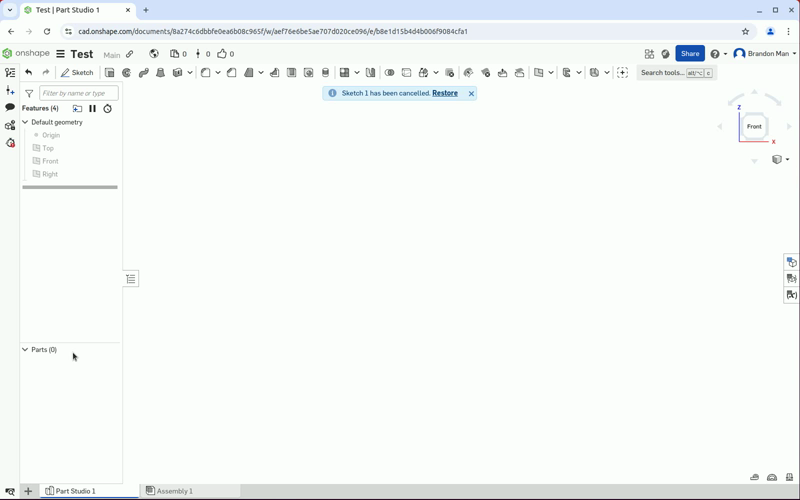
key_up(shift)
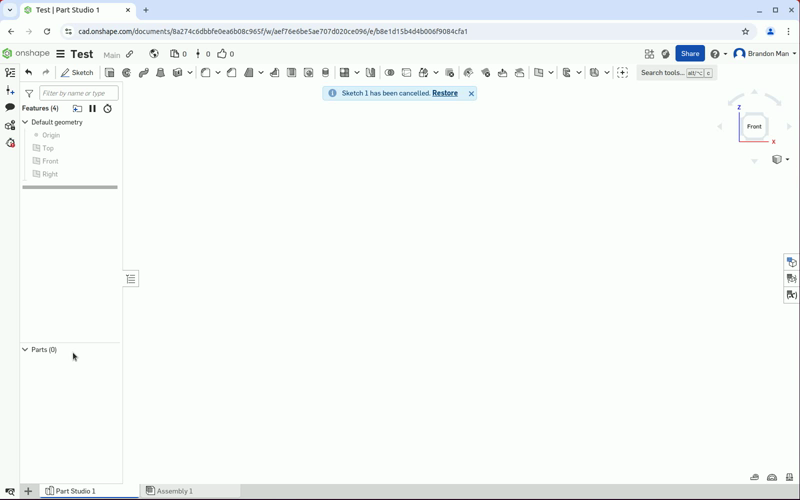
mouse_move(73, 352)
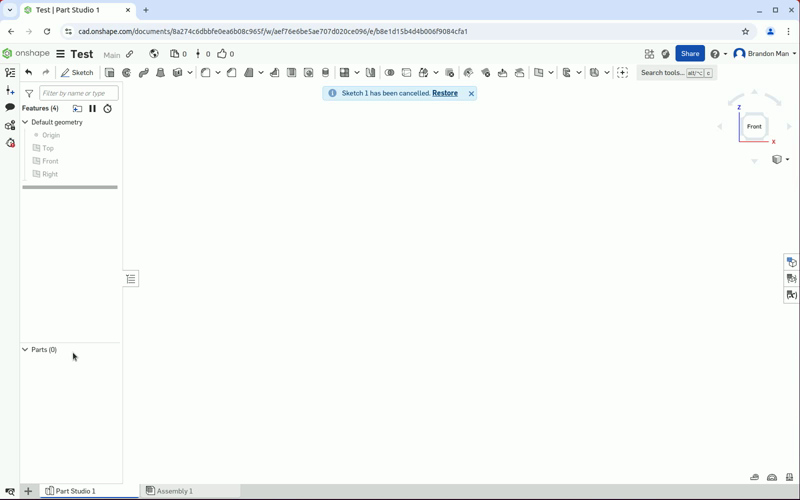
key(shift+y)
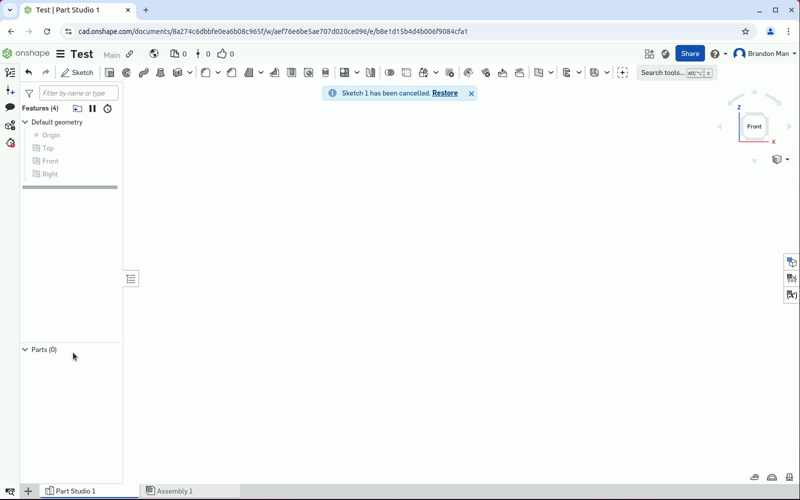
key(shift+s)
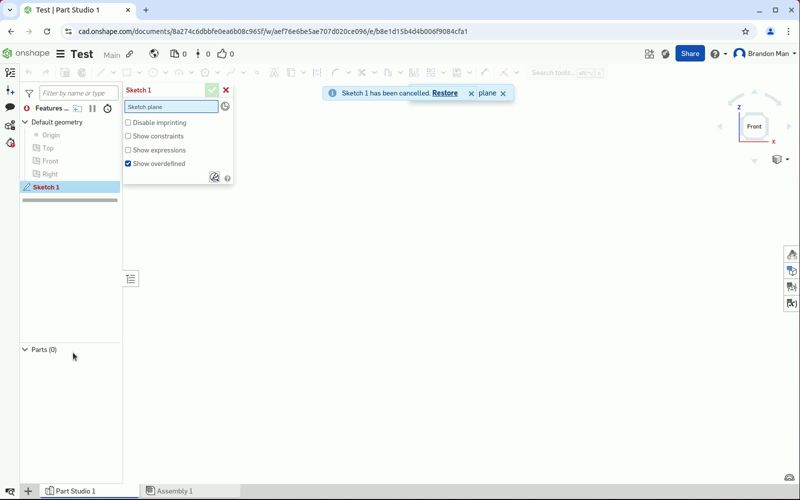
mouse_move(73, 163)
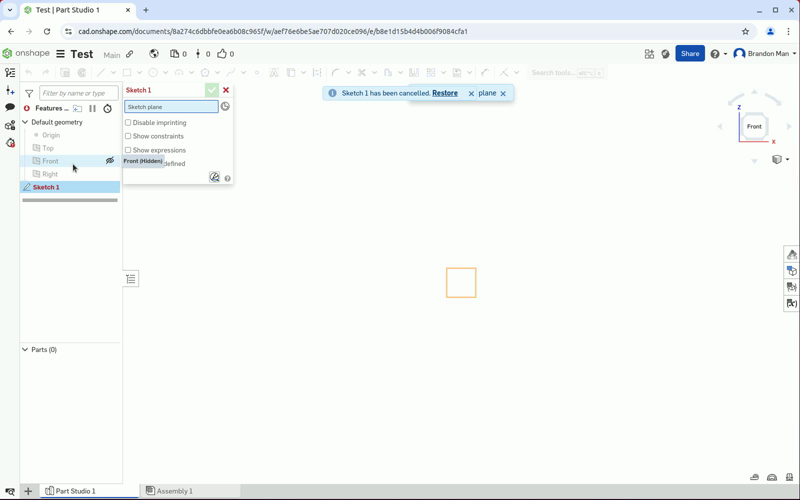
click(73, 163)
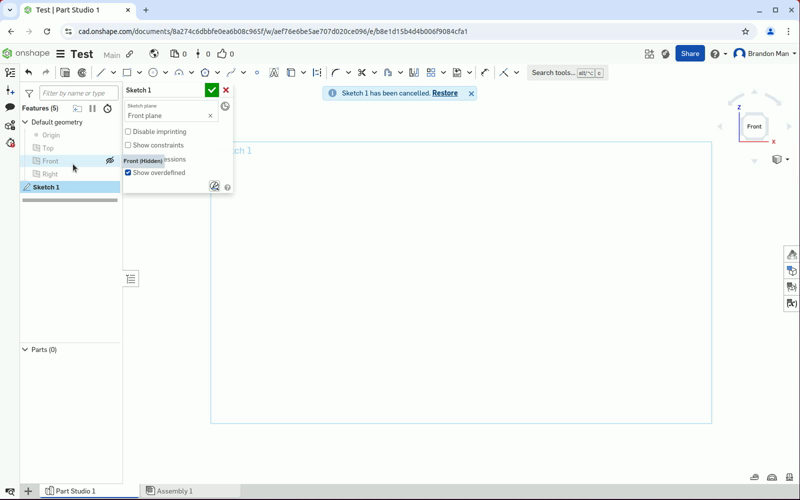
mouse_move(73, 352)
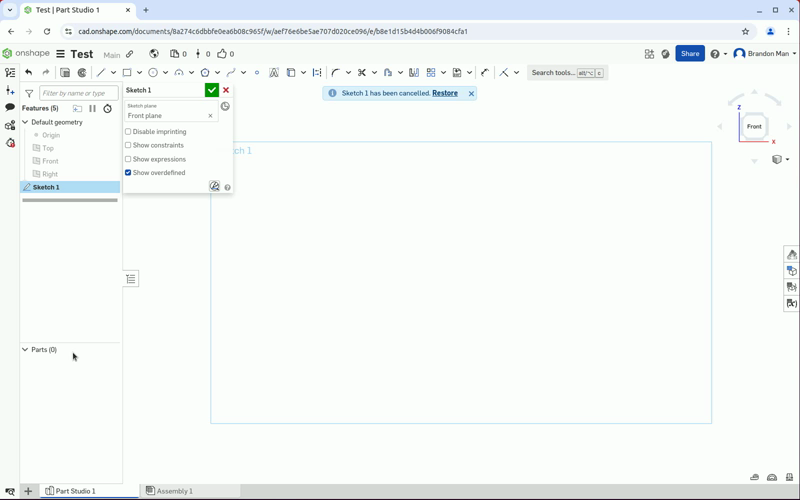
key(y)
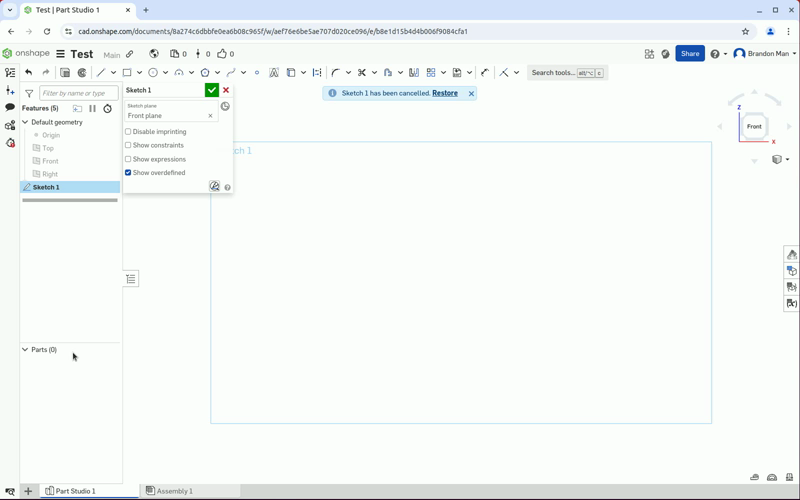
key(l)
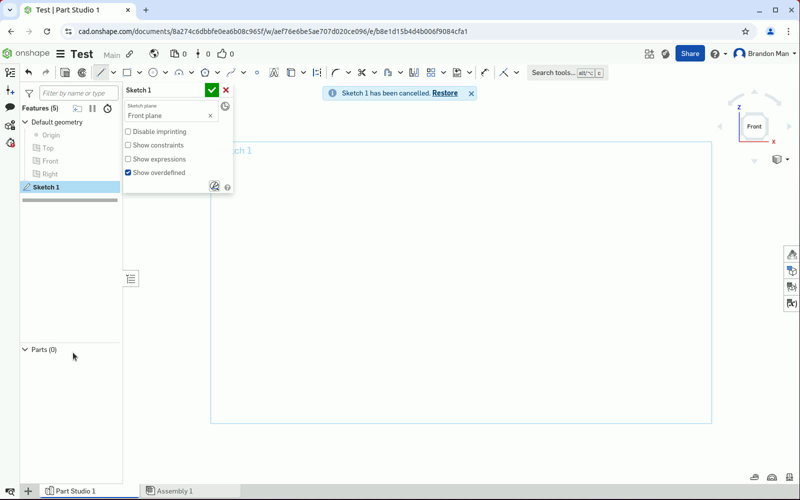
key_down(shift)
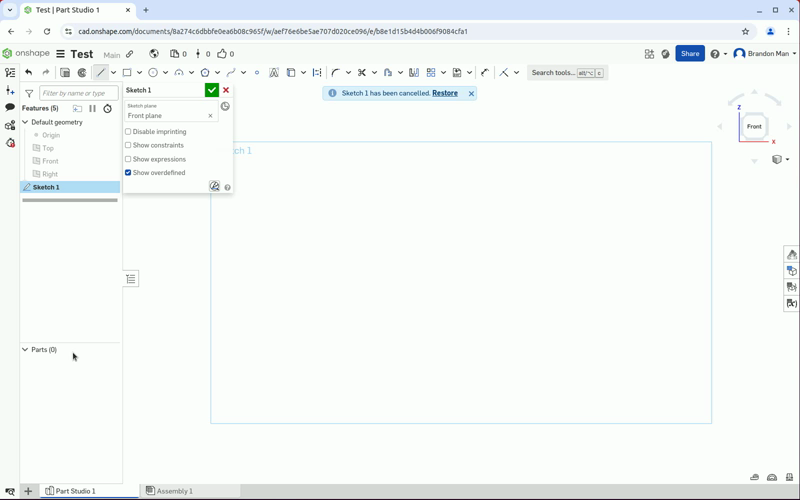
mouse_move(460, 282)
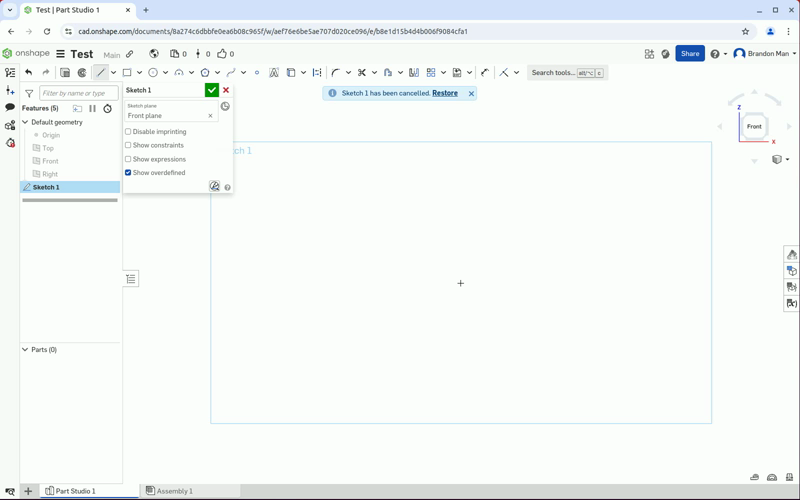
click(460, 282)
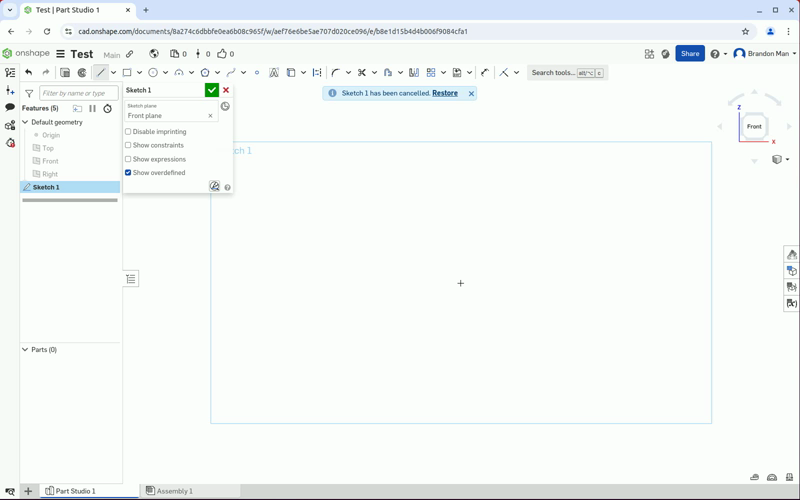
key_up(shift)
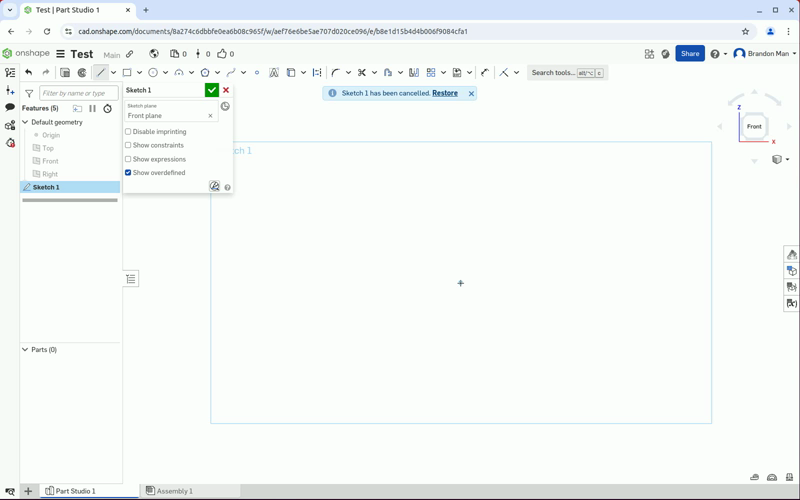
key_down(shift)
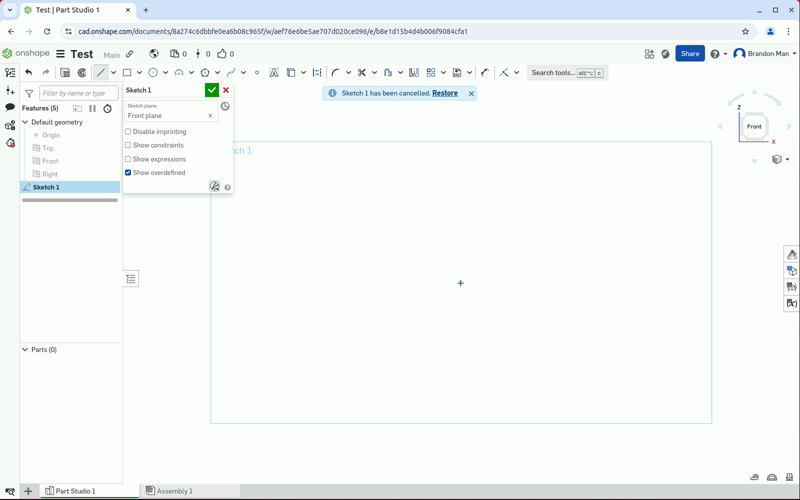
mouse_move(573, 282)
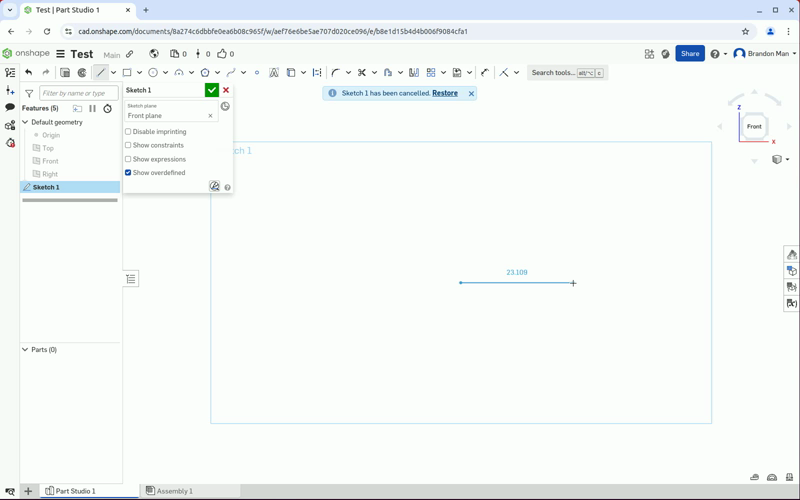
click(573, 282)
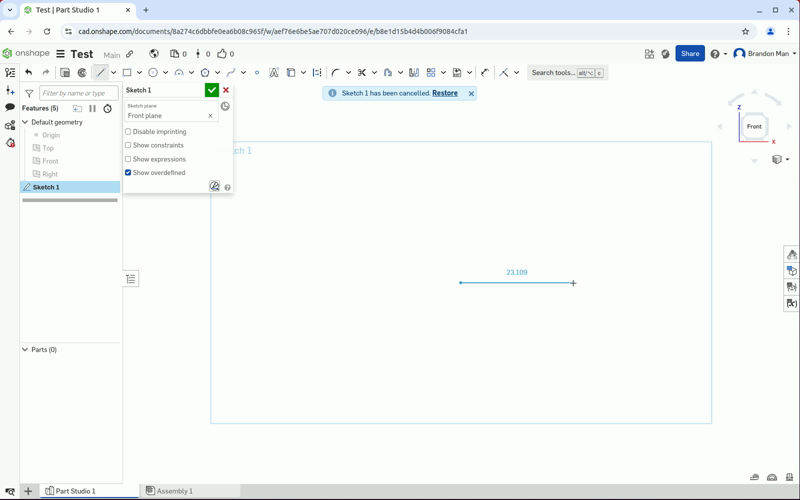
key_up(shift)
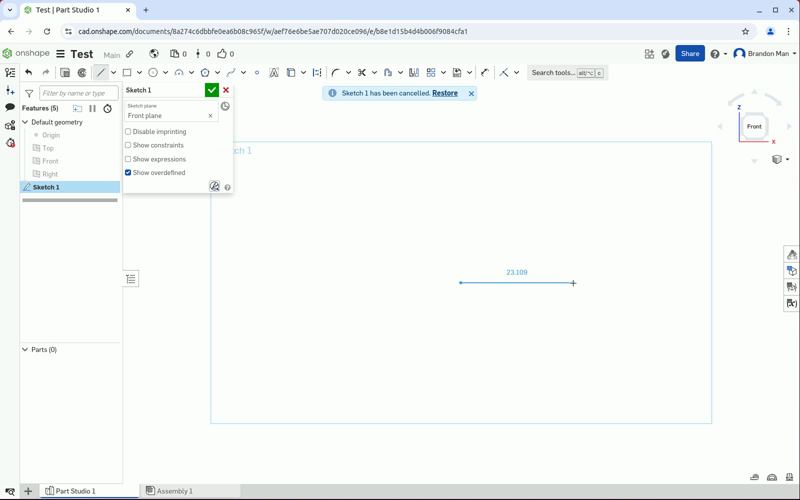
key_down(shift)
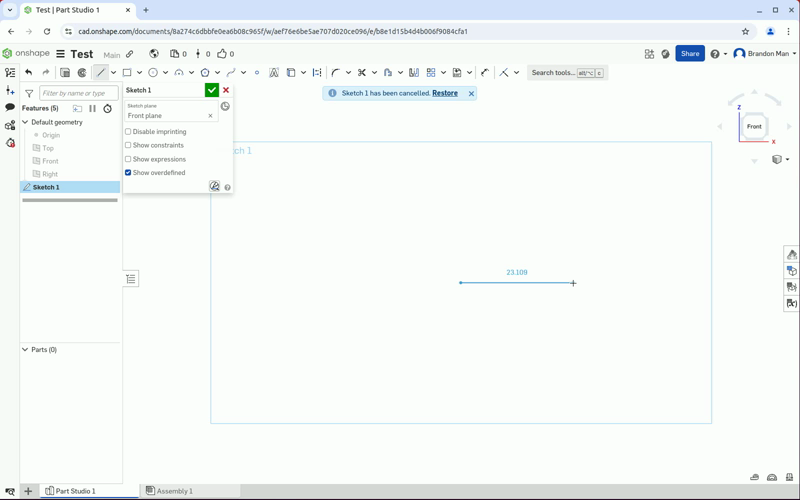
mouse_move(573, 216)
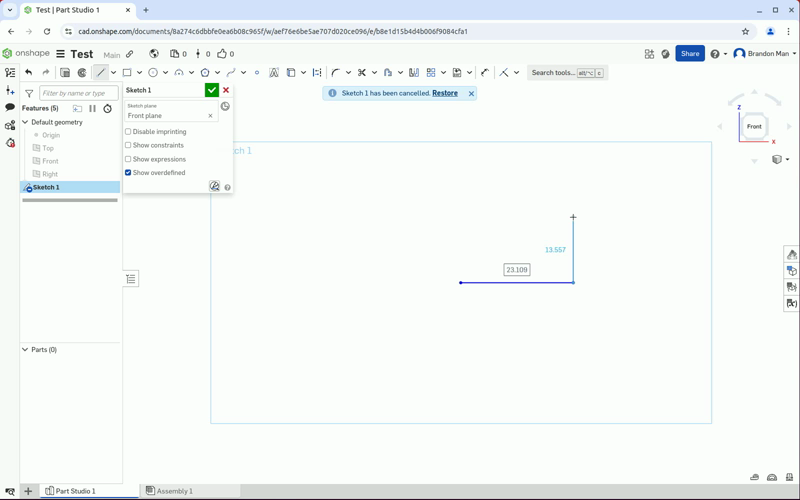
click(573, 216)
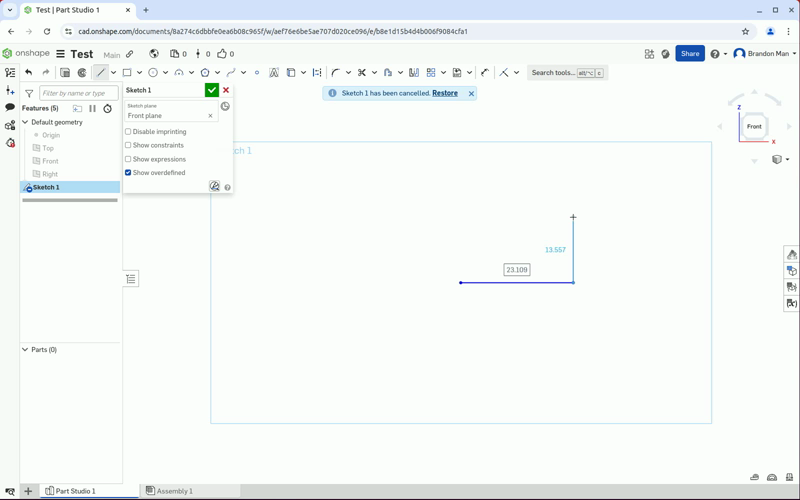
key_up(shift)
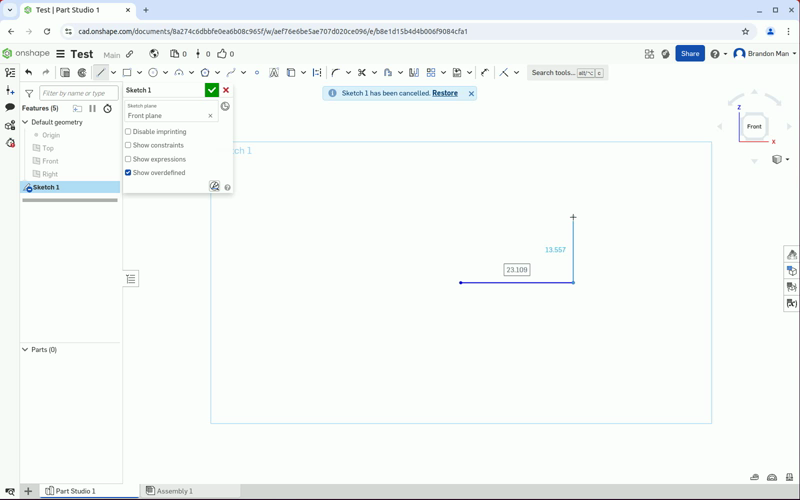
key_down(shift)
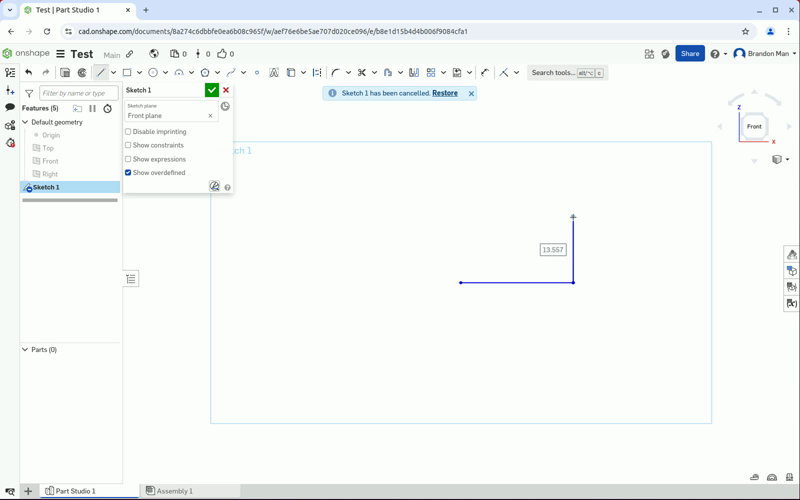
mouse_move(460, 216)
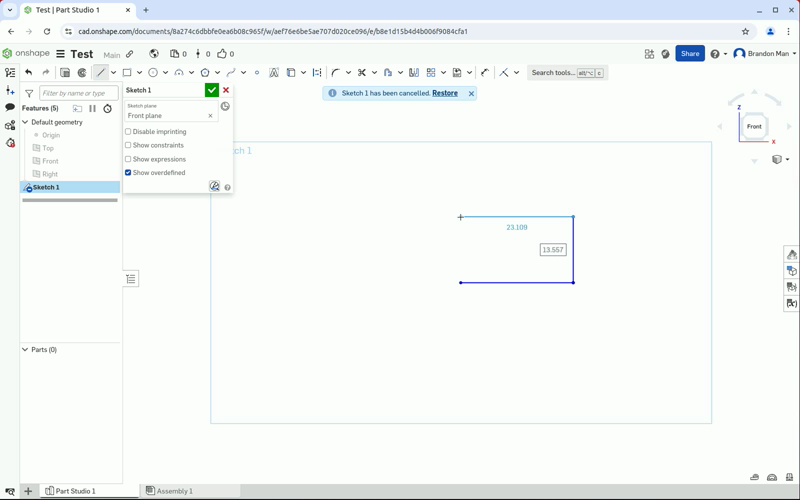
click(460, 216)
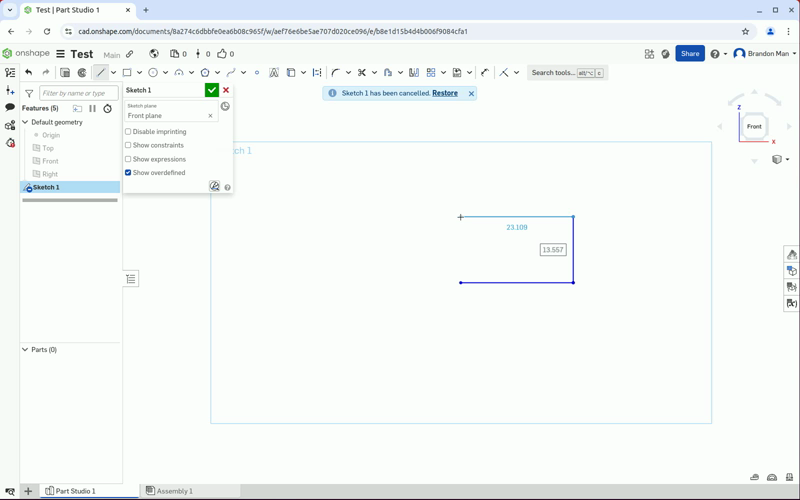
key_up(shift)
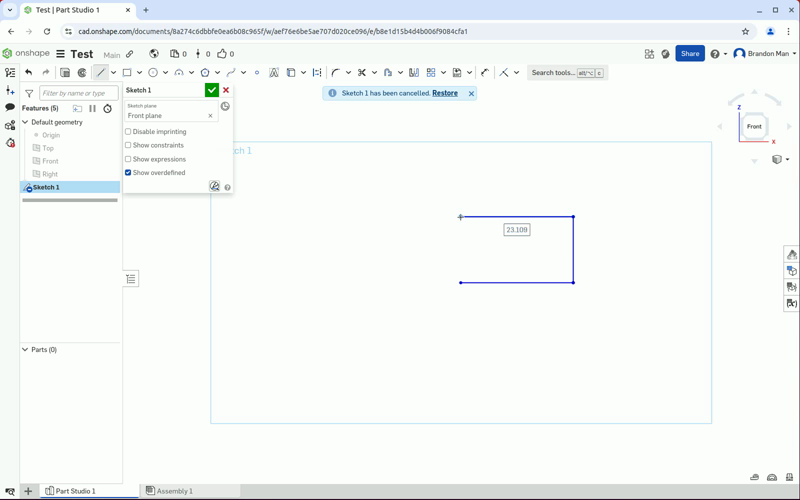
key_down(shift)
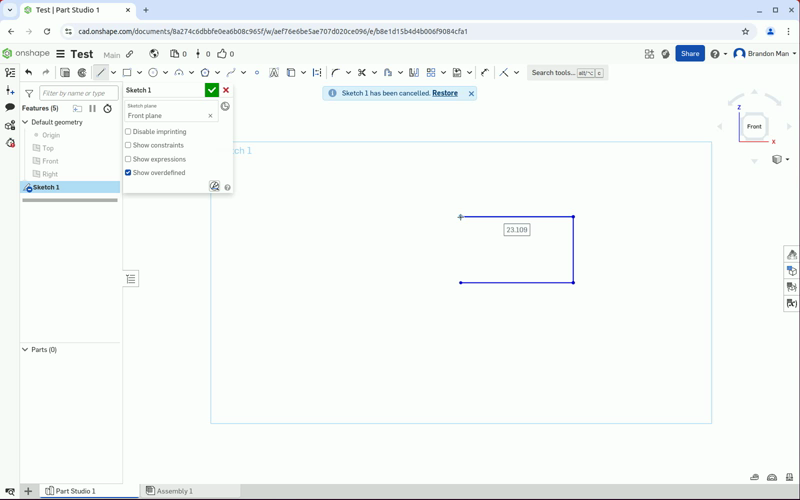
mouse_move(460, 282)
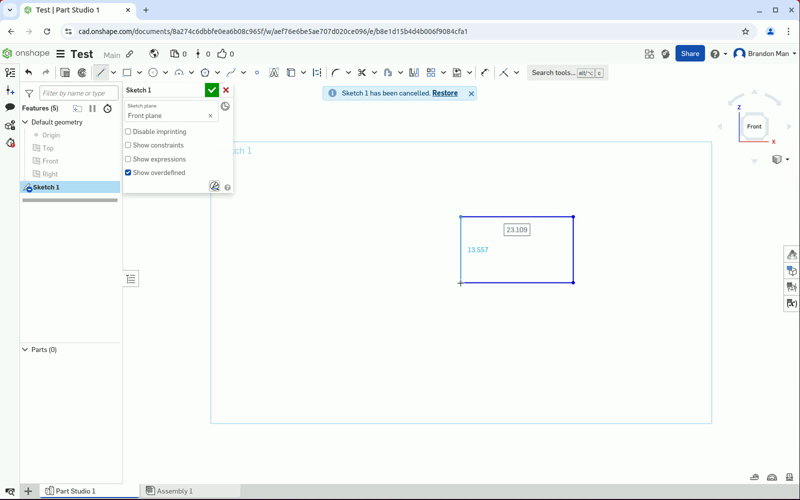
key_up(shift)
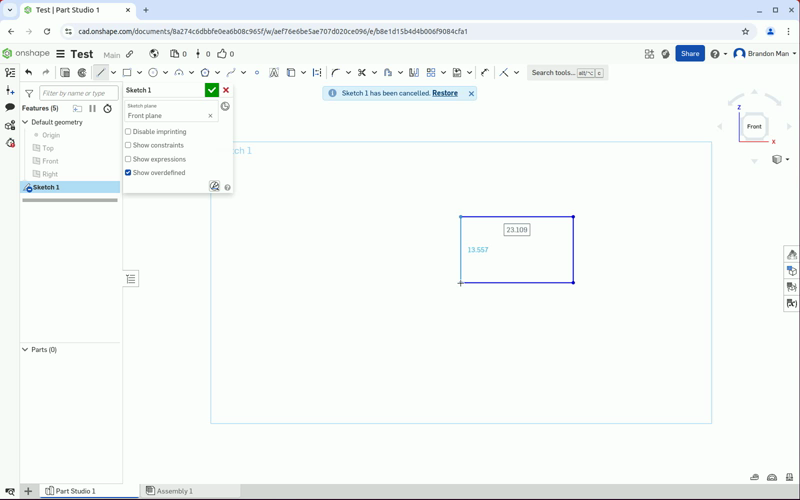
click(460, 282)
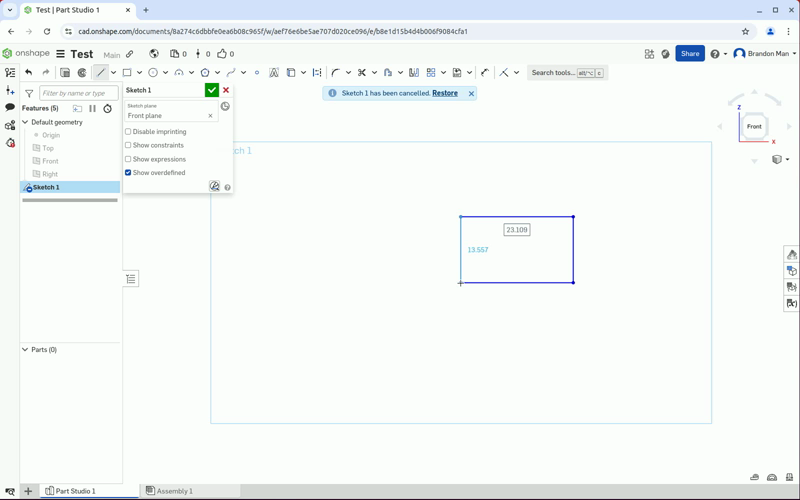
key(esc)
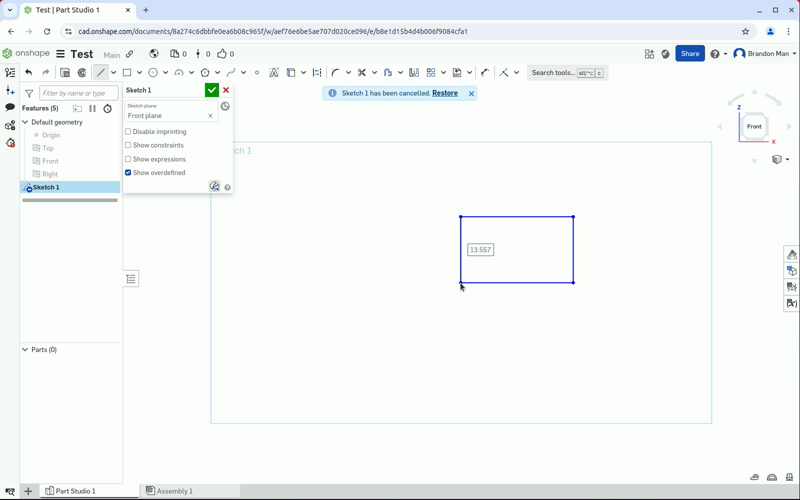
mouse_move(567, 236)
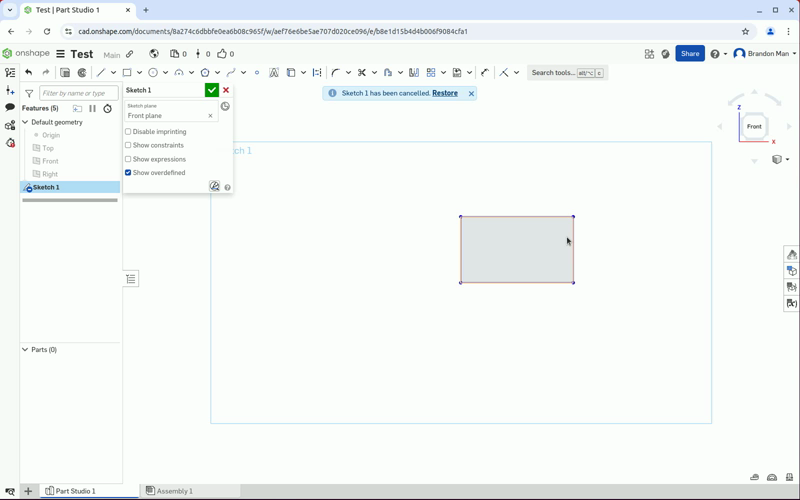
click(567, 236)
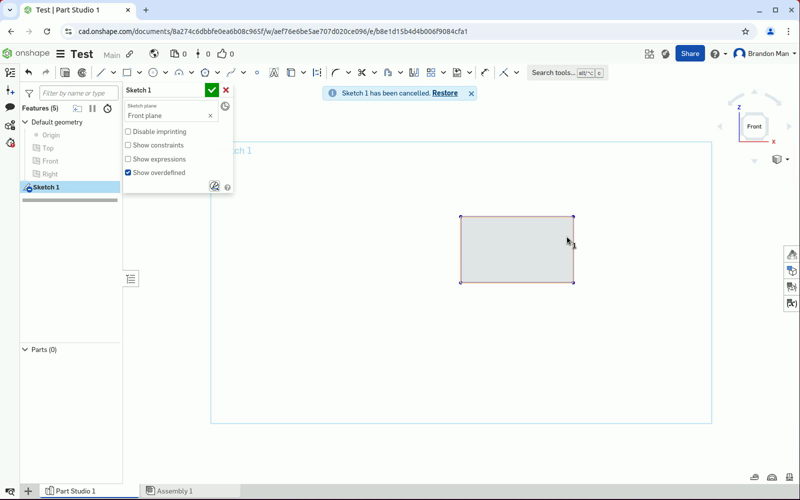
mouse_move(73, 352)
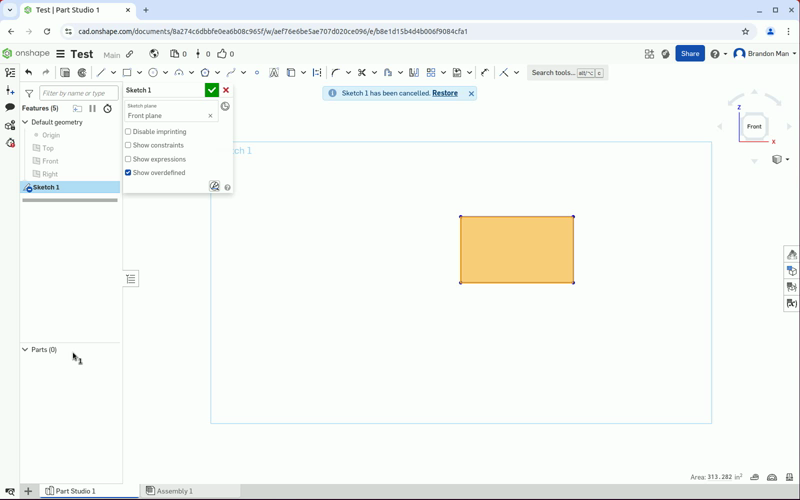
key(shift+y)
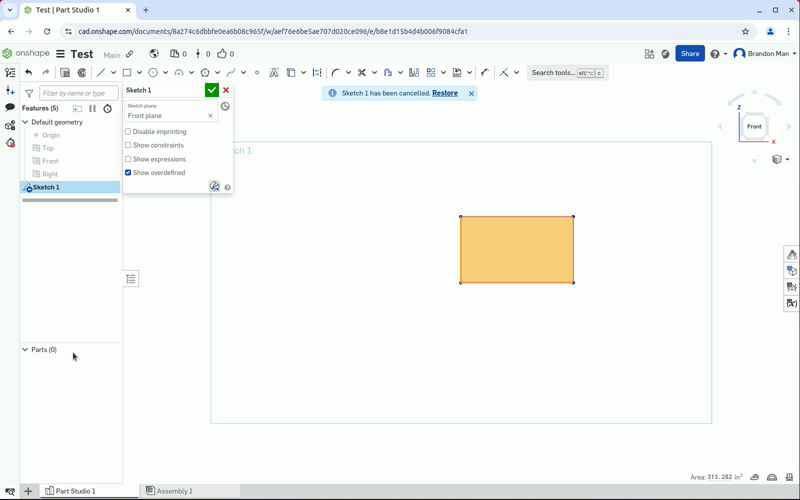
key(shift+e)
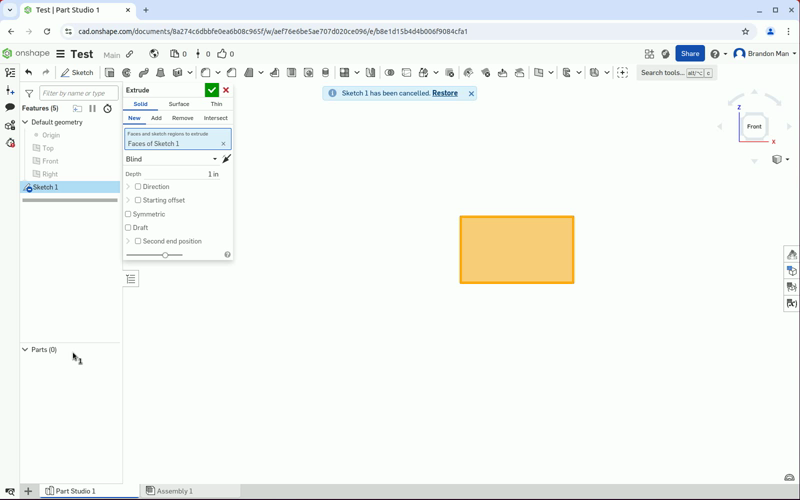
mouse_move(143, 106)
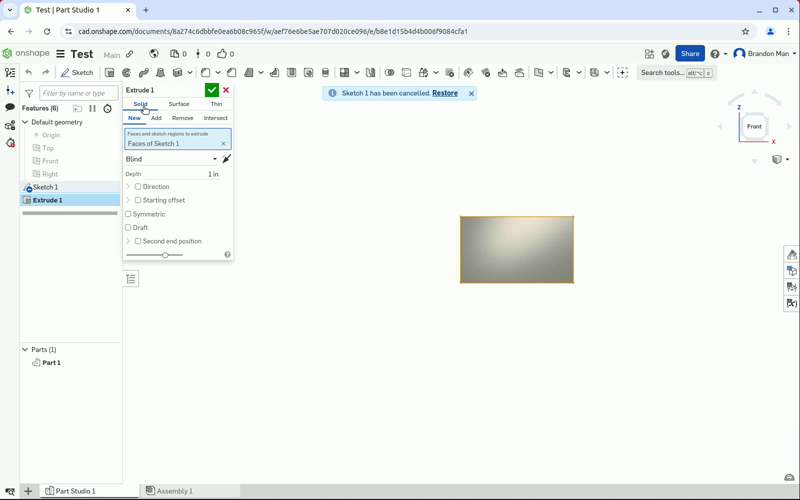
click(143, 106)
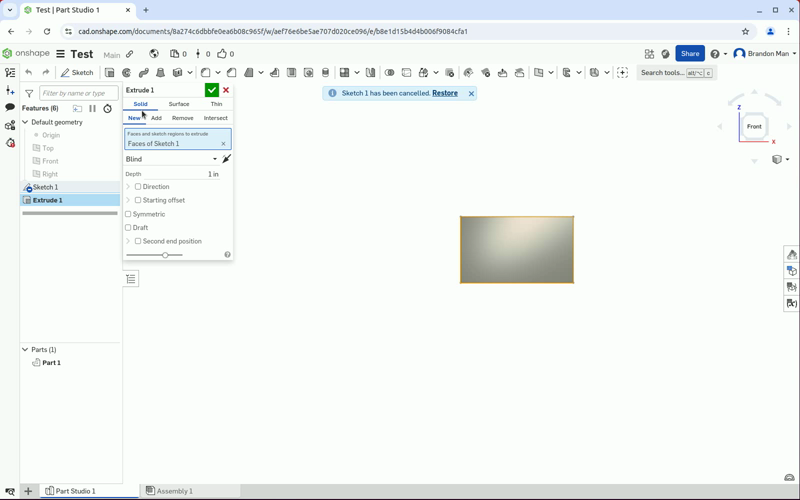
mouse_move(137, 120)
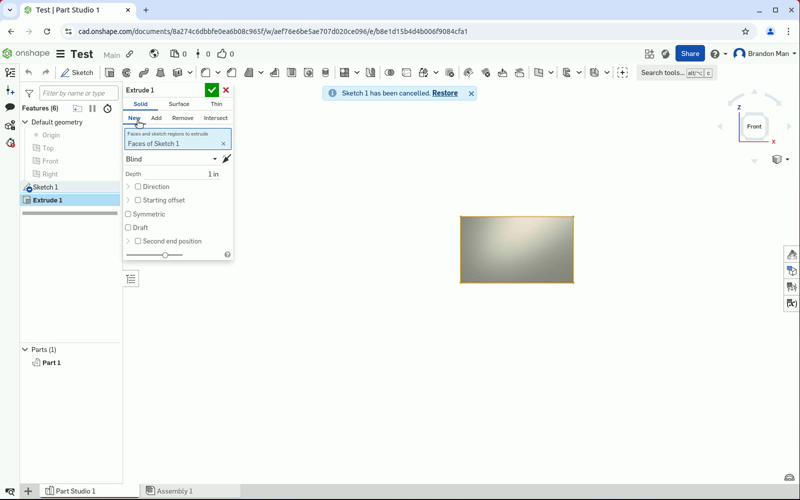
click(137, 120)
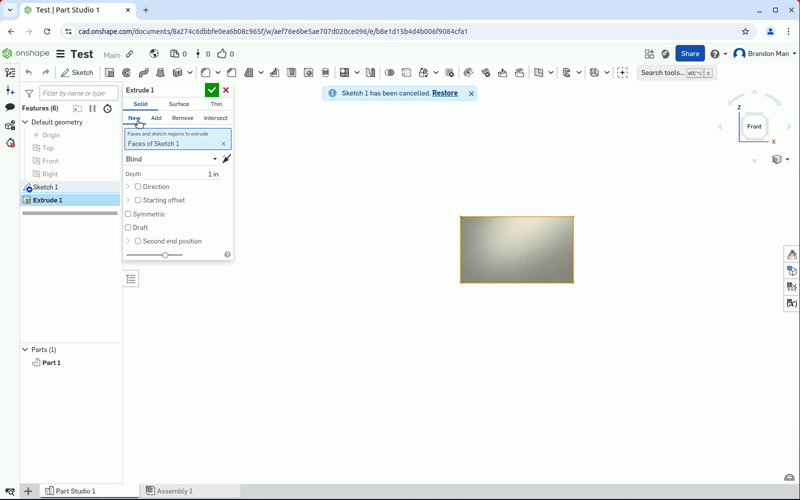
key(tab, 4)
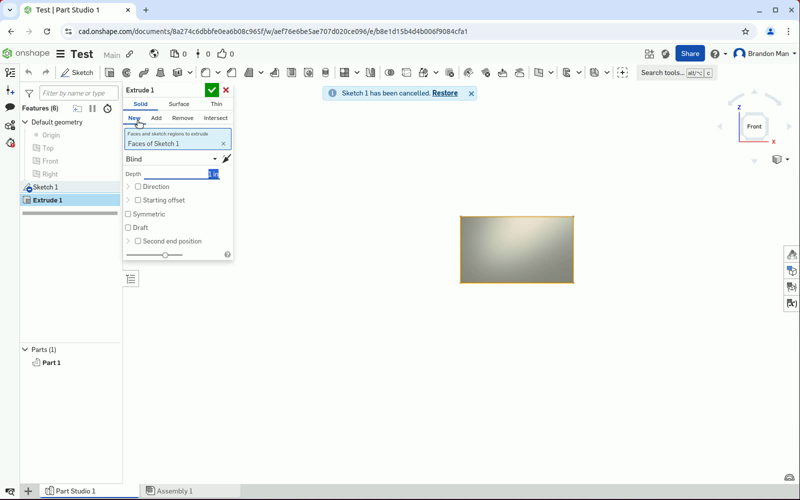
text(6.018)
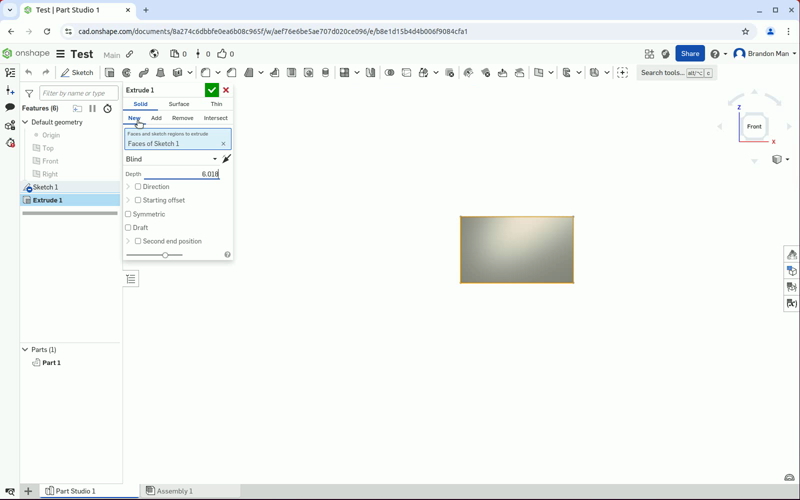
key(enter)
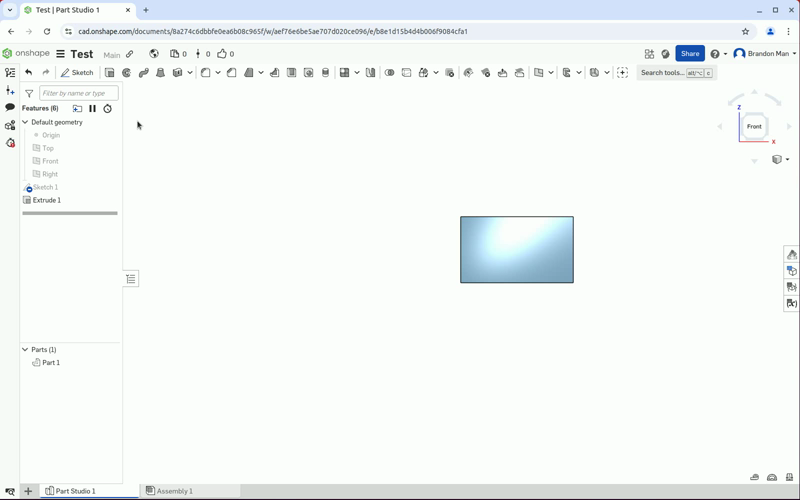
key(shift+h)
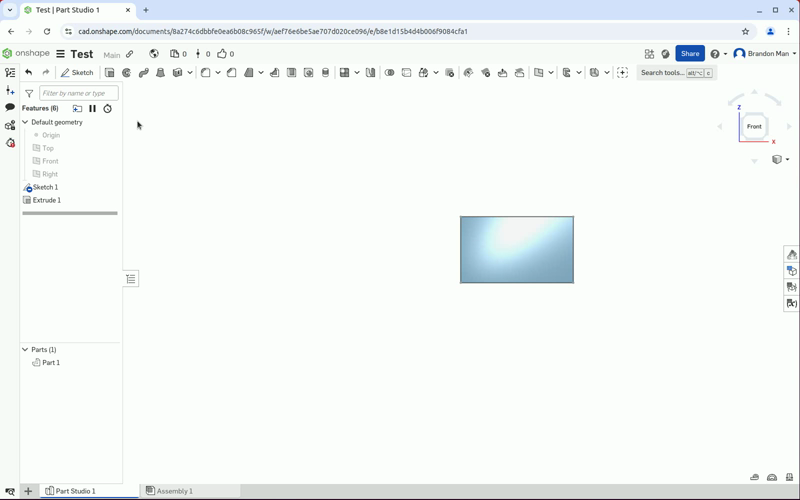
key(shift+h)
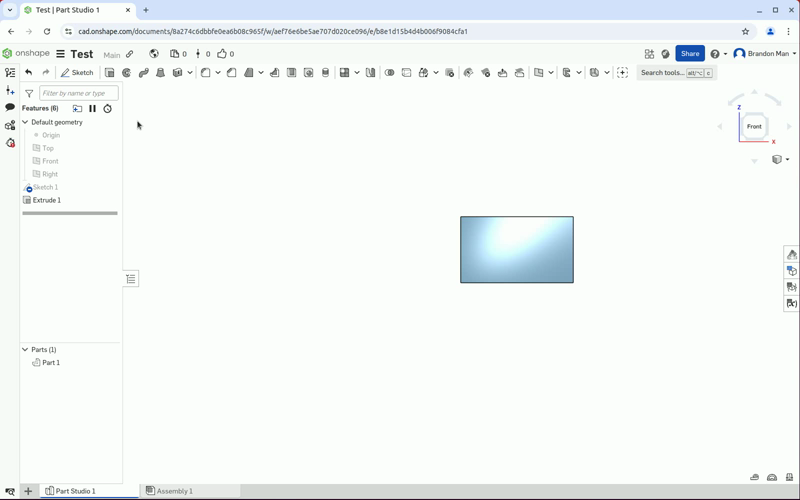
mouse_move(73, 189)
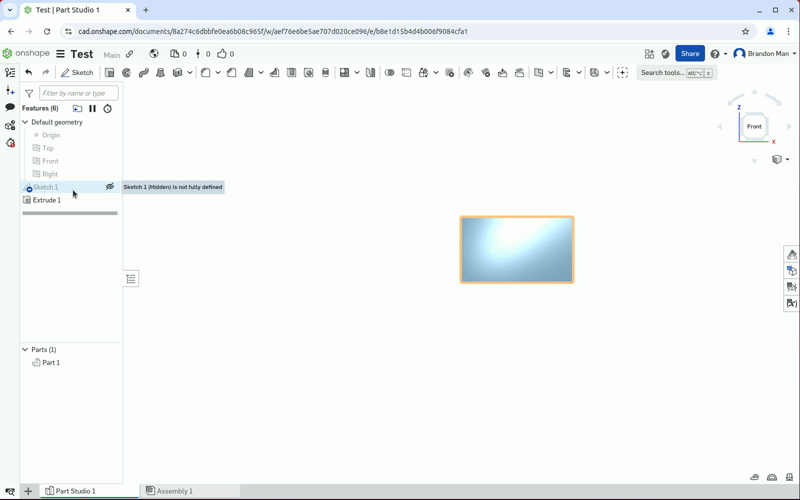
click(73, 189)
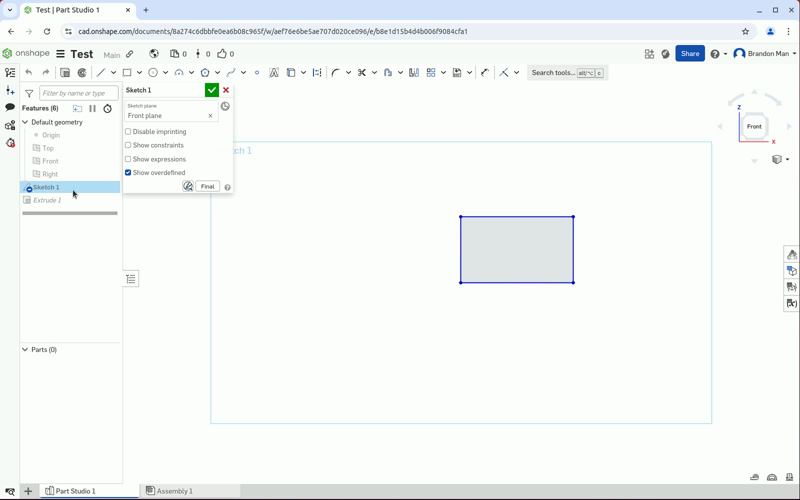
mouse_move(229, 92)
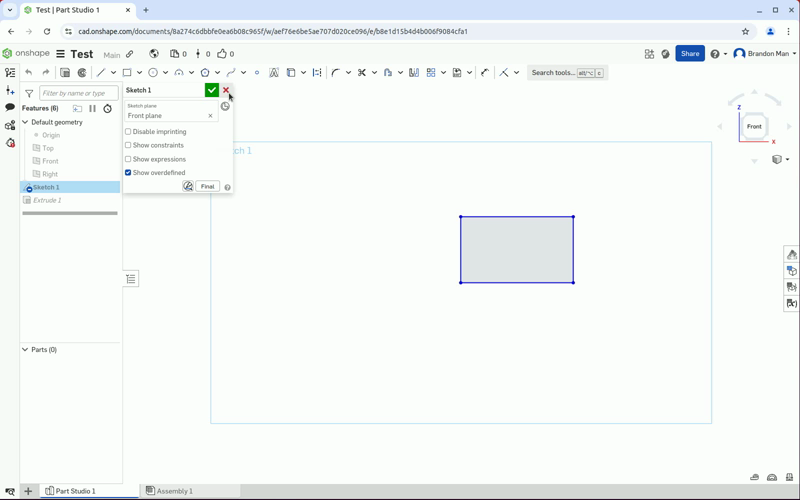
click(229, 92)
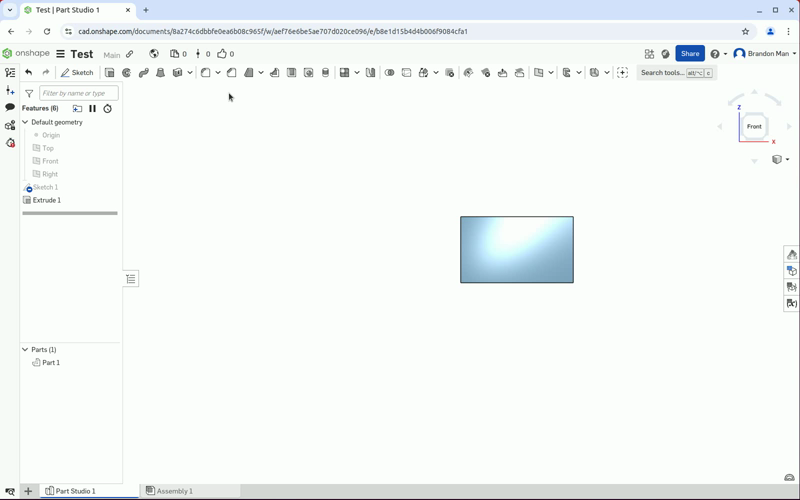
mouse_move(541, 75)
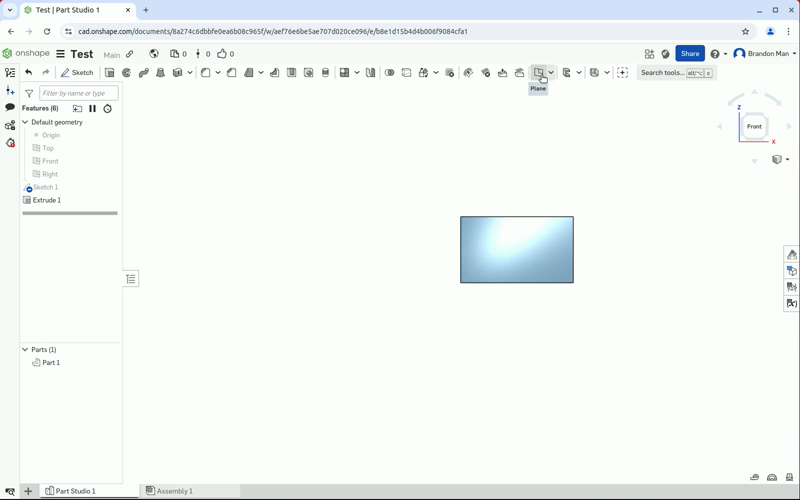
click(541, 75)
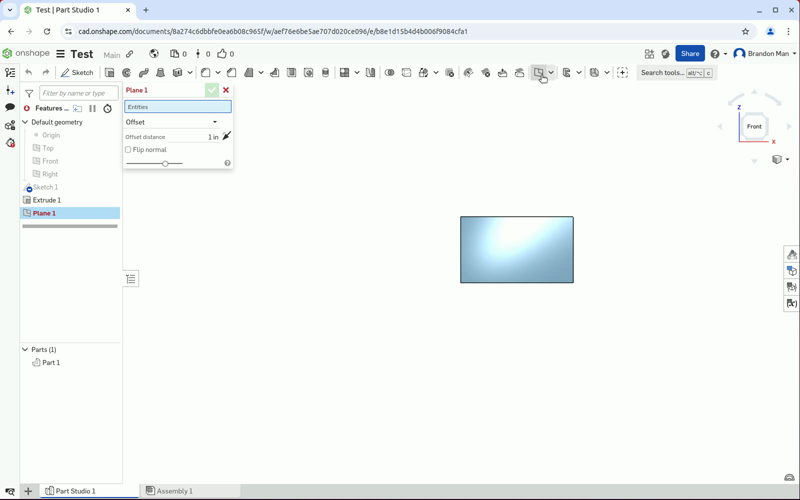
mouse_move(73, 163)
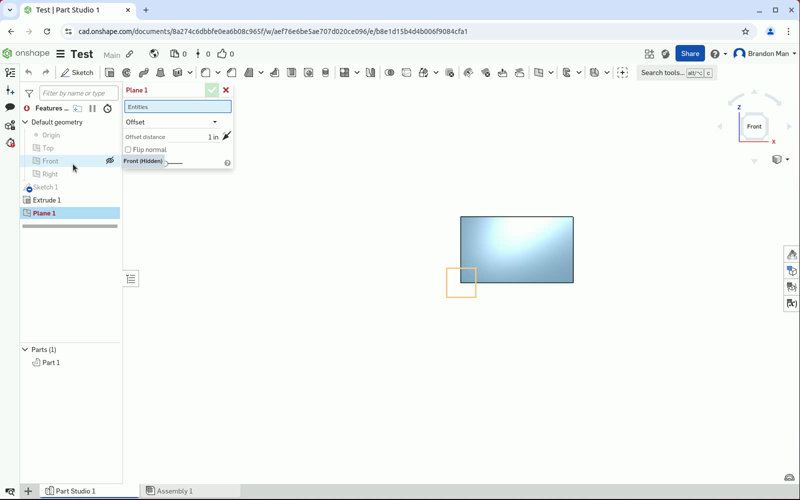
click(73, 163)
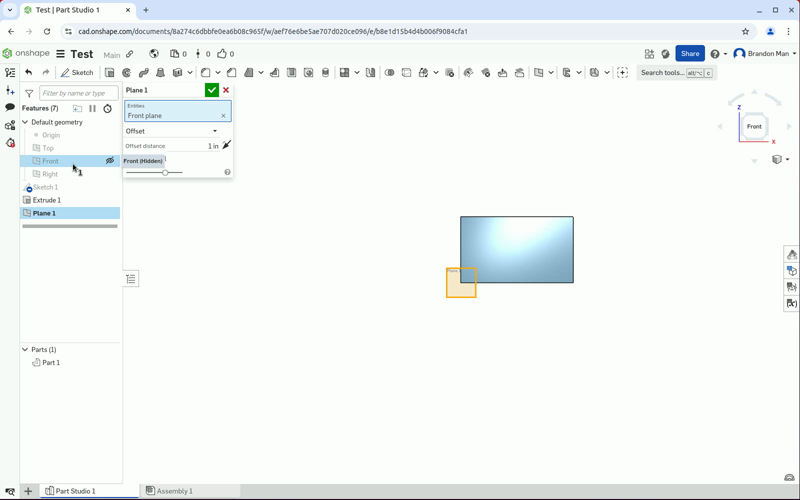
key(tab, 2)
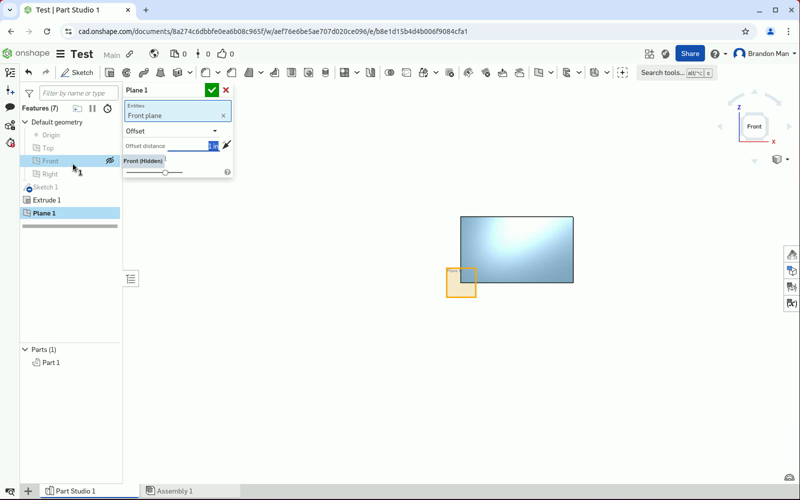
text(6.008)
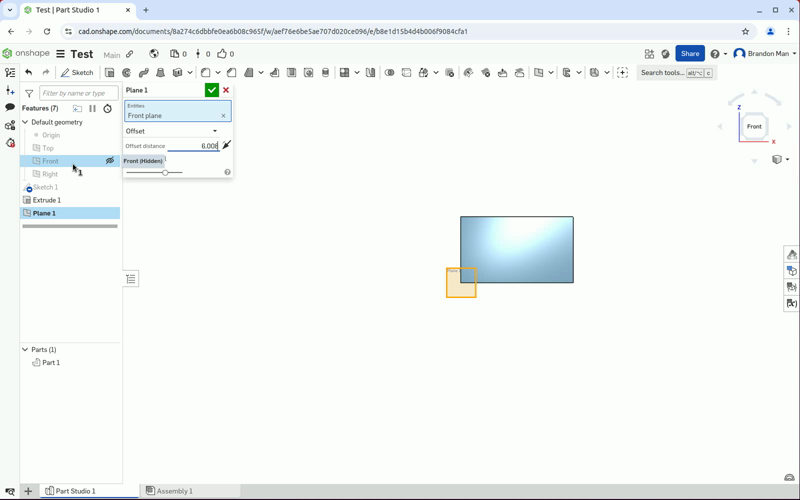
key(enter, 2)
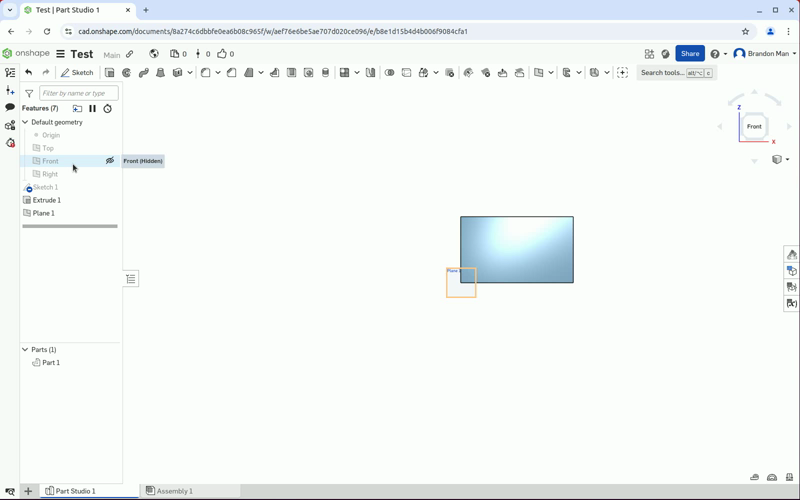
key(shift+s)
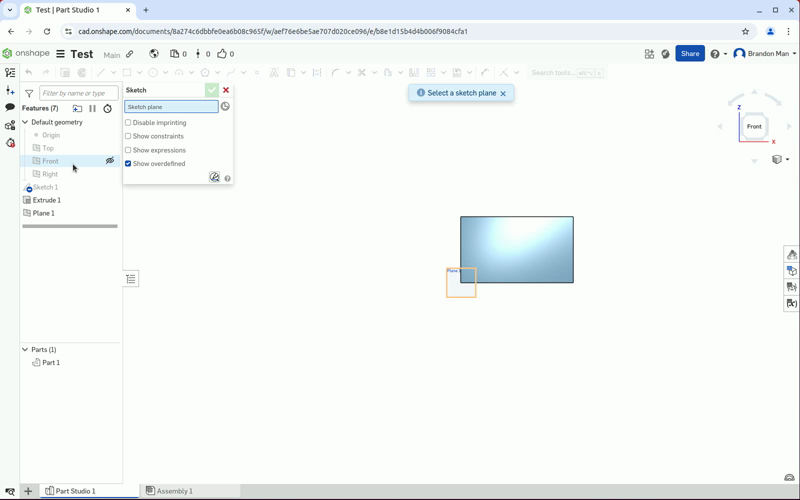
mouse_move(73, 215)
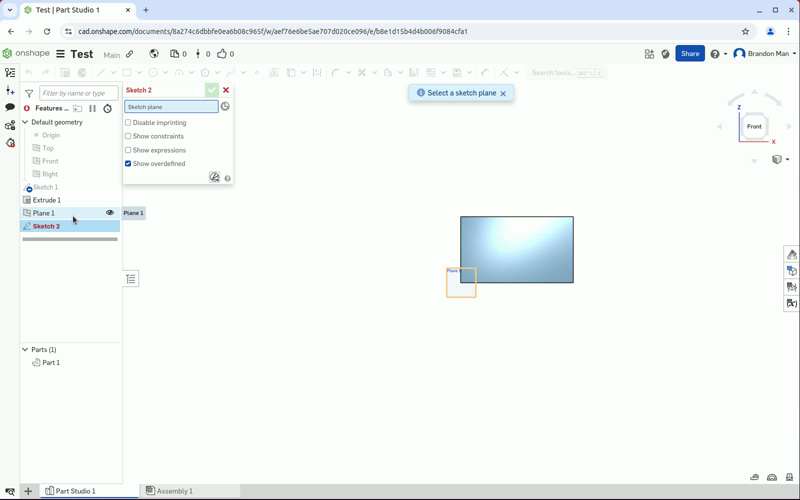
click(73, 215)
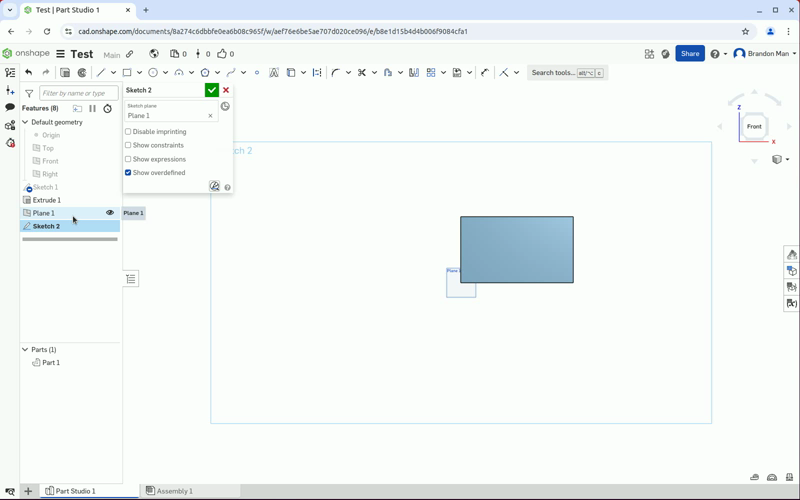
mouse_move(73, 352)
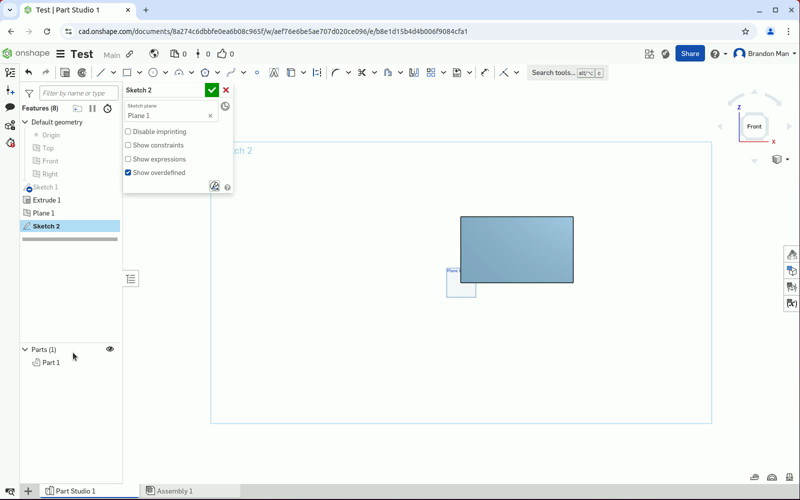
key(y)
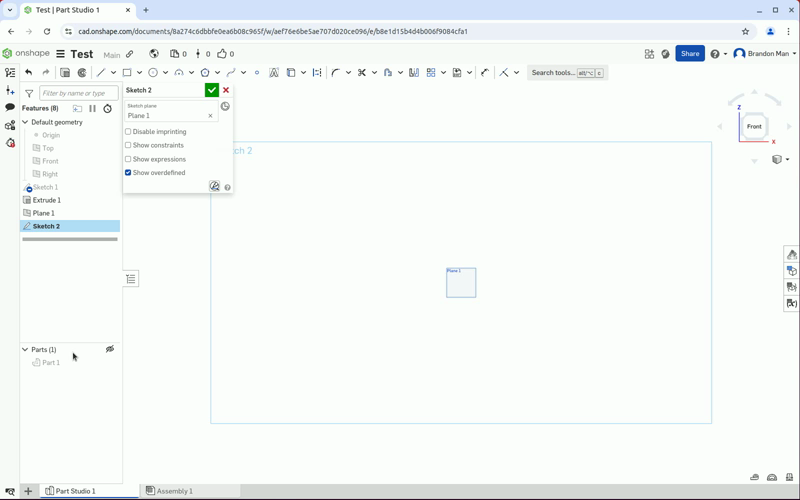
key(l)
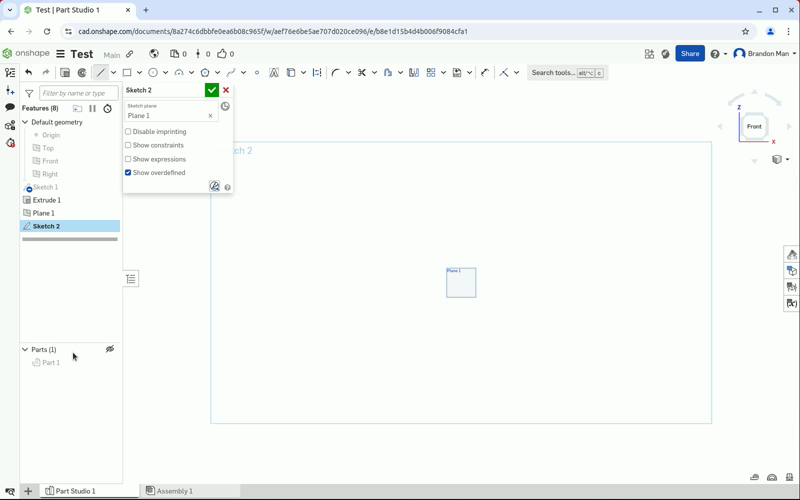
key_down(shift)
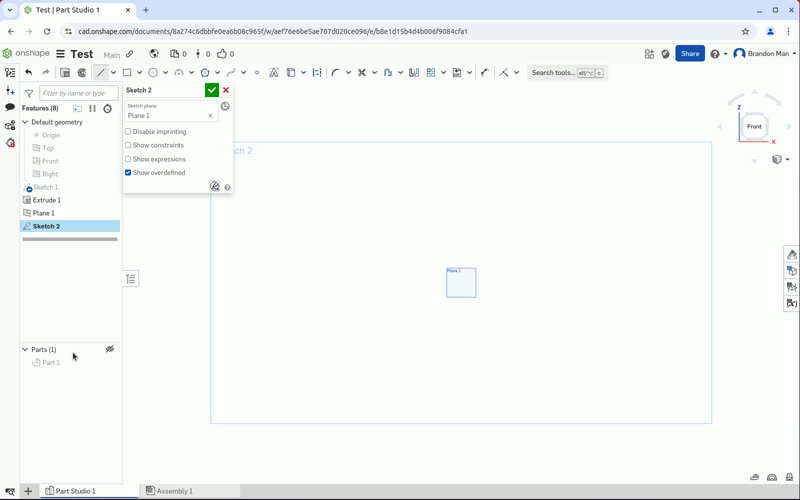
mouse_move(460, 250)
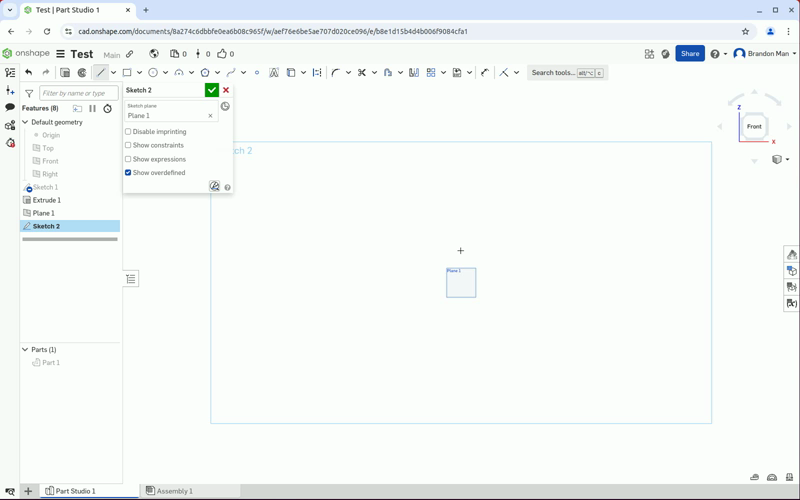
click(460, 250)
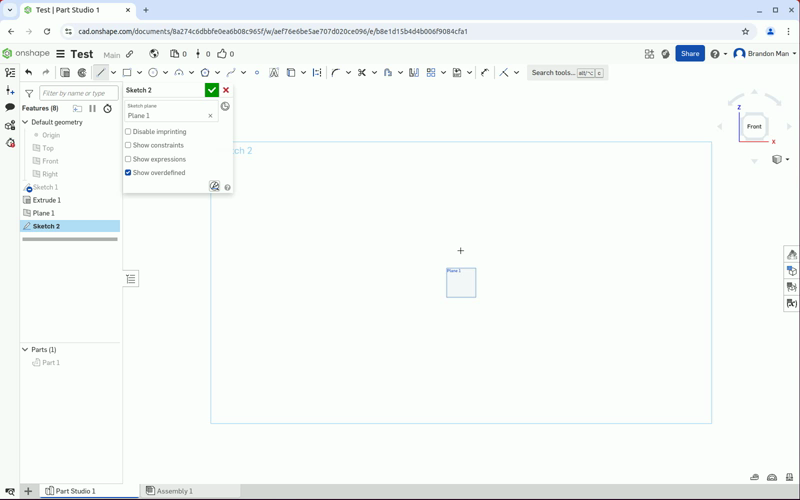
key_up(shift)
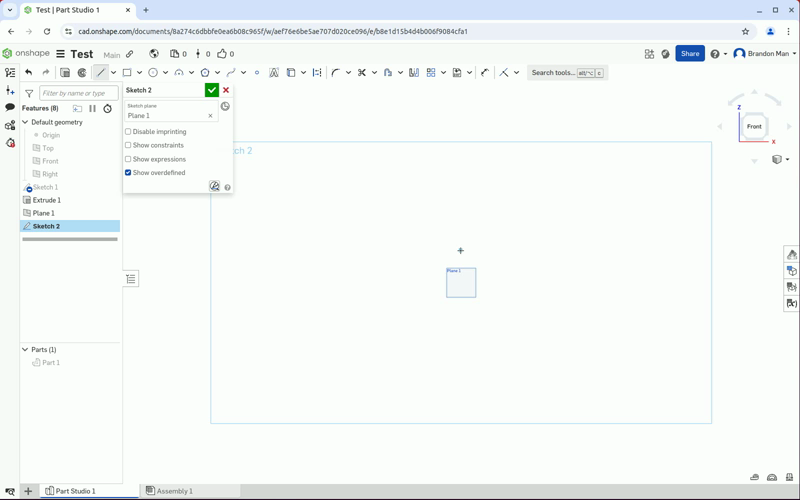
key_down(shift)
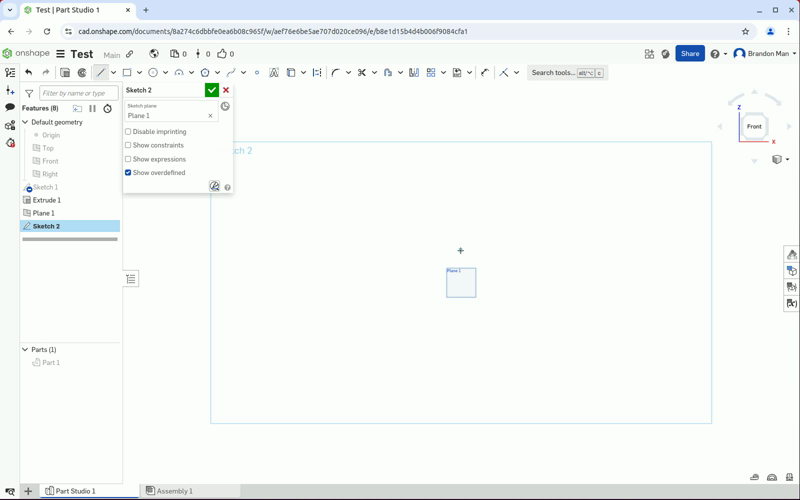
mouse_move(490, 250)
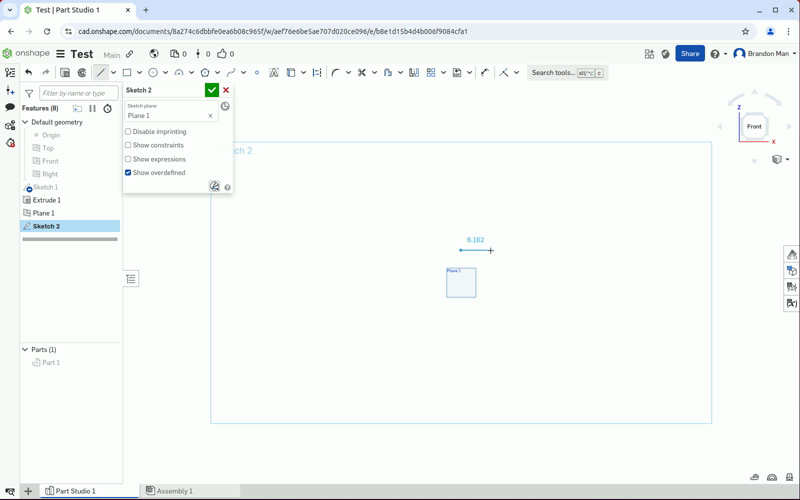
mouse_move(494, 250)
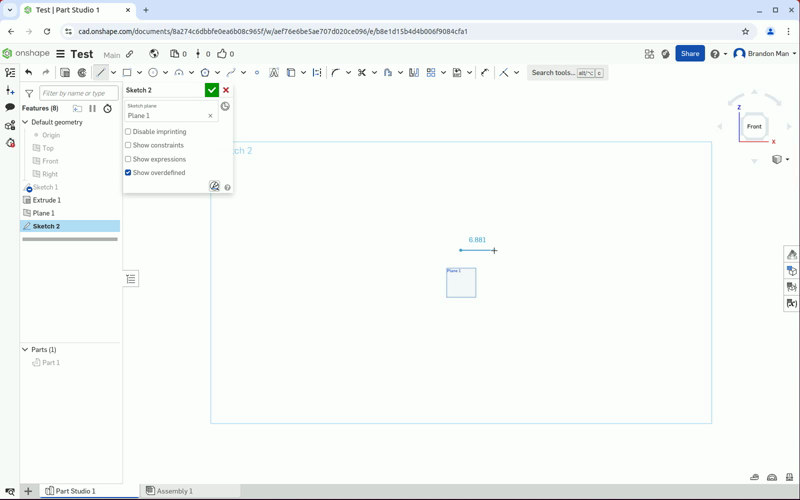
click(494, 250)
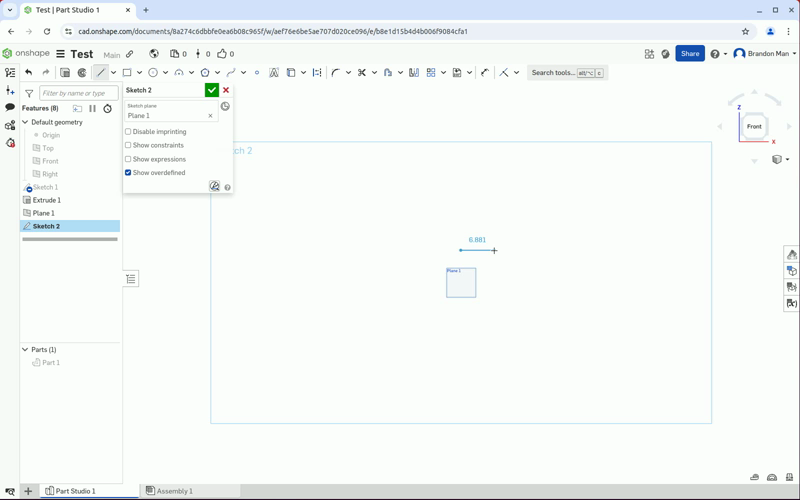
key_up(shift)
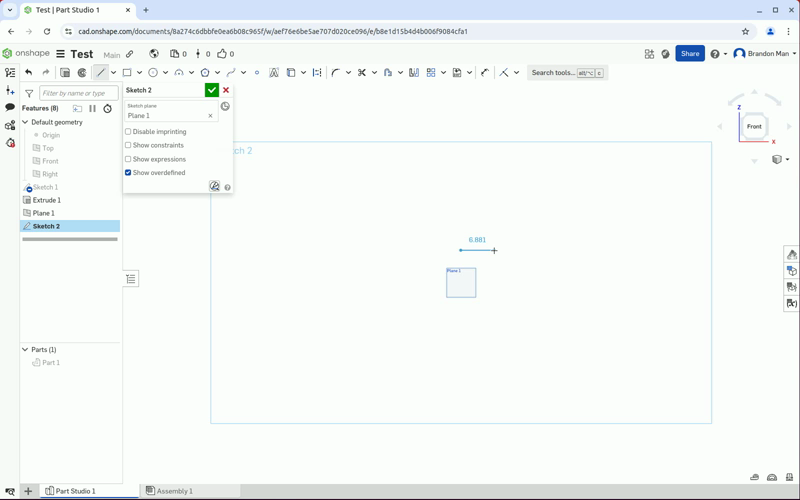
key_down(shift)
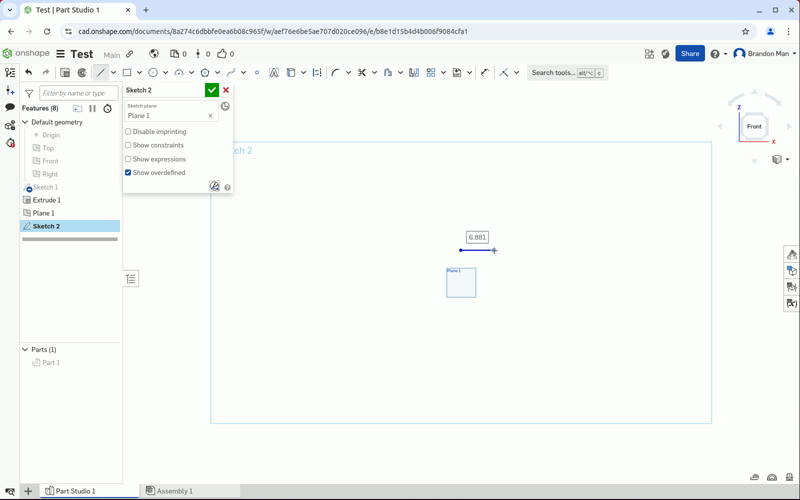
mouse_move(524, 250)
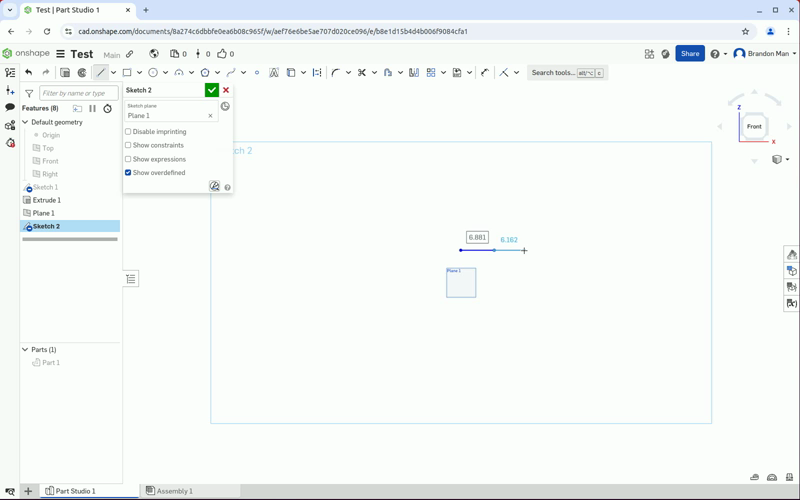
mouse_move(494, 216)
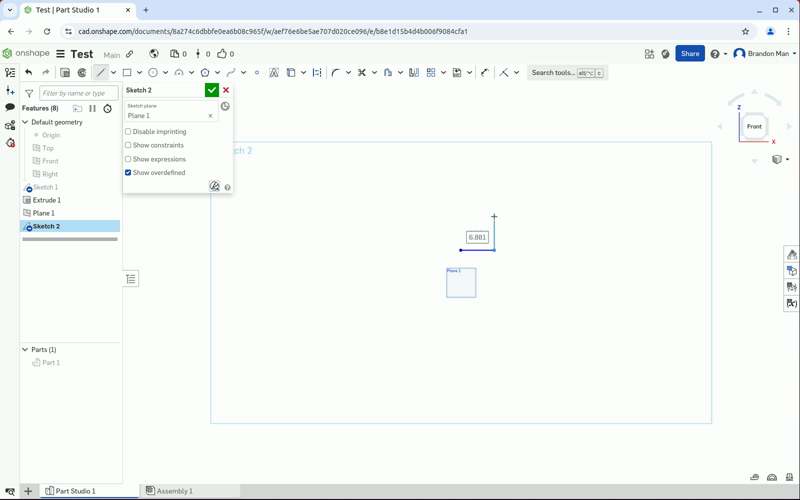
click(494, 216)
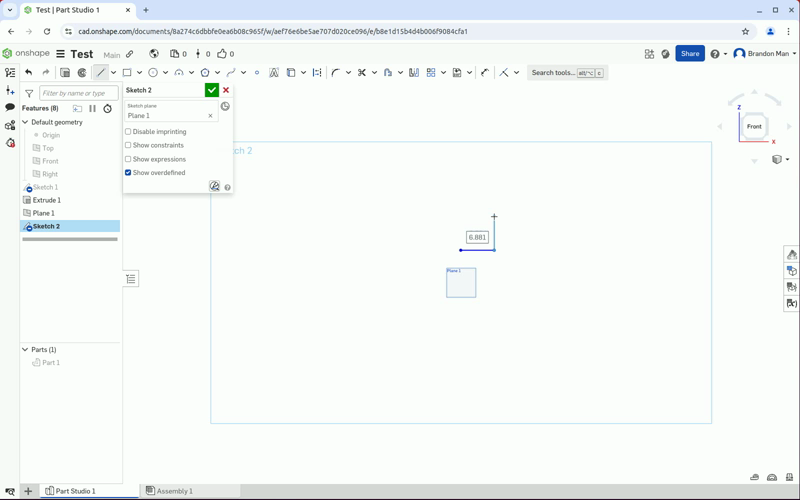
key_up(shift)
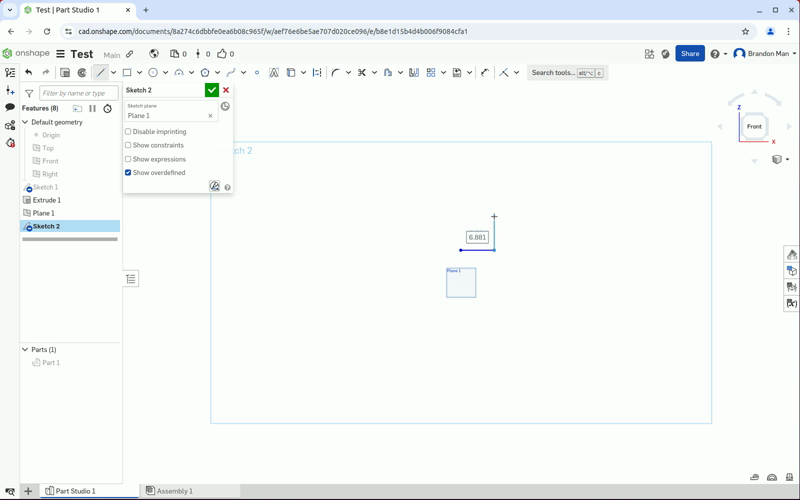
key_down(shift)
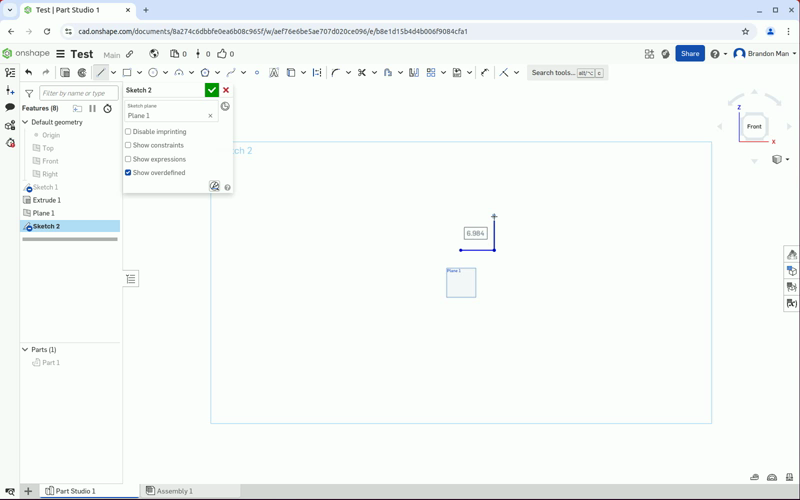
mouse_move(524, 216)
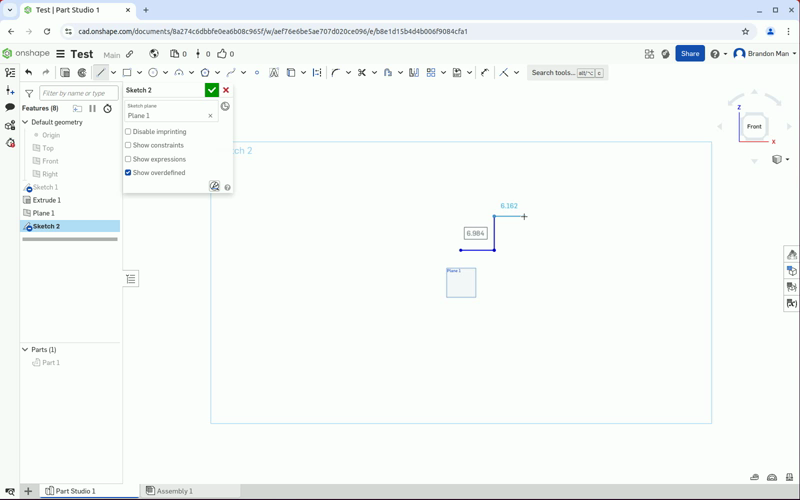
mouse_move(460, 216)
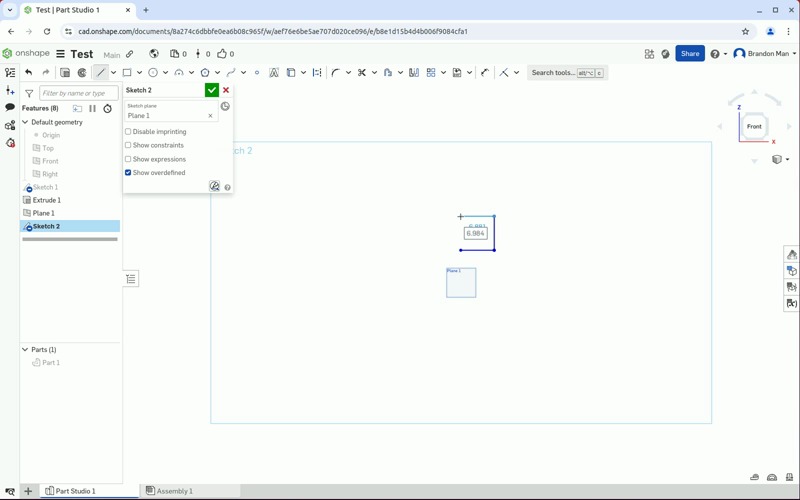
click(460, 216)
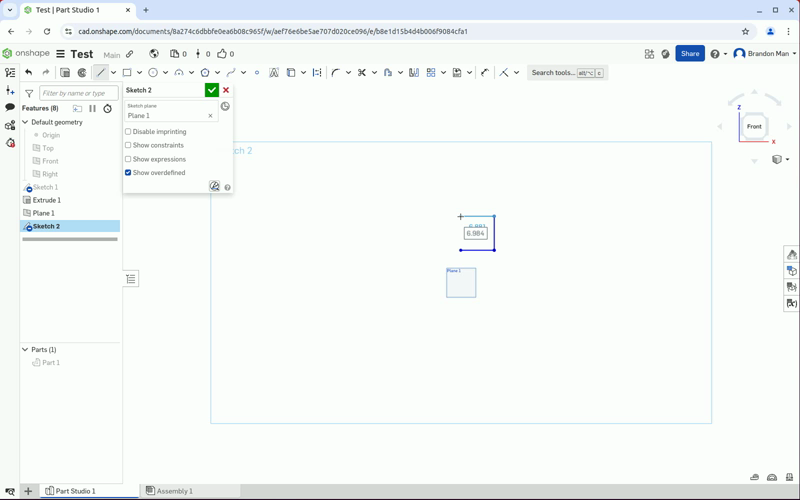
key_up(shift)
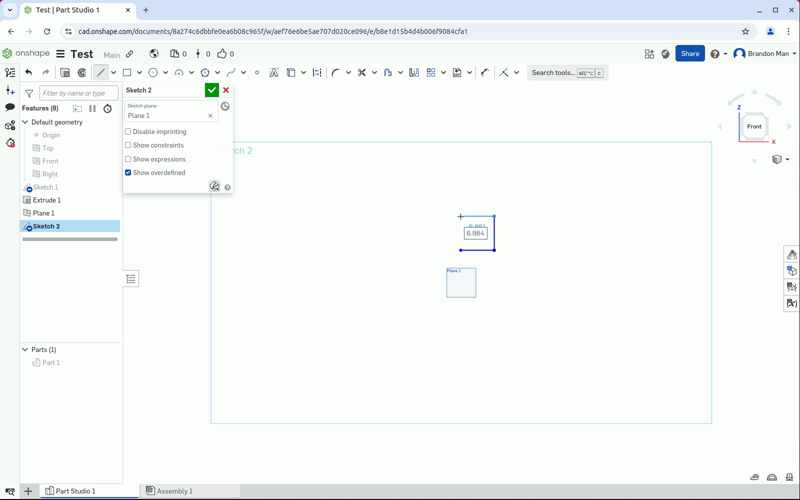
mouse_move(490, 216)
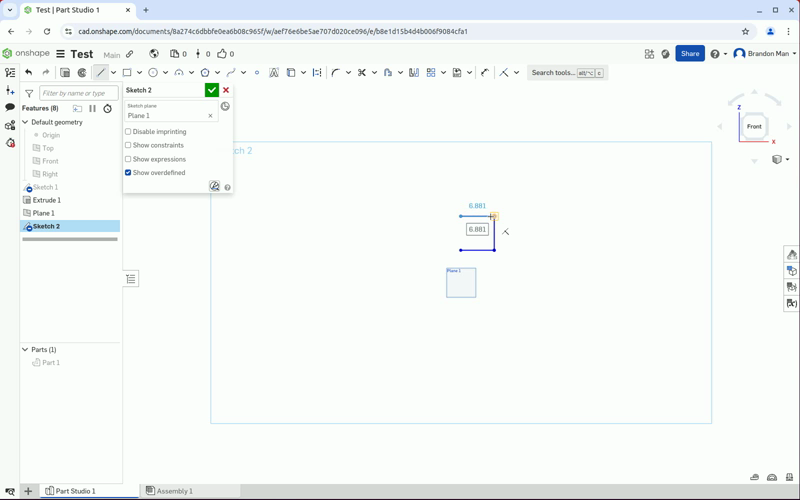
key_down(shift)
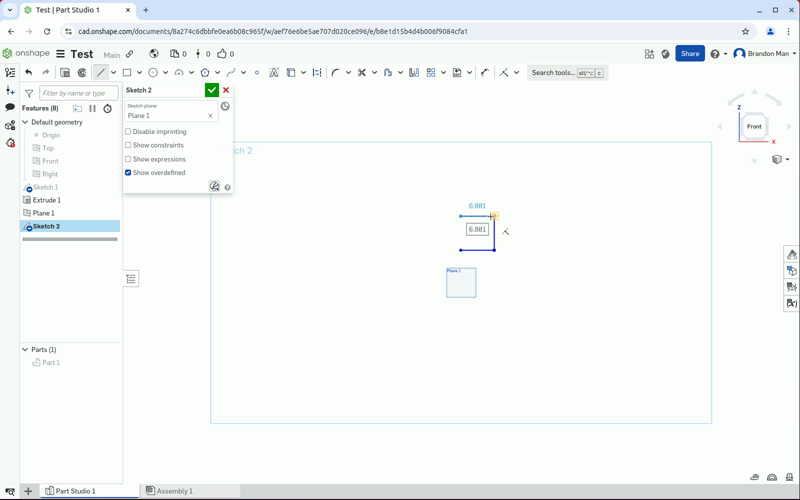
mouse_move(460, 250)
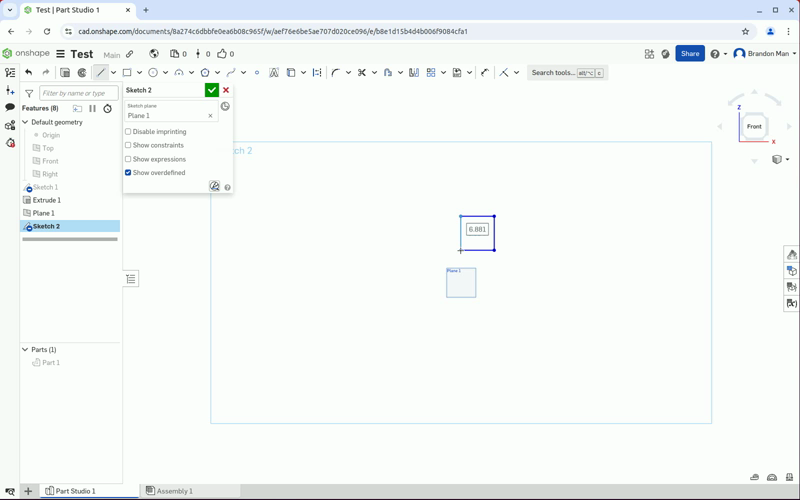
key_up(shift)
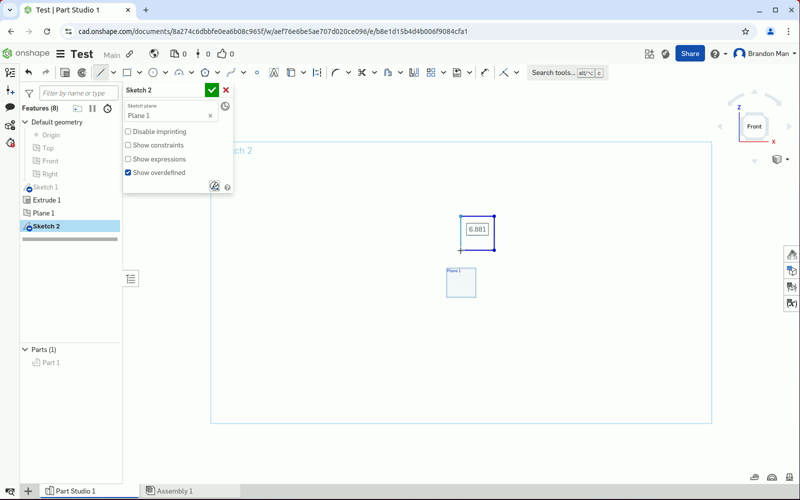
click(460, 250)
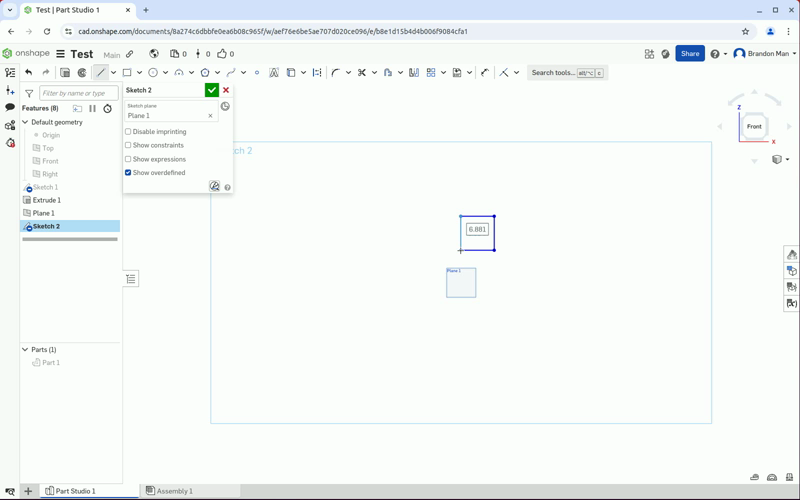
key(esc)
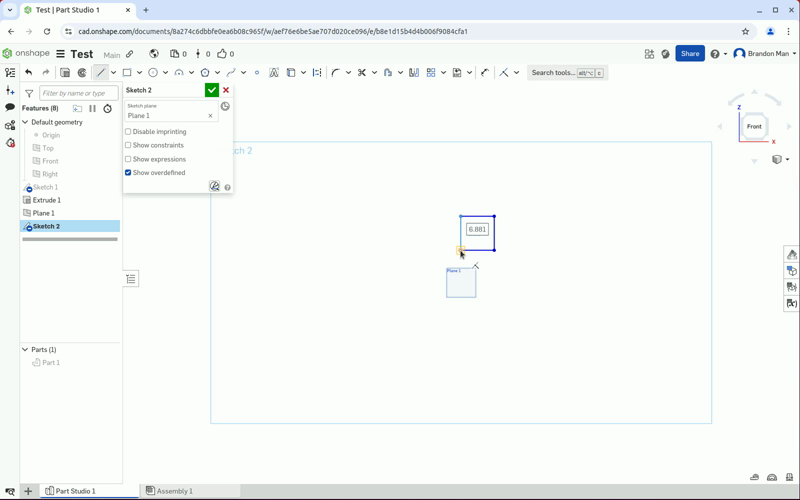
mouse_move(485, 244)
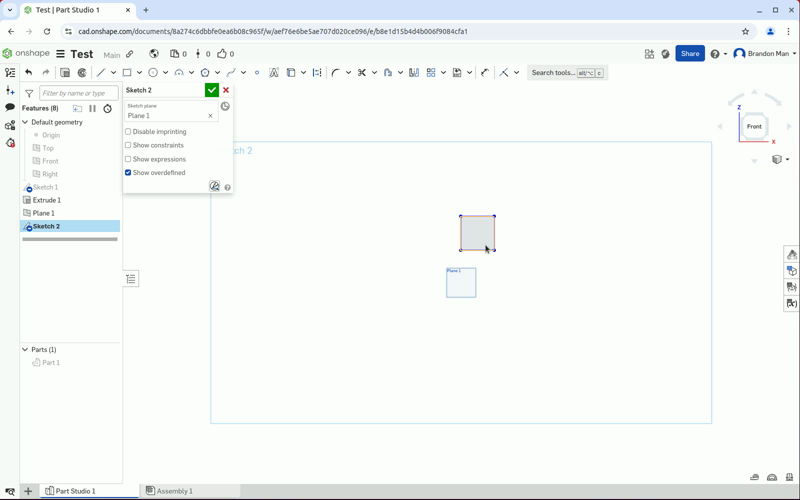
scroll(6)
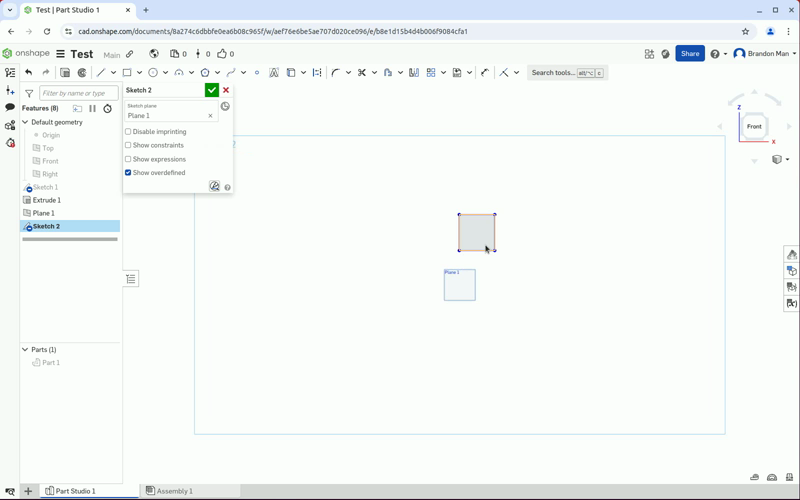
scroll(6)
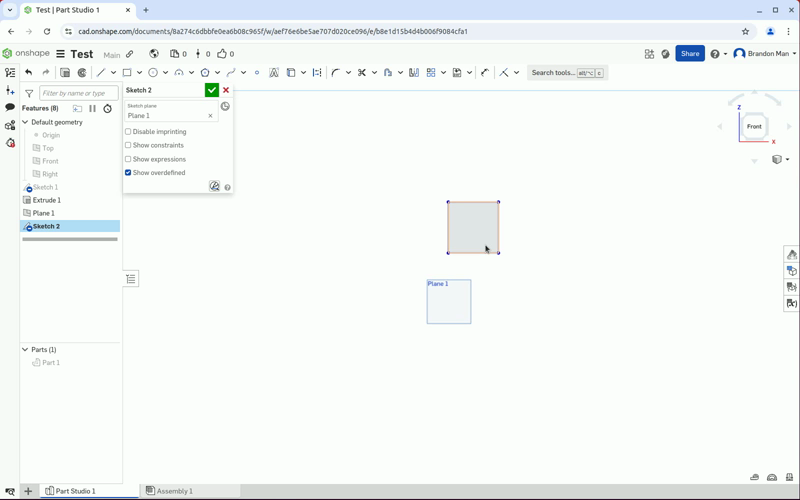
scroll(6)
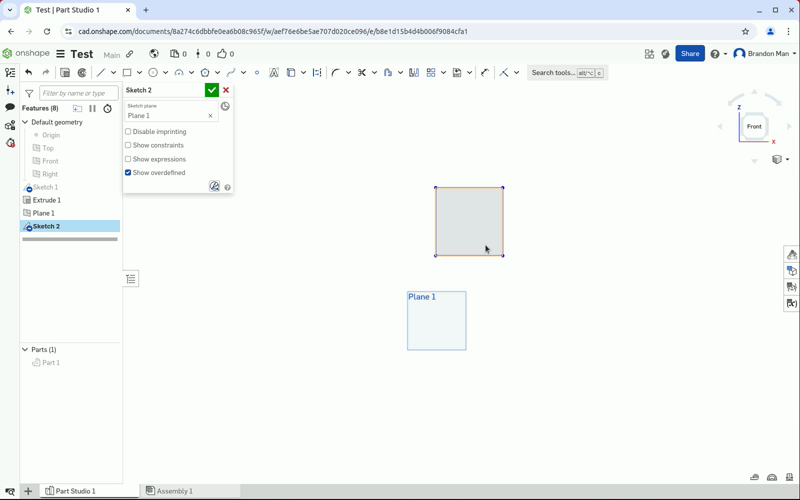
scroll(6)
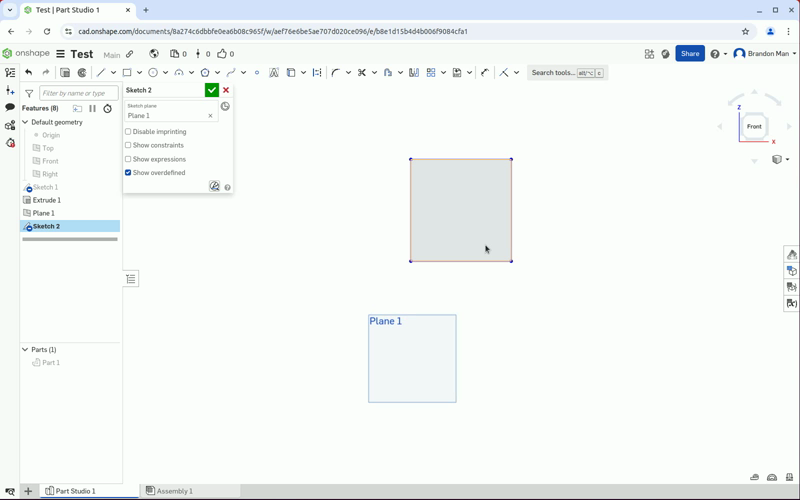
scroll(6)
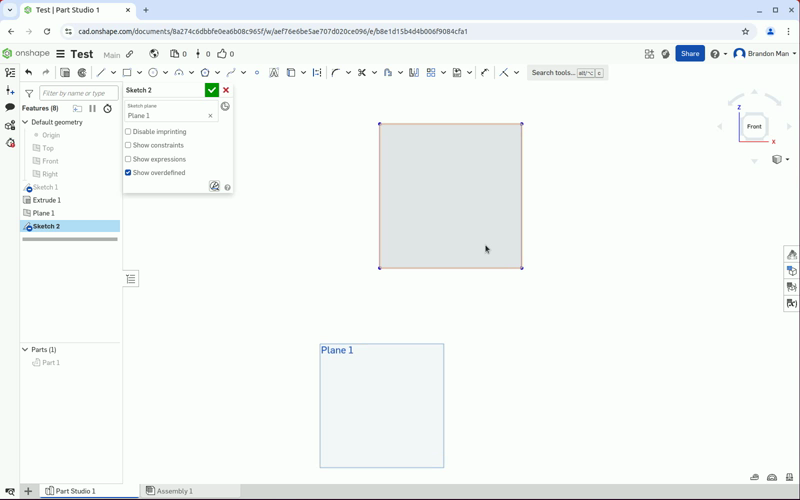
scroll(6)
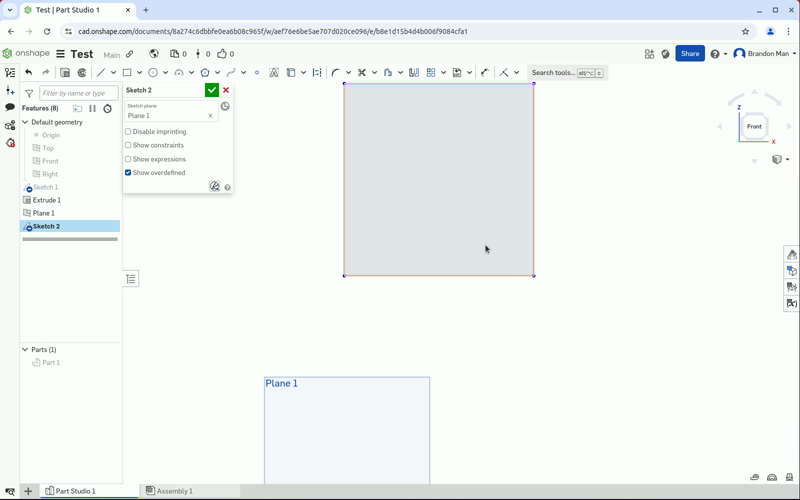
scroll(6)
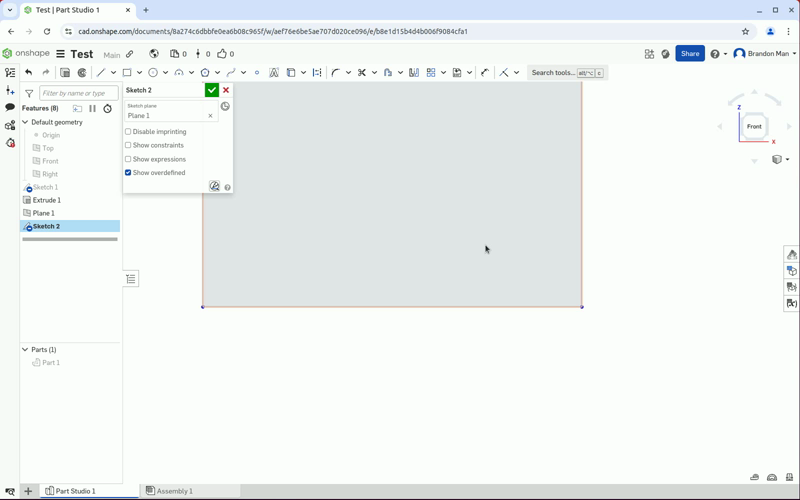
click(485, 244)
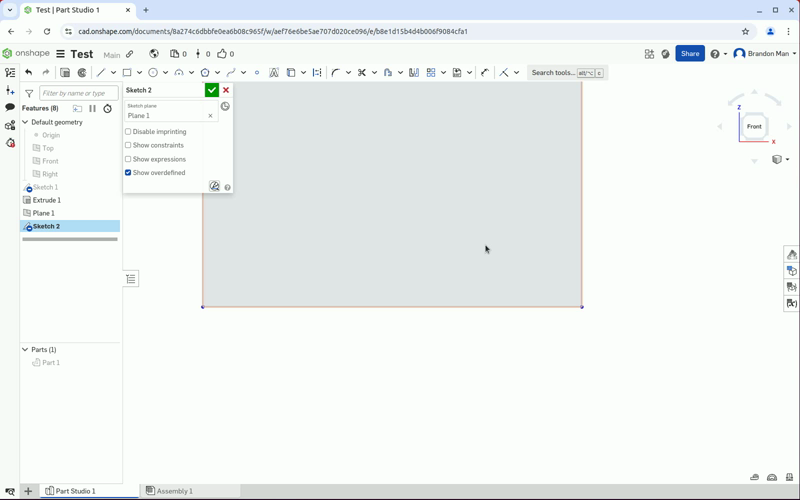
scroll(-6)
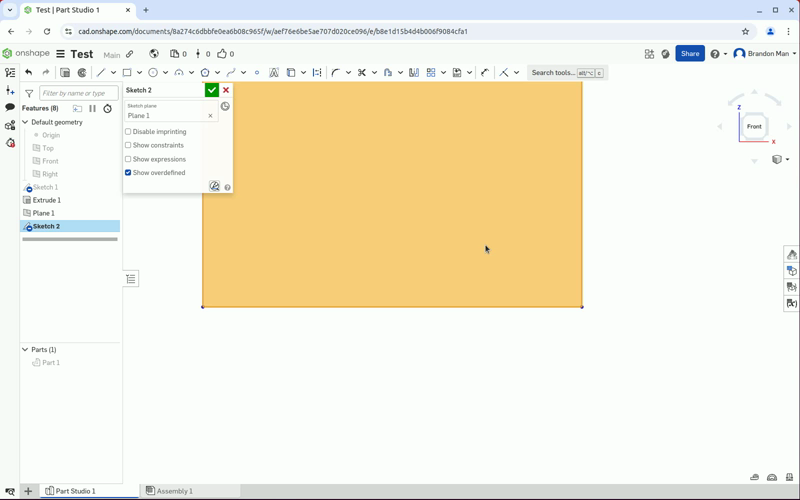
scroll(-6)
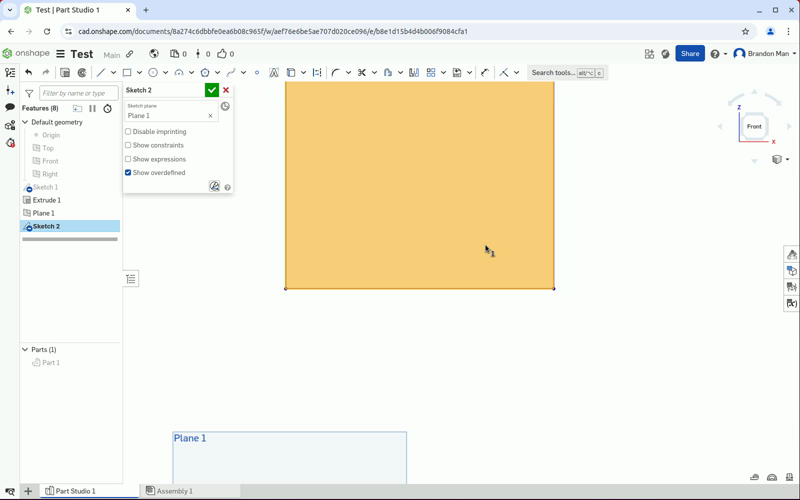
scroll(-6)
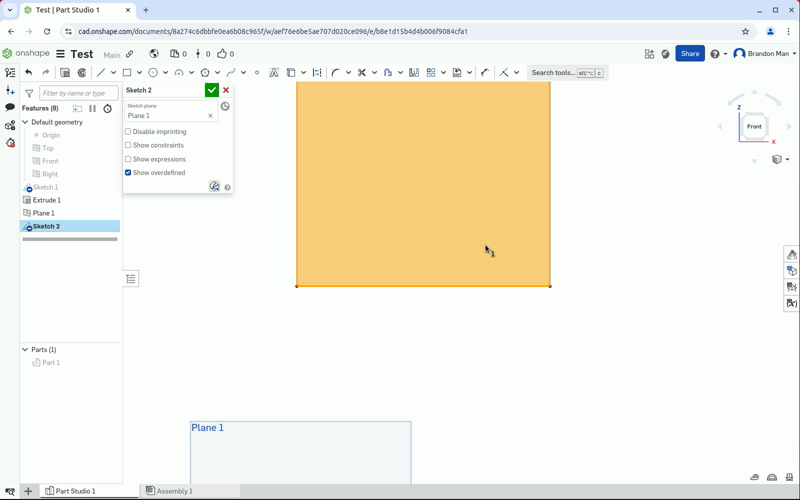
scroll(-6)
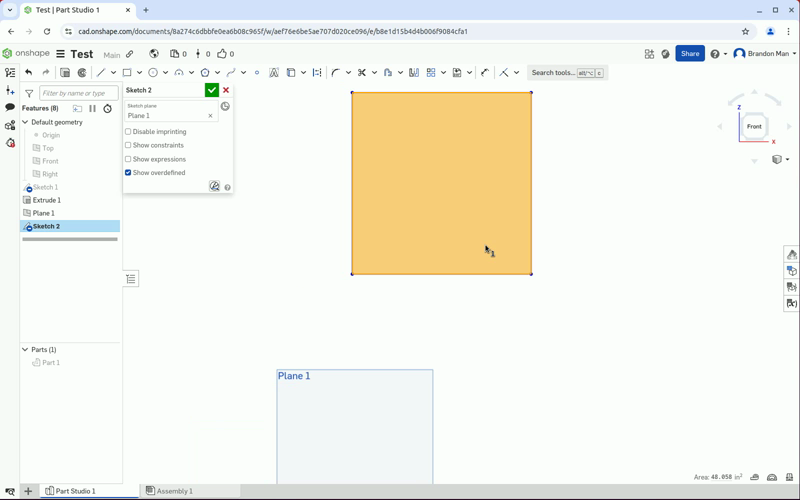
scroll(-6)
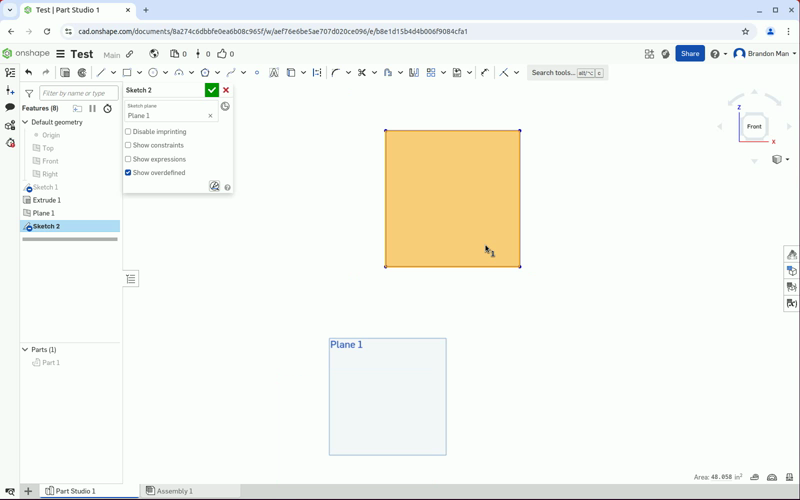
scroll(-6)
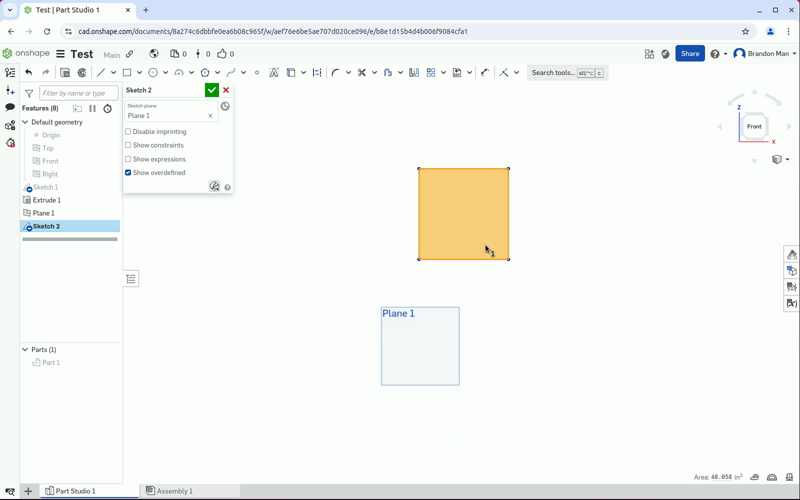
scroll(-6)
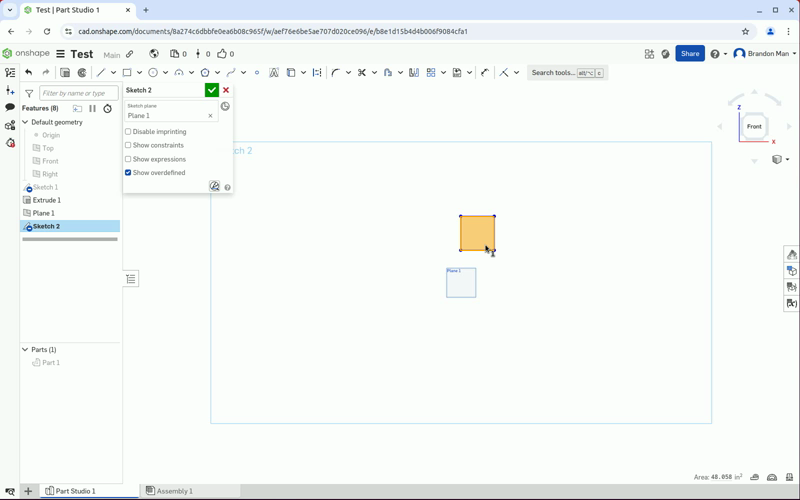
mouse_move(73, 352)
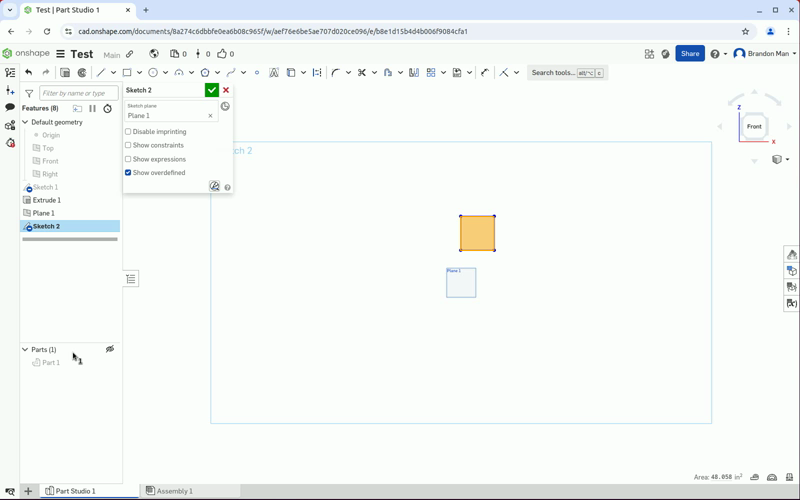
key(shift+y)
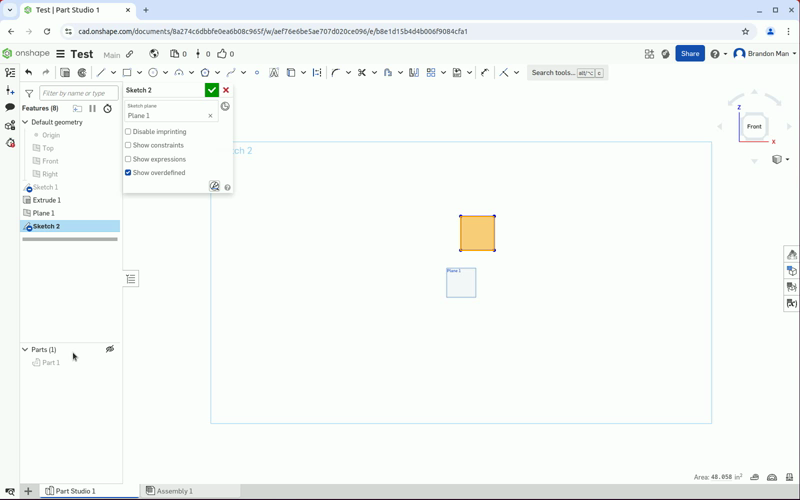
key(shift+e)
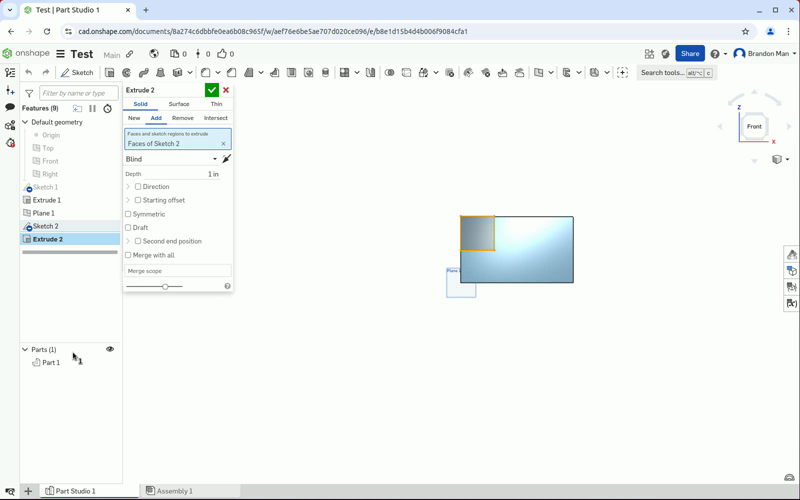
mouse_move(143, 106)
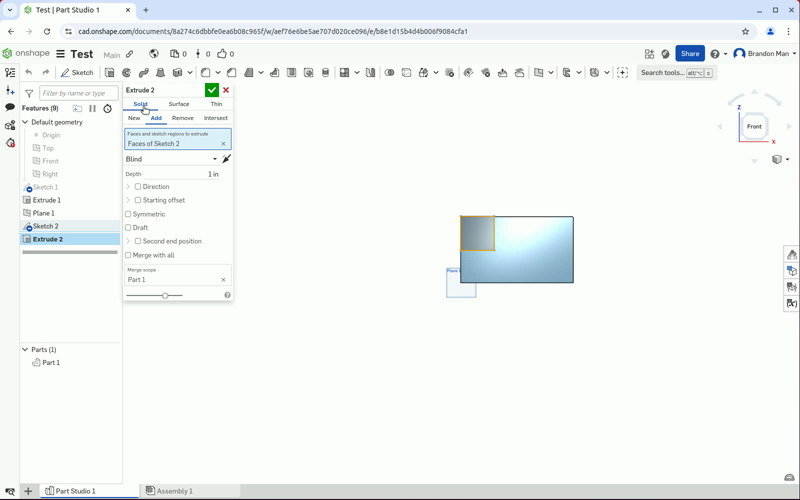
click(143, 106)
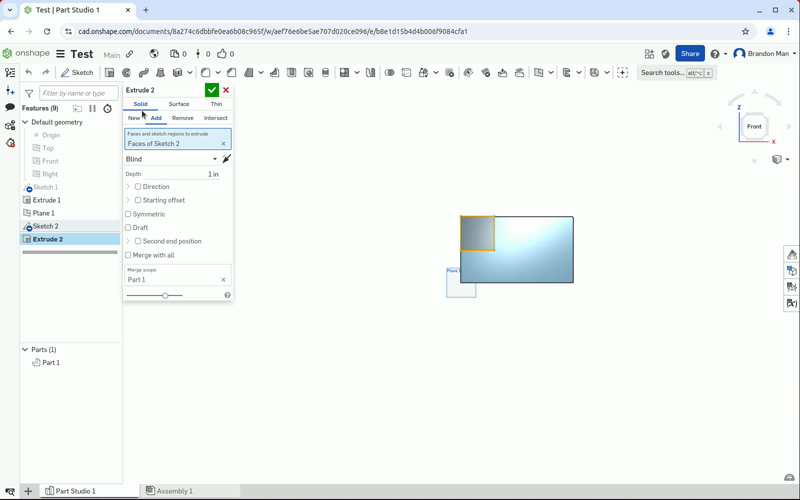
mouse_move(137, 120)
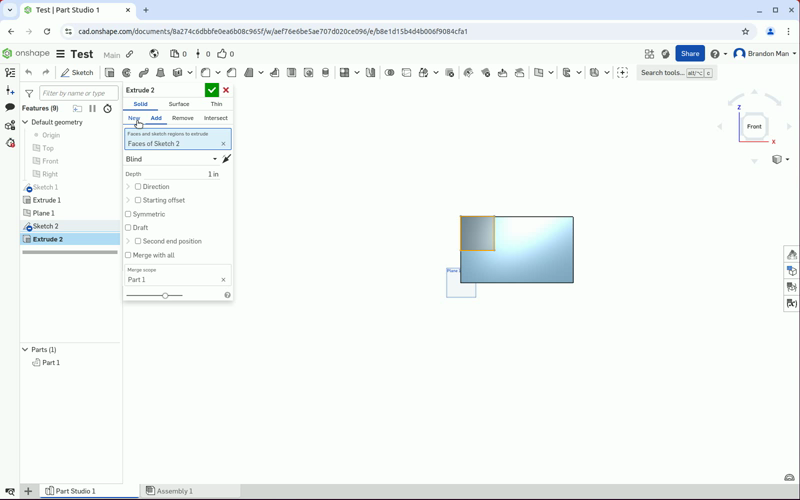
click(137, 120)
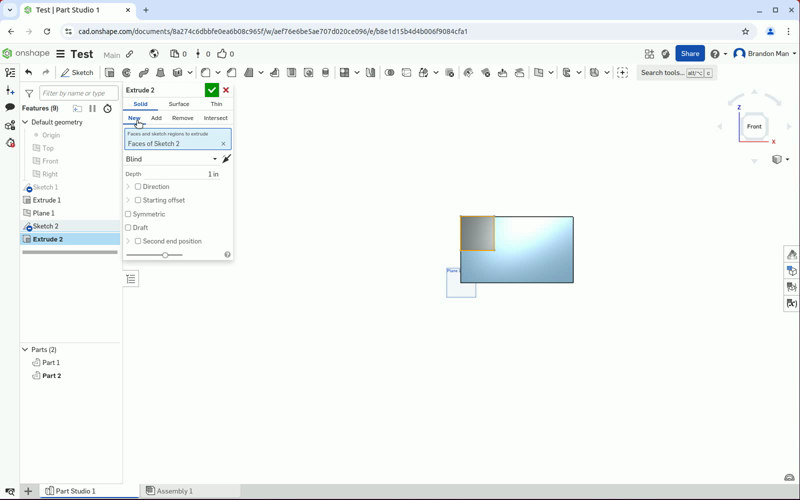
key(tab, 4)
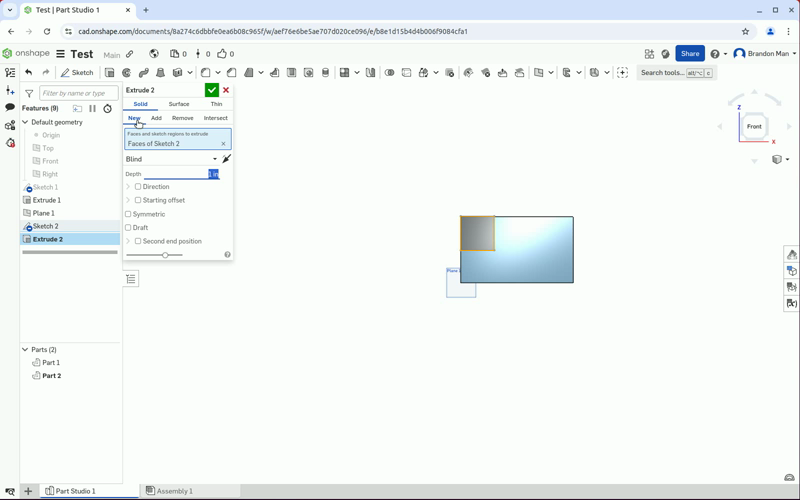
text(5.536)
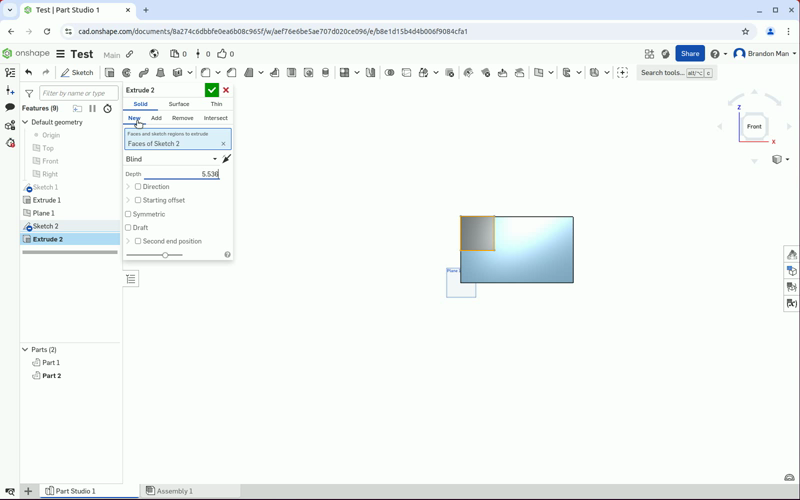
key(enter)
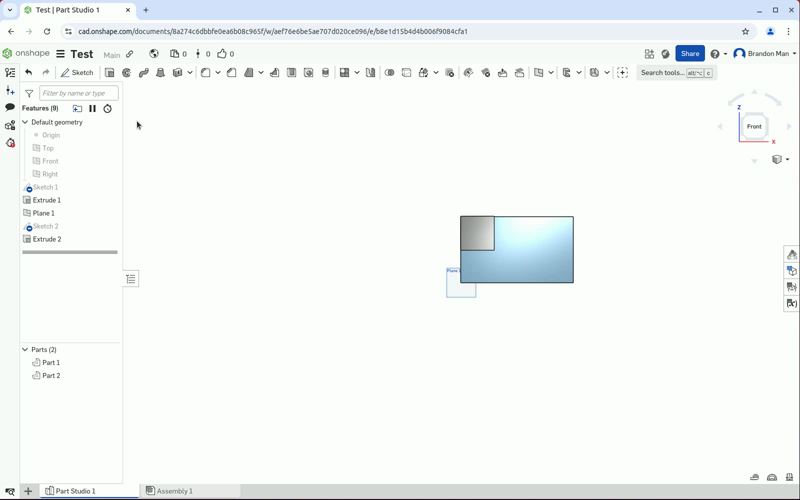
key(shift+h)
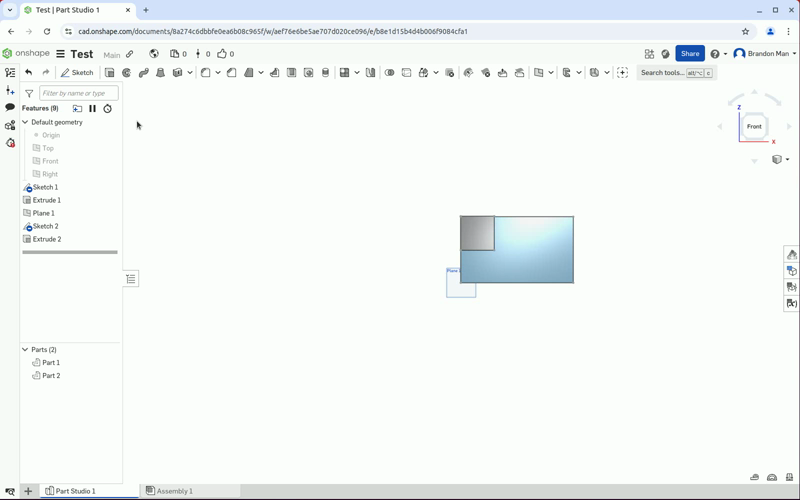
key(shift+h)
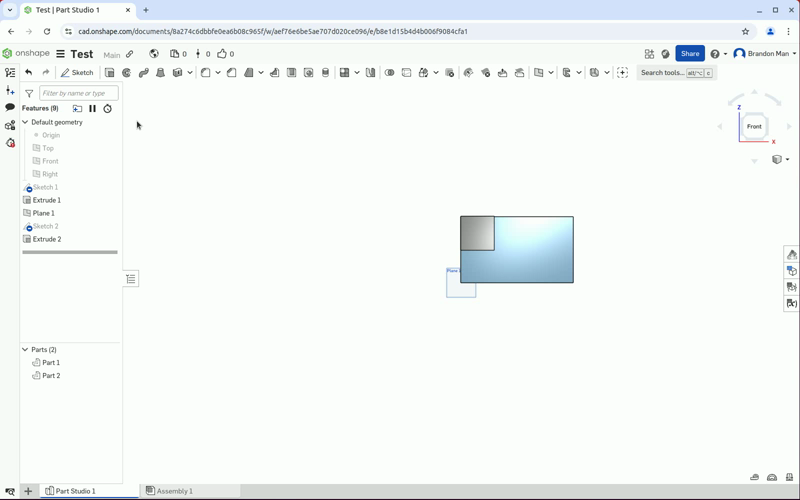
mouse_move(73, 189)
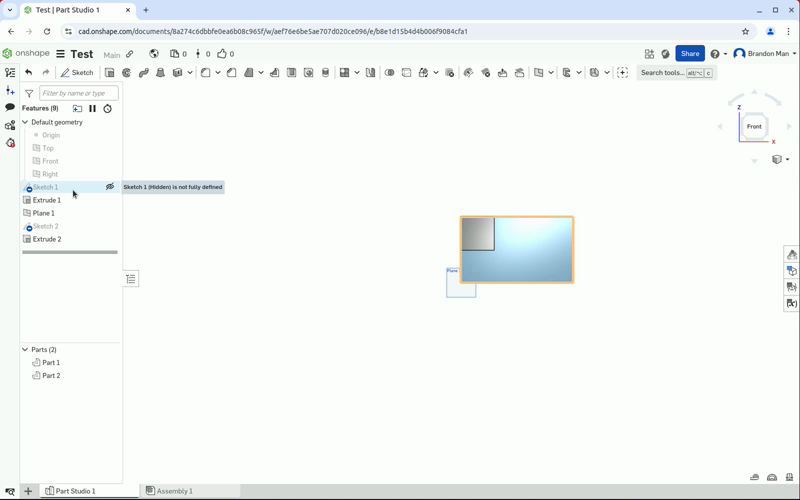
click(73, 189)
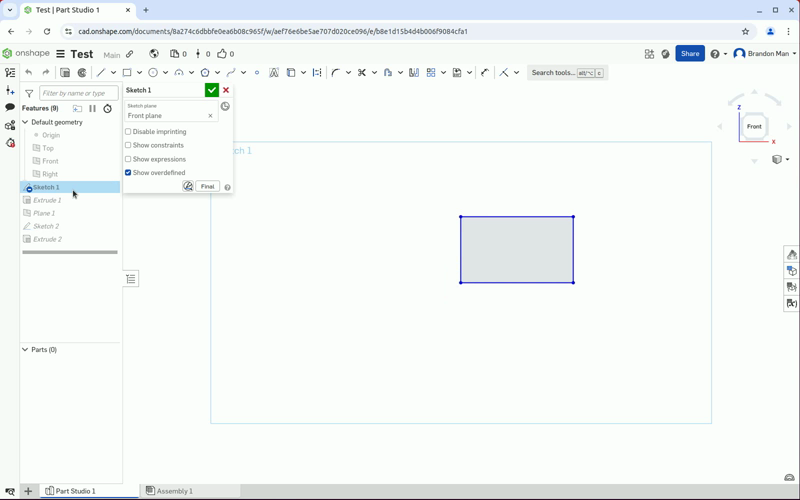
mouse_move(229, 92)
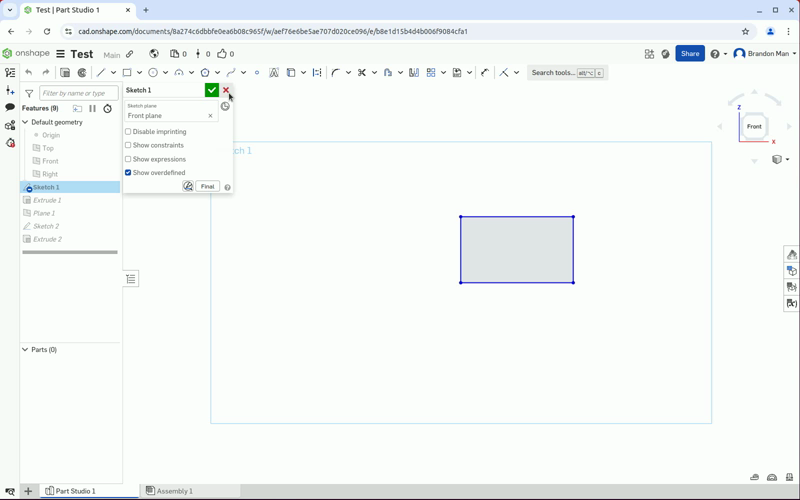
click(229, 92)
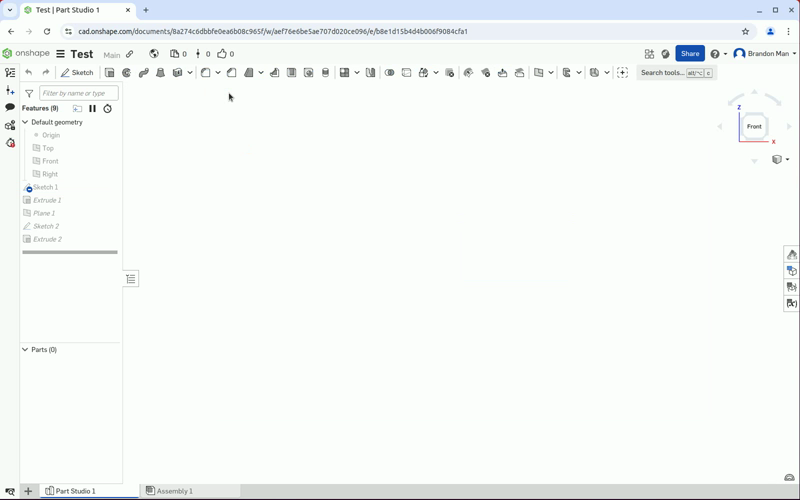
key(shift+s)
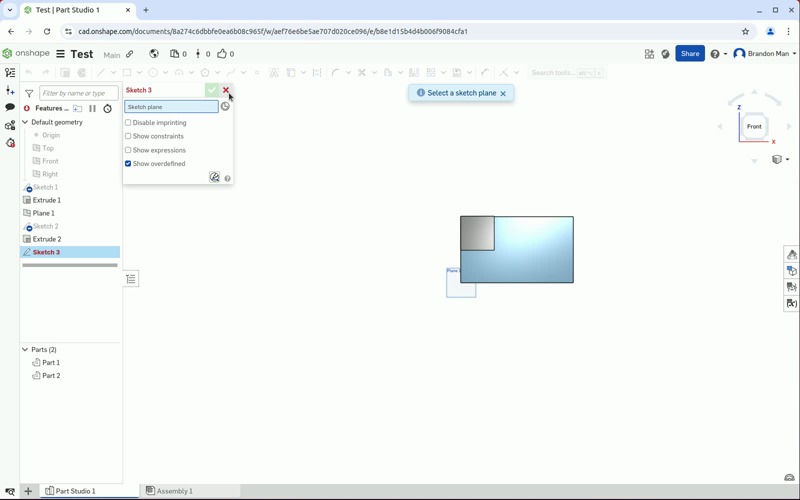
mouse_move(73, 215)
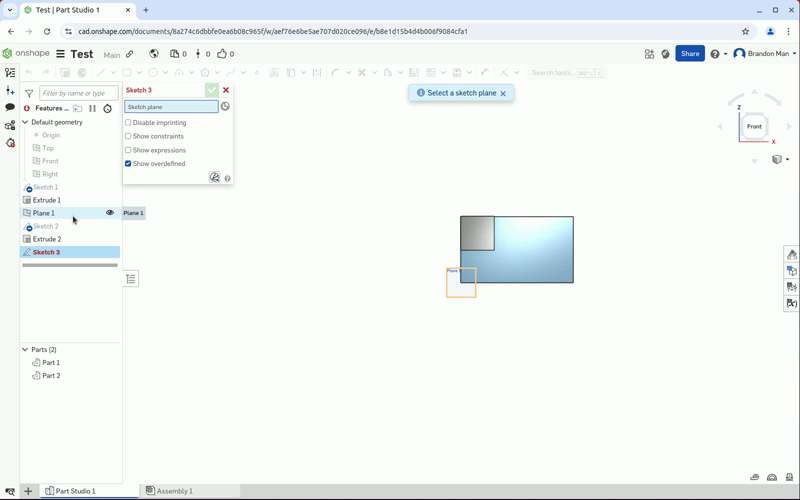
click(73, 215)
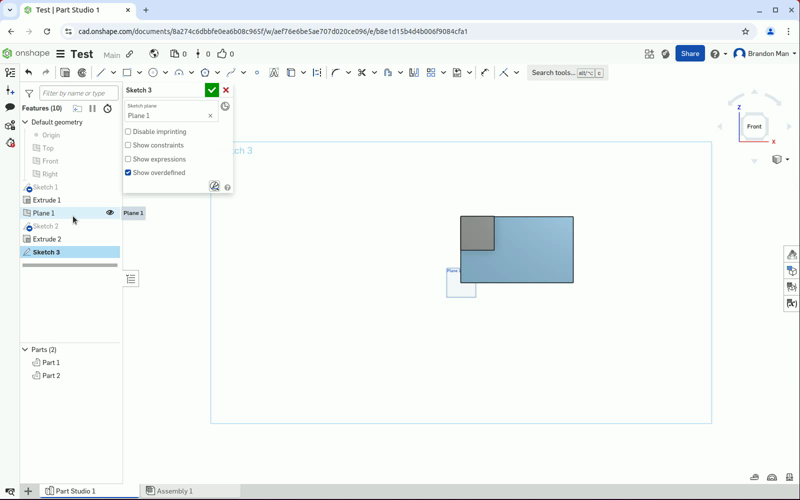
mouse_move(73, 352)
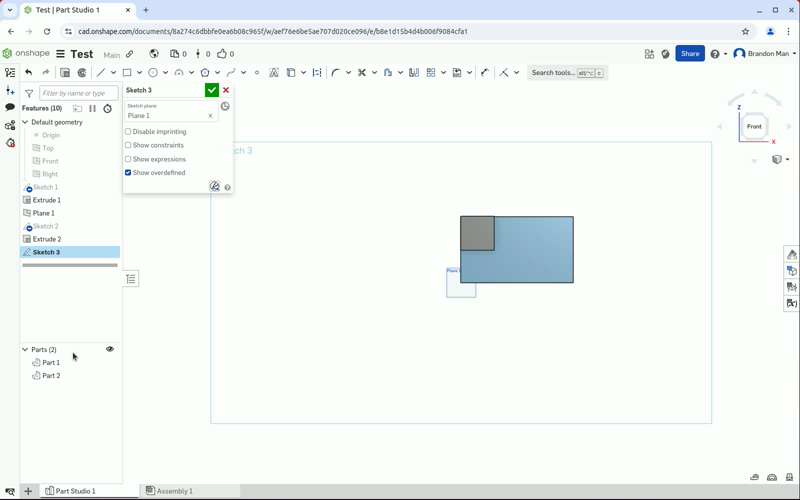
key(y)
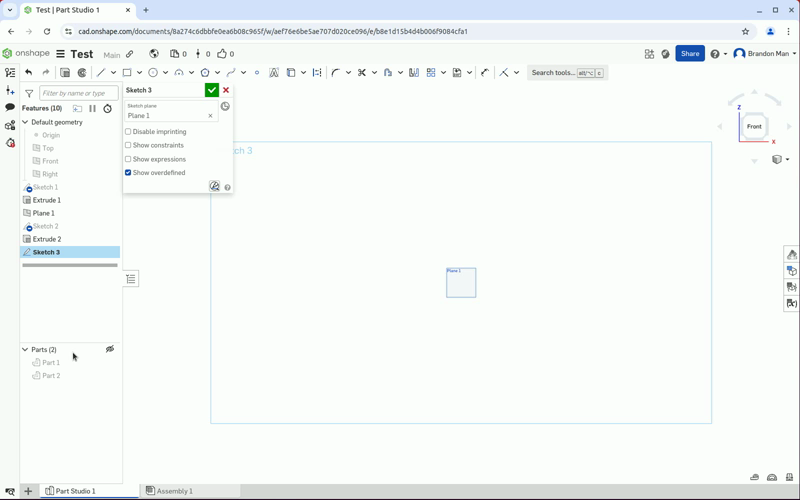
key(l)
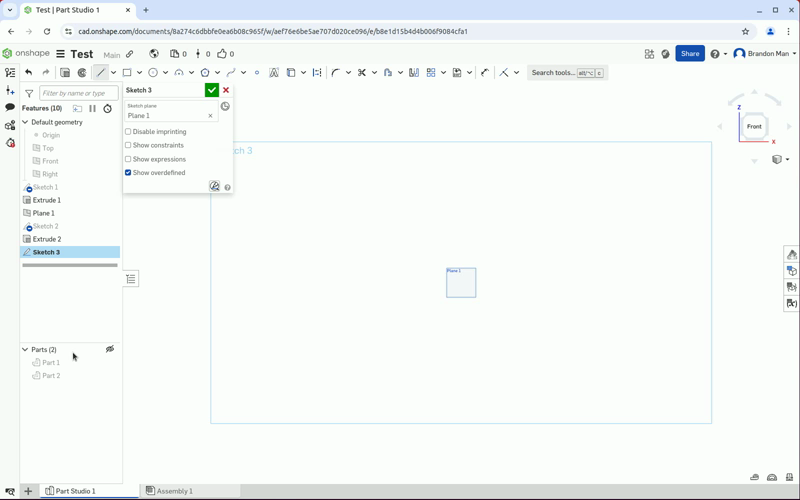
key_down(shift)
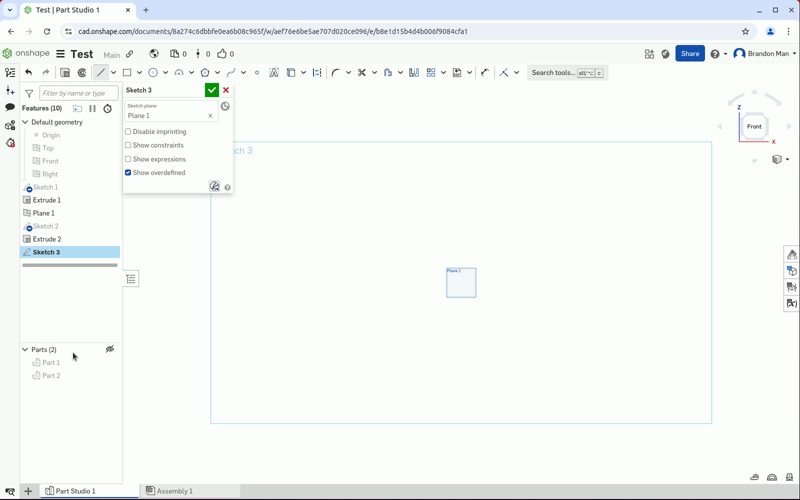
mouse_move(460, 250)
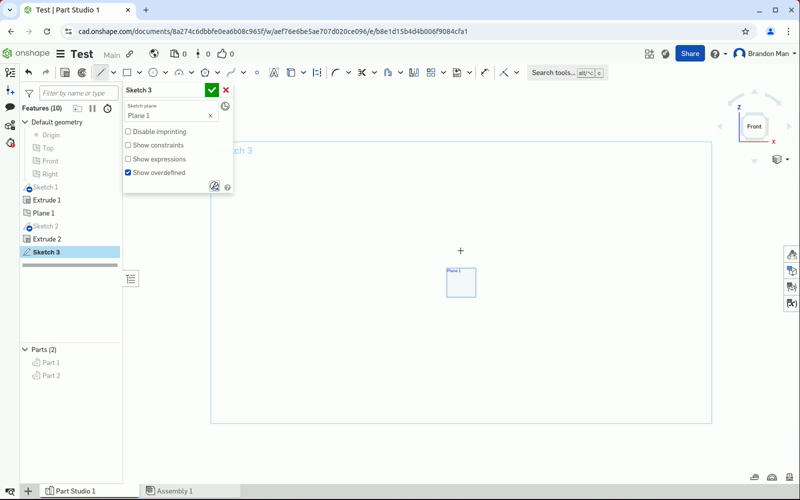
click(460, 250)
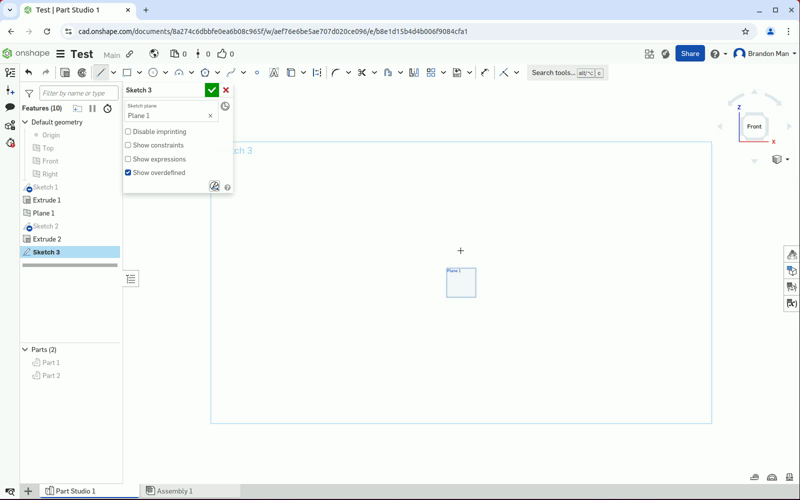
key_up(shift)
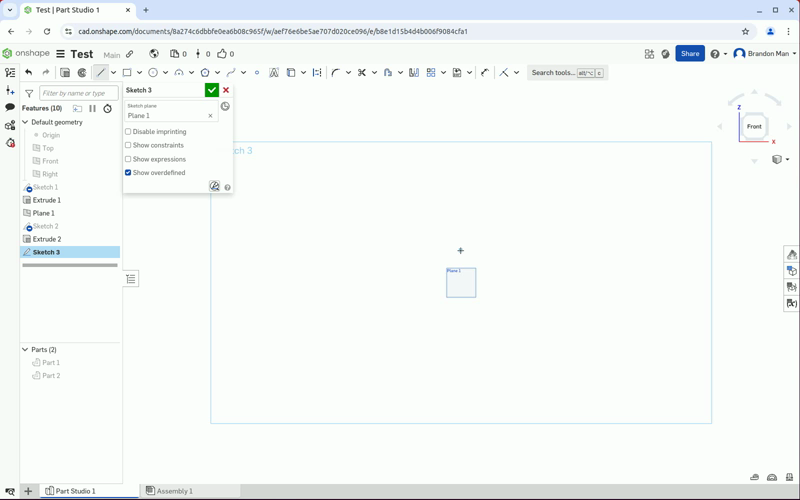
key_down(shift)
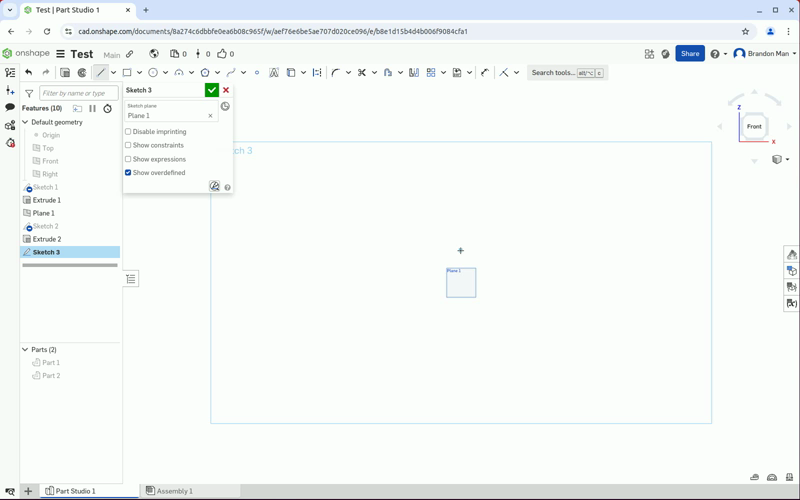
mouse_move(490, 250)
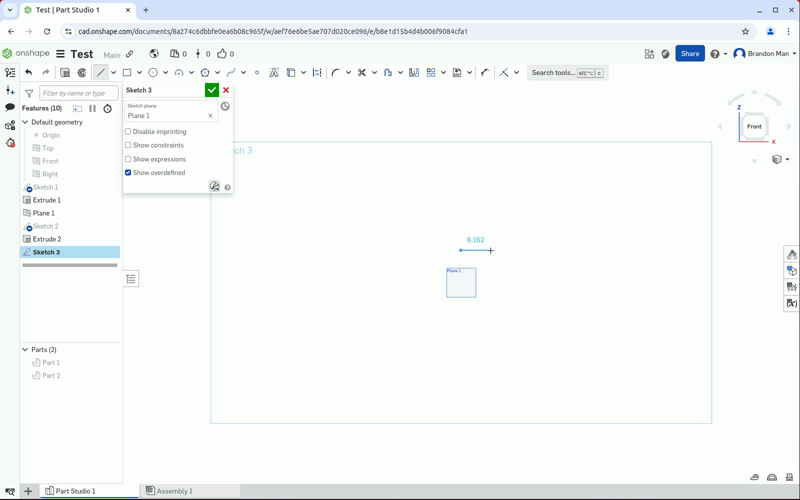
mouse_move(494, 250)
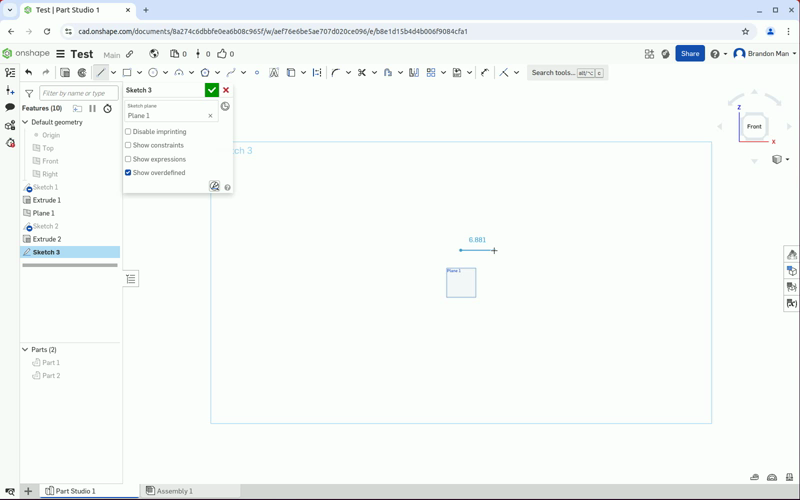
click(494, 250)
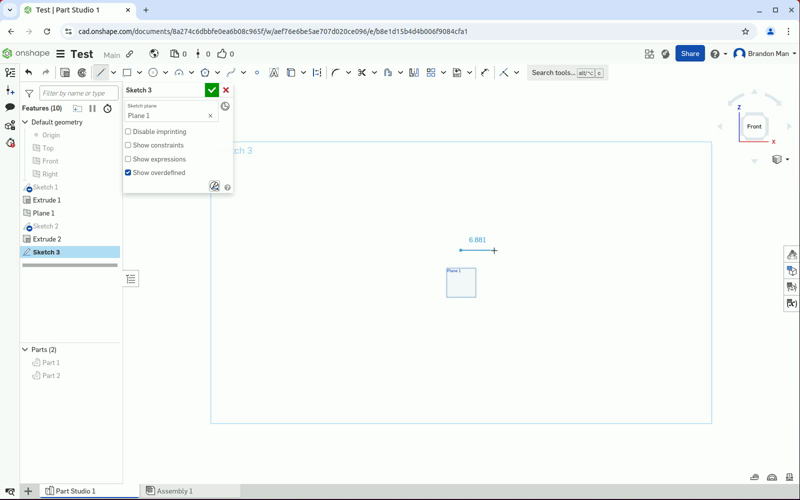
key_up(shift)
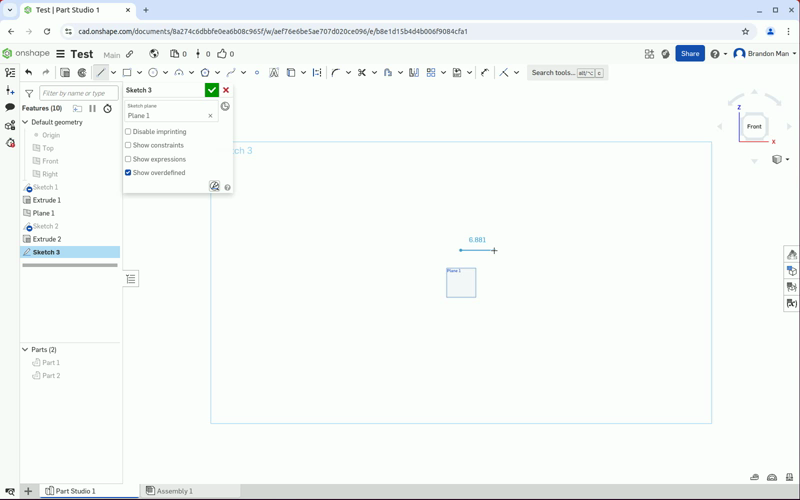
key_down(shift)
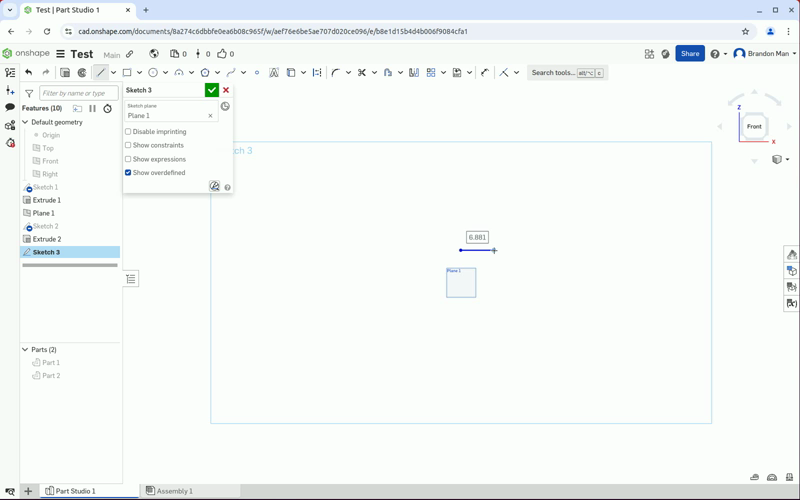
mouse_move(524, 250)
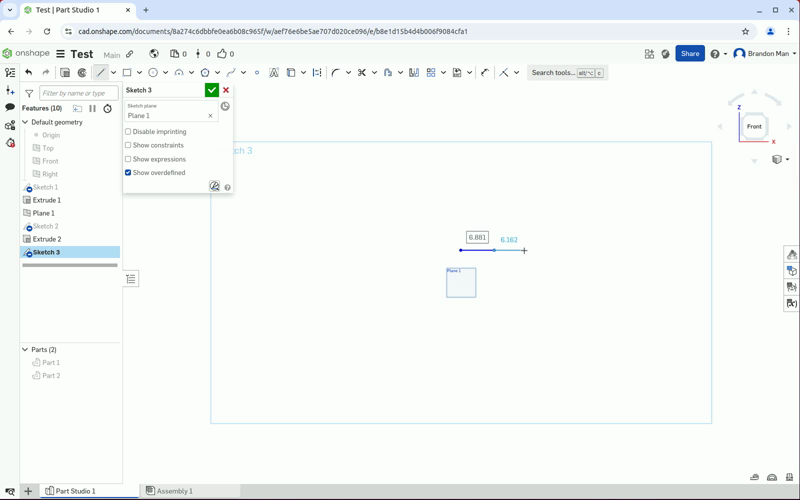
mouse_move(494, 216)
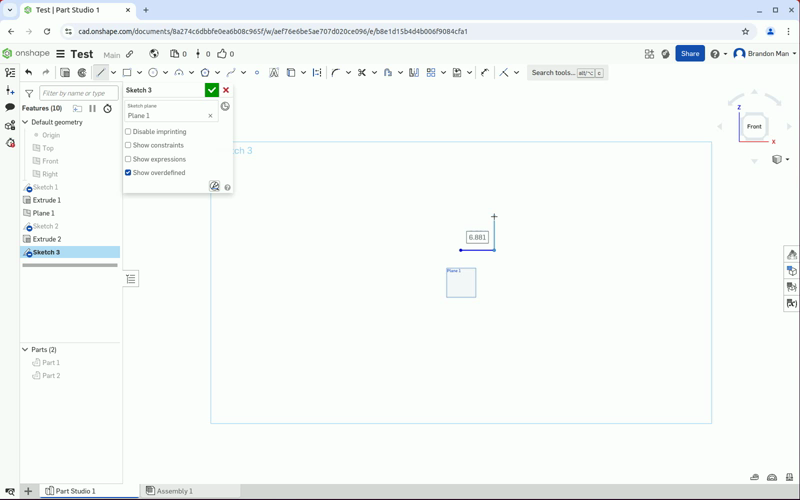
click(494, 216)
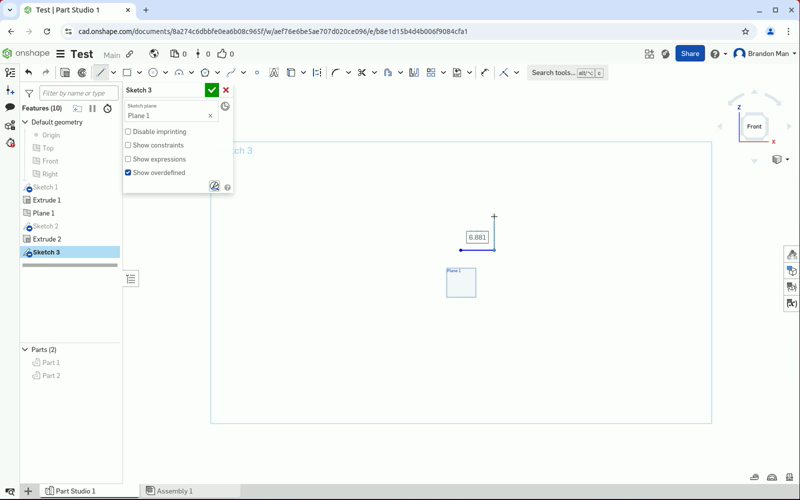
key_up(shift)
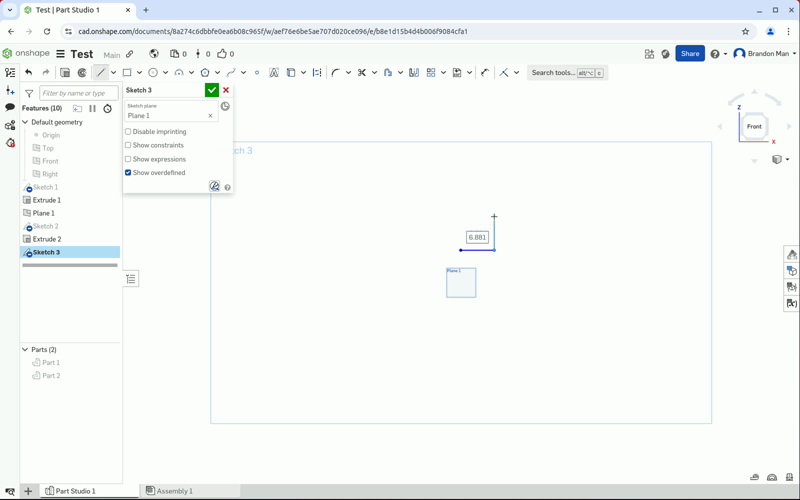
key_down(shift)
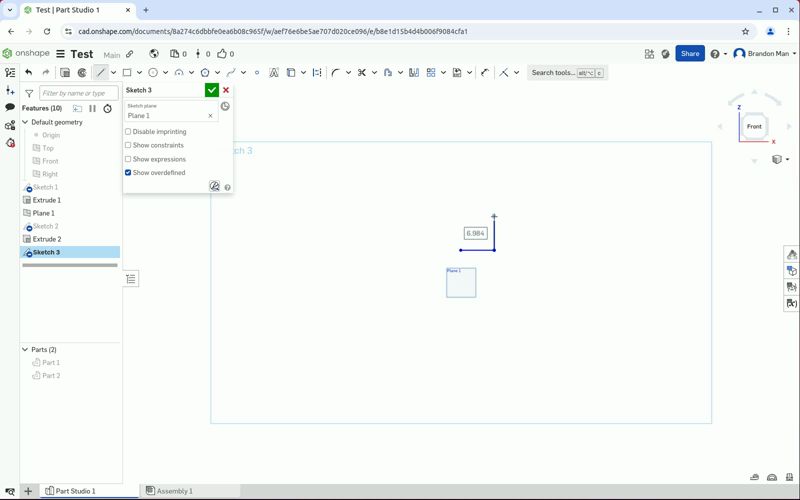
mouse_move(524, 216)
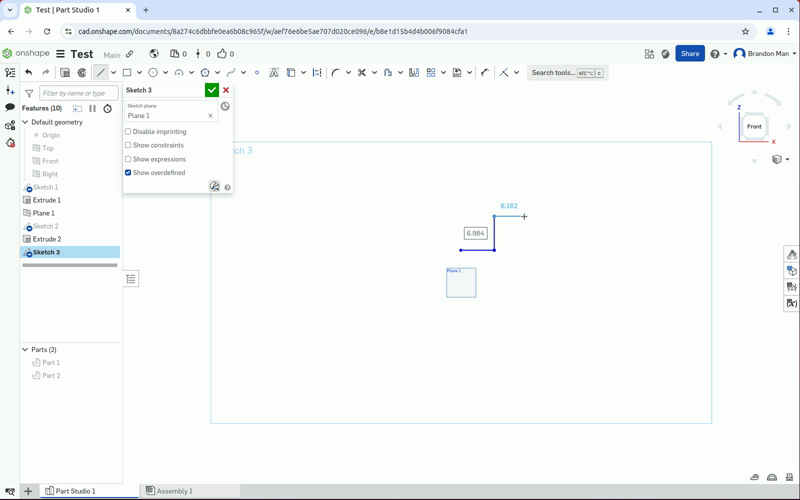
mouse_move(460, 216)
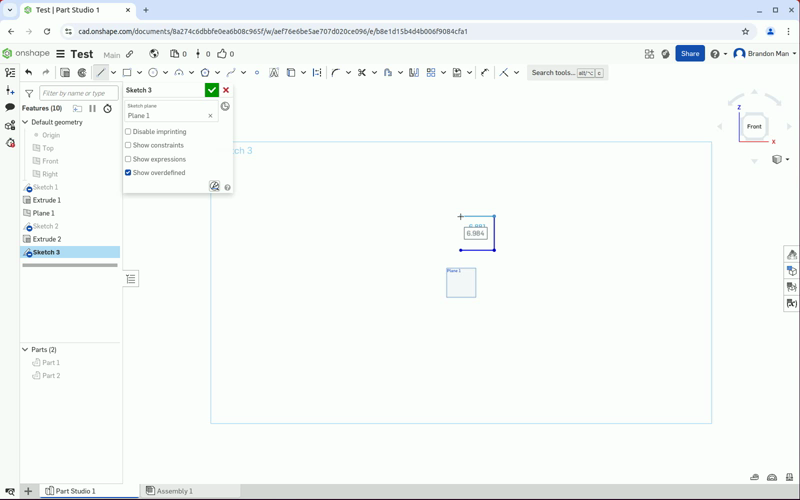
click(460, 216)
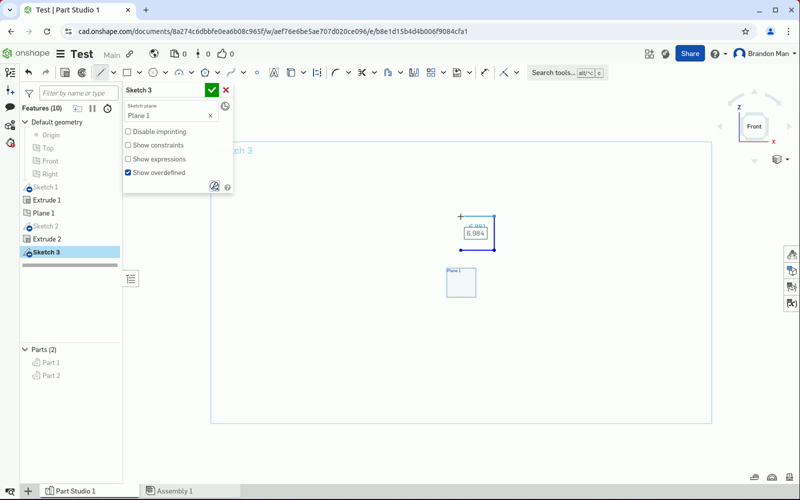
key_up(shift)
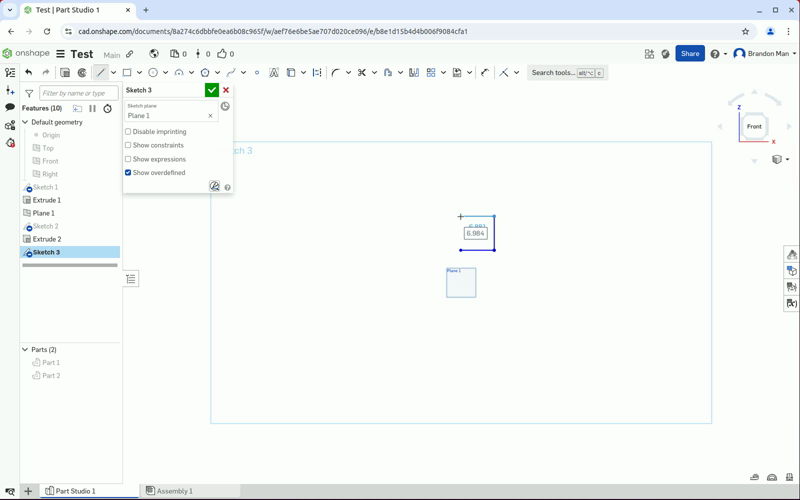
mouse_move(490, 216)
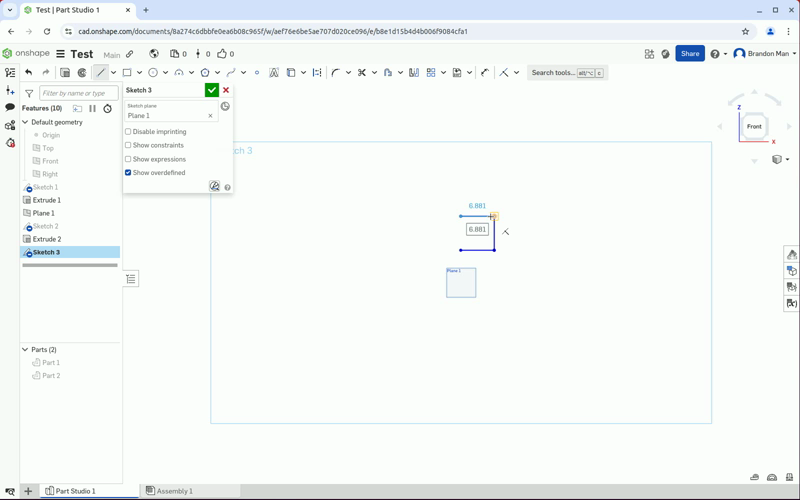
key_down(shift)
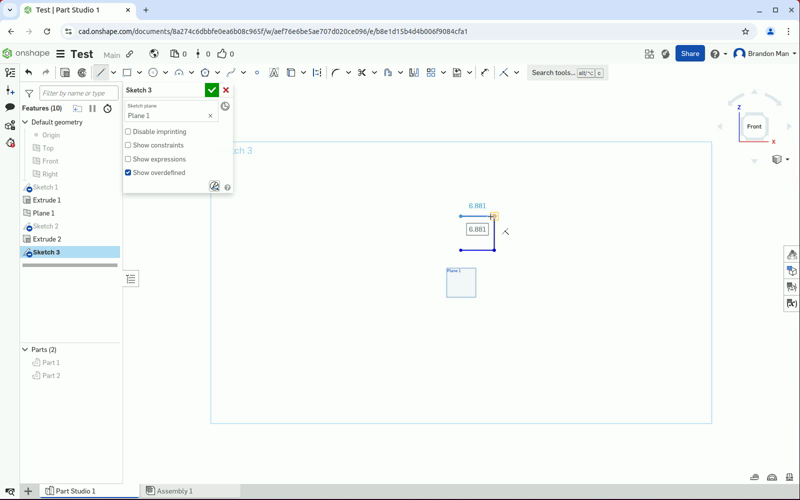
mouse_move(460, 250)
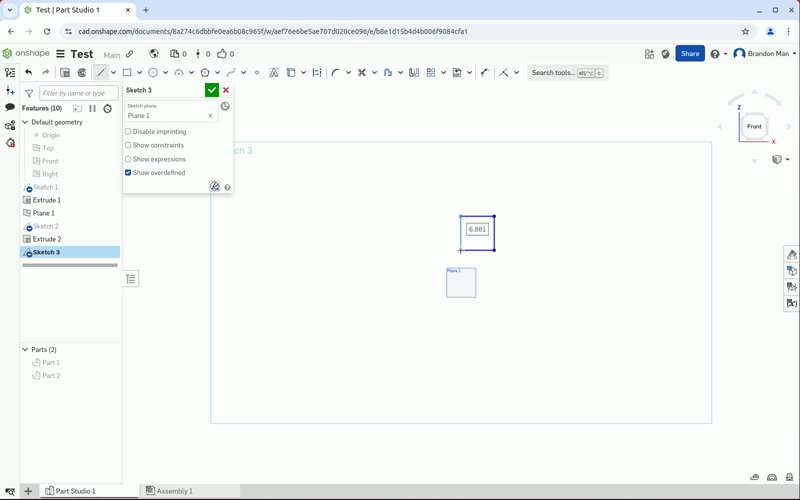
key_up(shift)
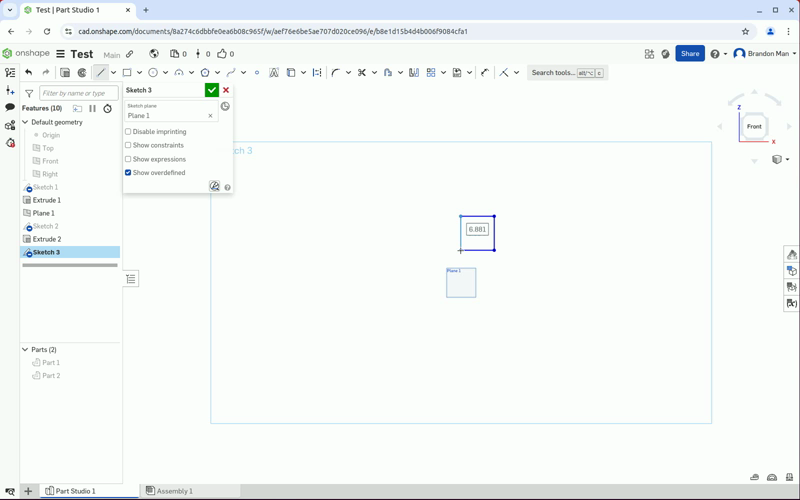
click(460, 250)
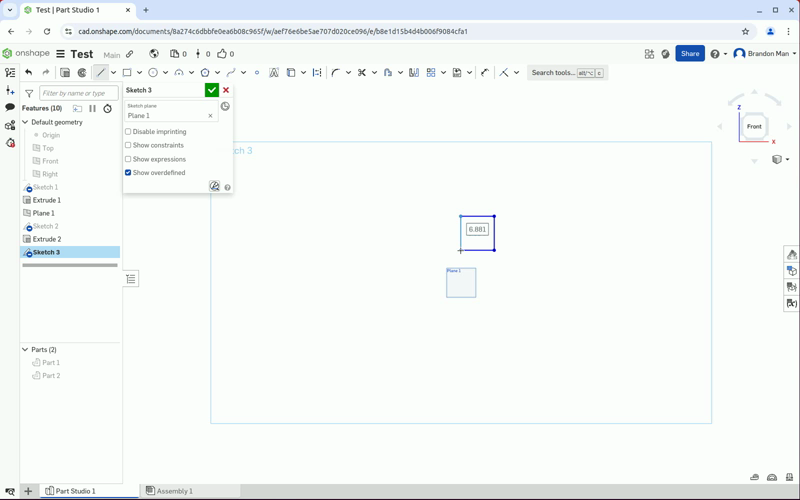
key(esc)
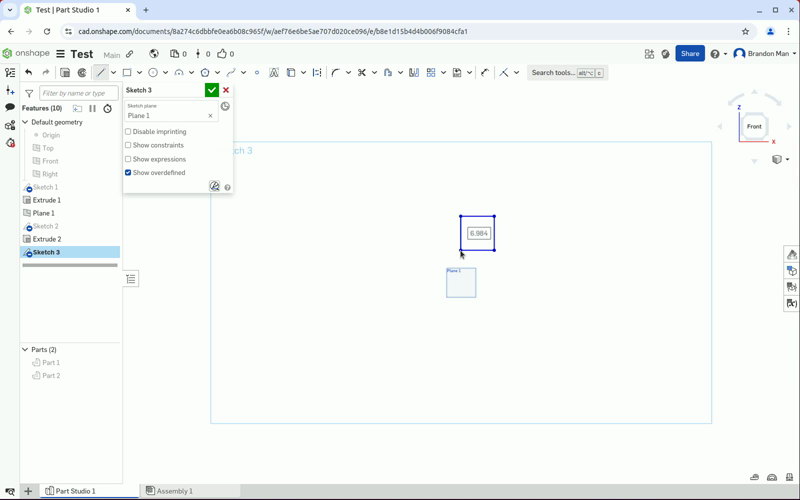
mouse_move(483, 234)
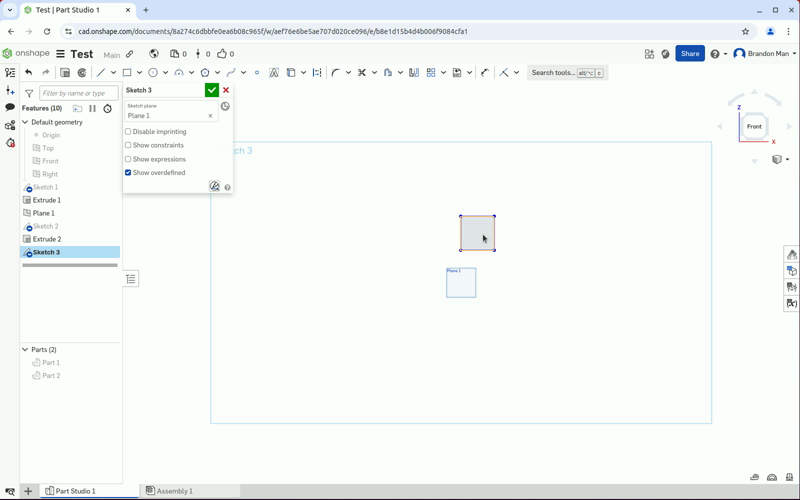
scroll(6)
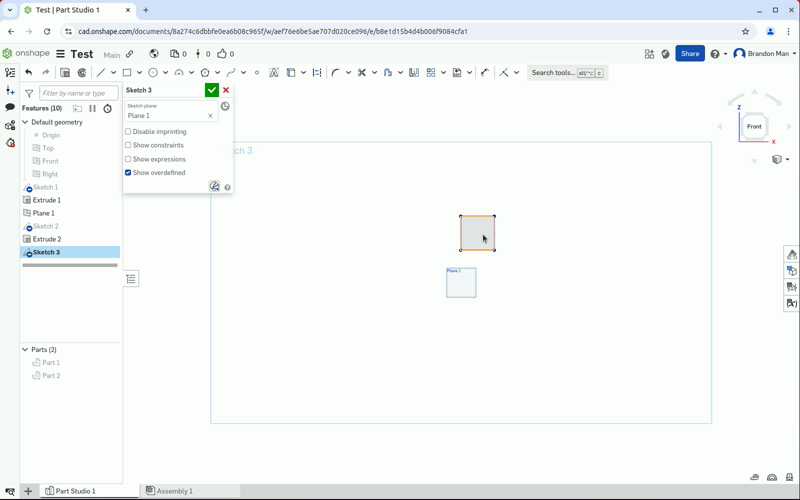
scroll(6)
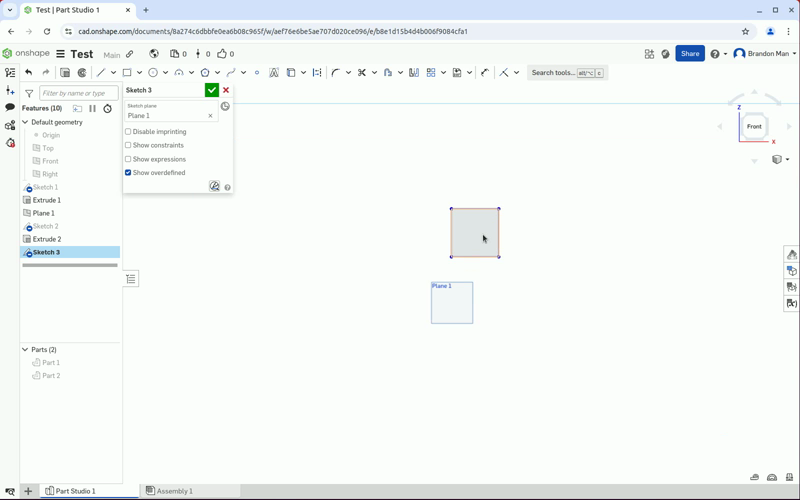
scroll(6)
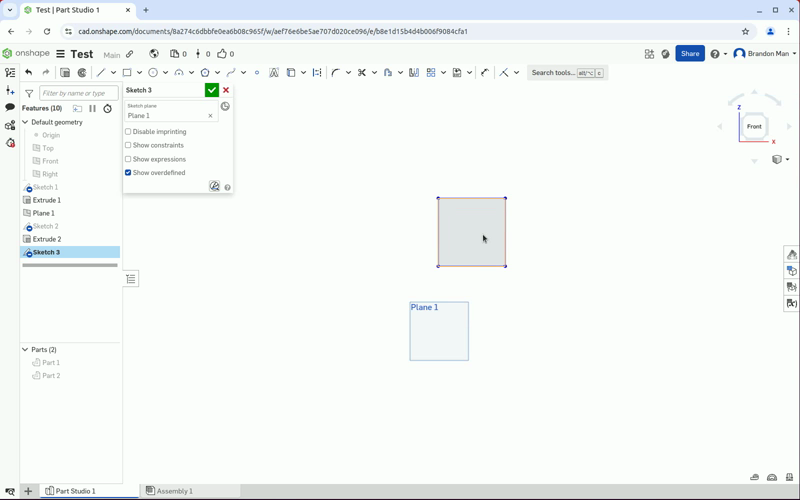
scroll(6)
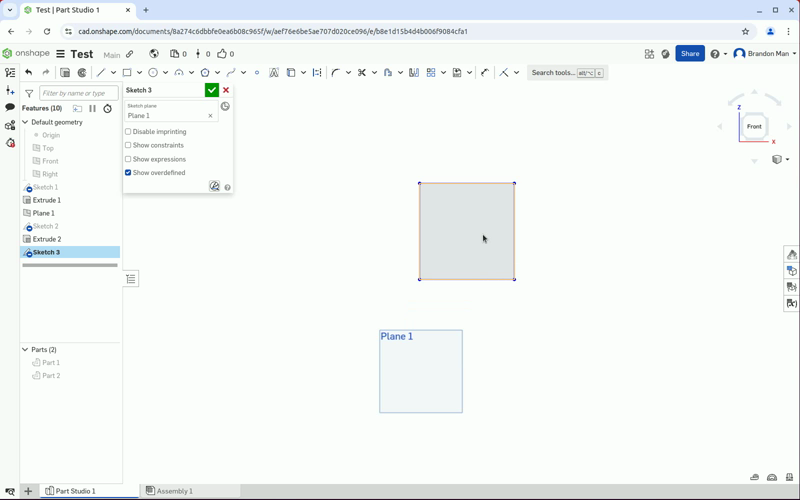
scroll(6)
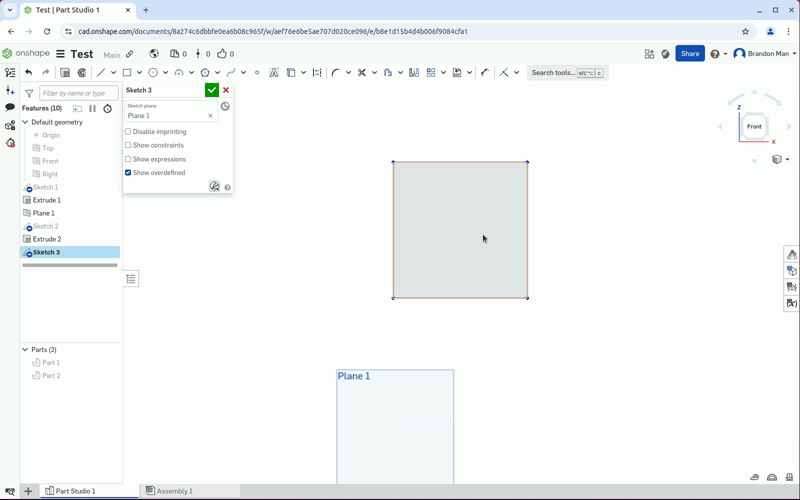
scroll(6)
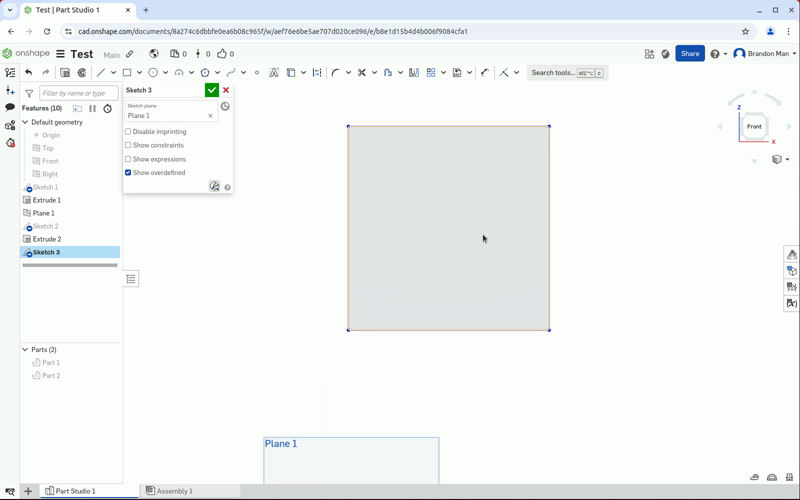
scroll(6)
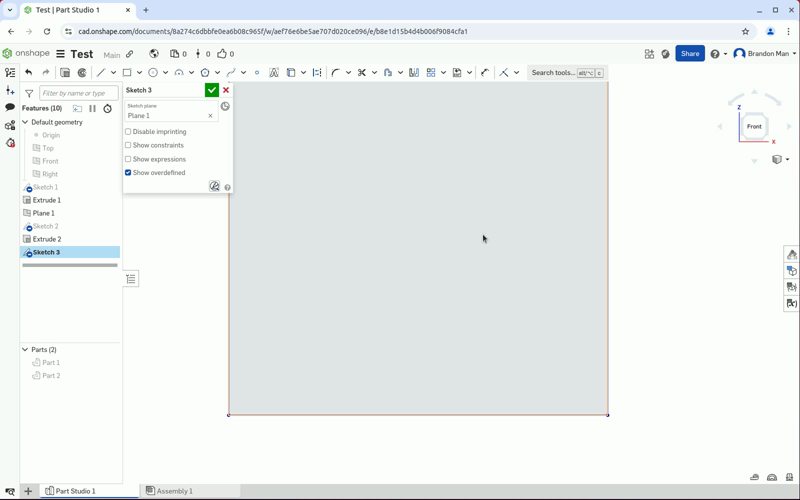
click(483, 234)
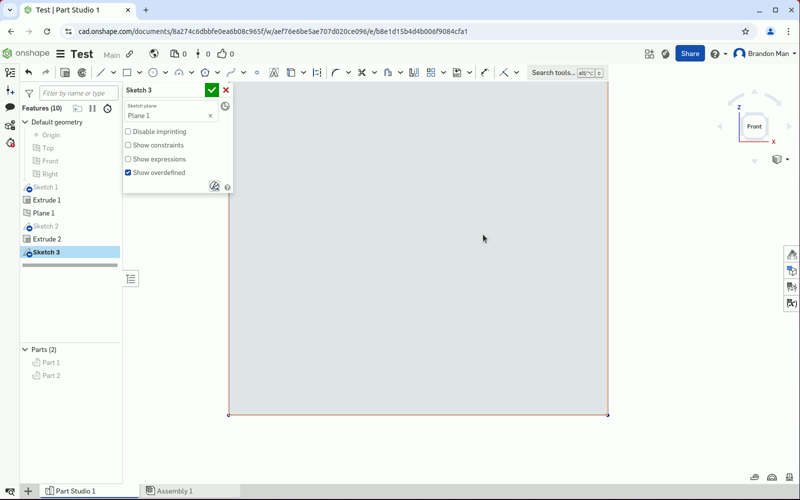
scroll(-6)
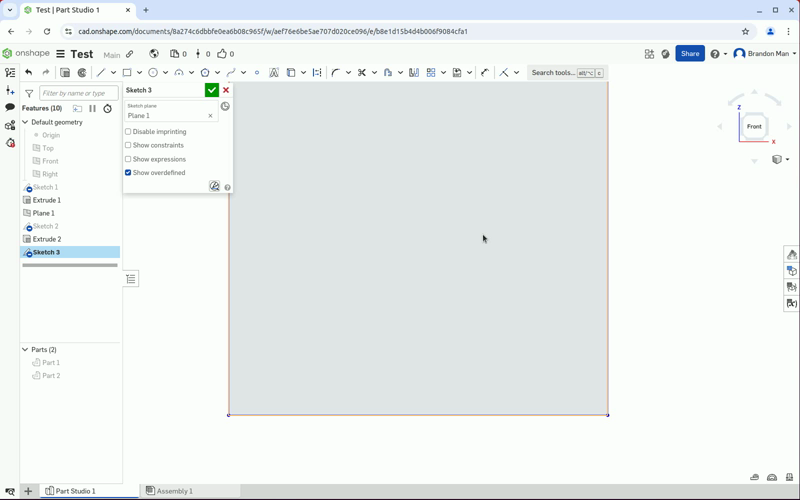
scroll(-6)
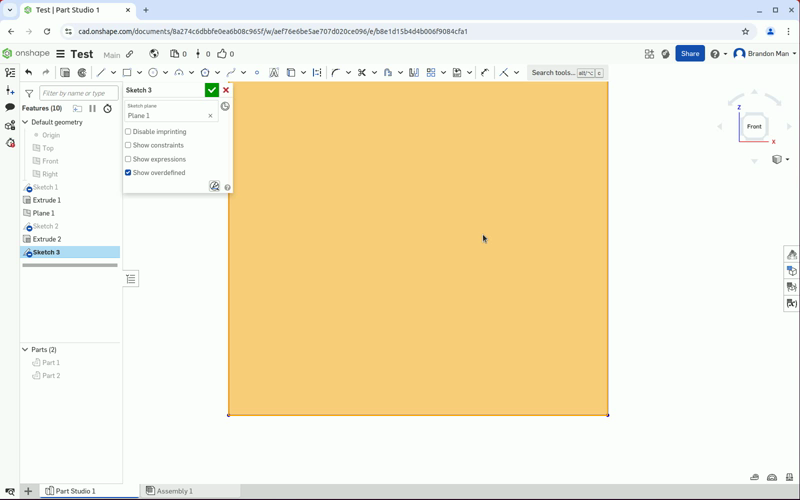
scroll(-6)
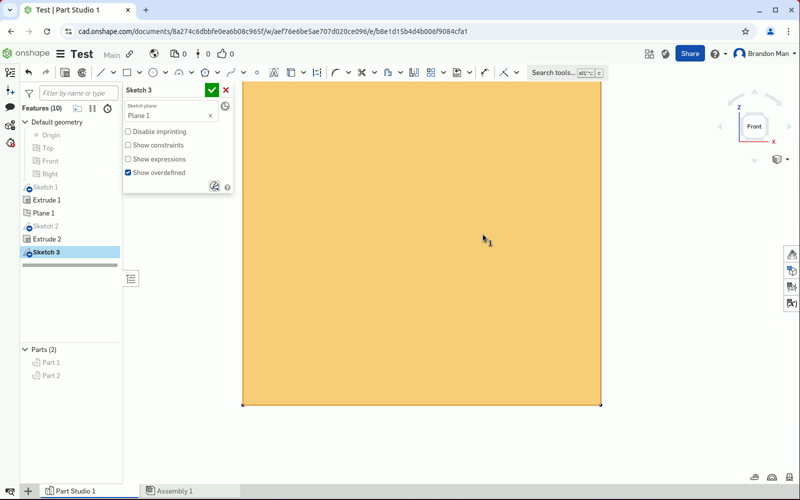
scroll(-6)
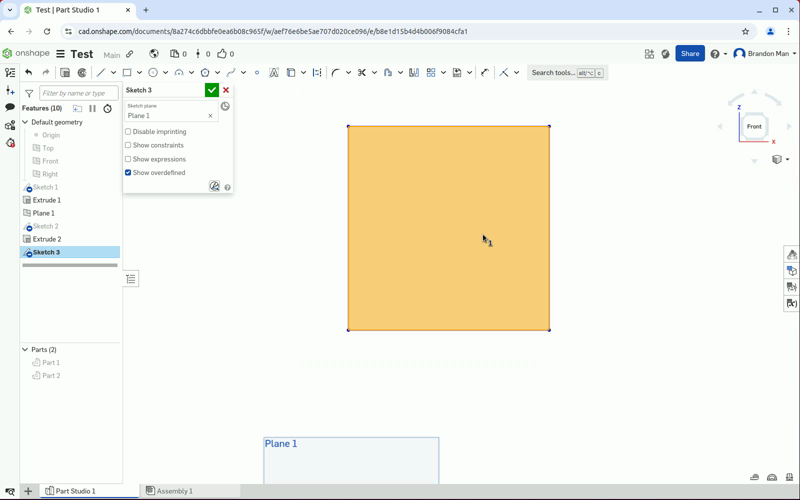
scroll(-6)
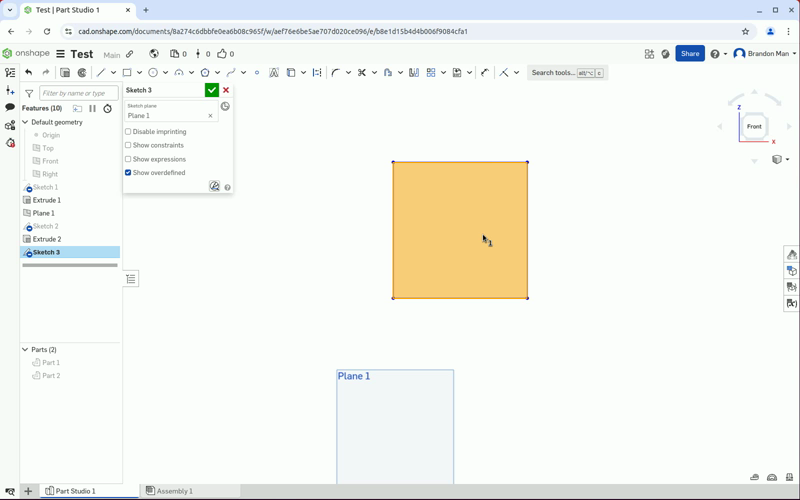
scroll(-6)
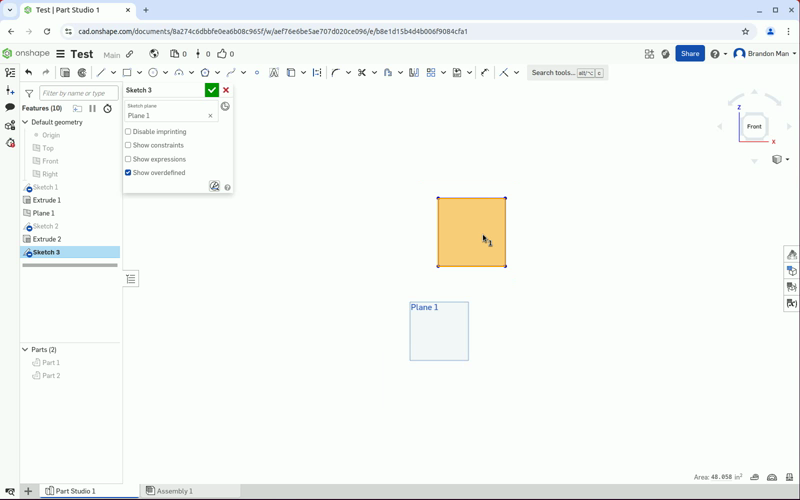
scroll(-6)
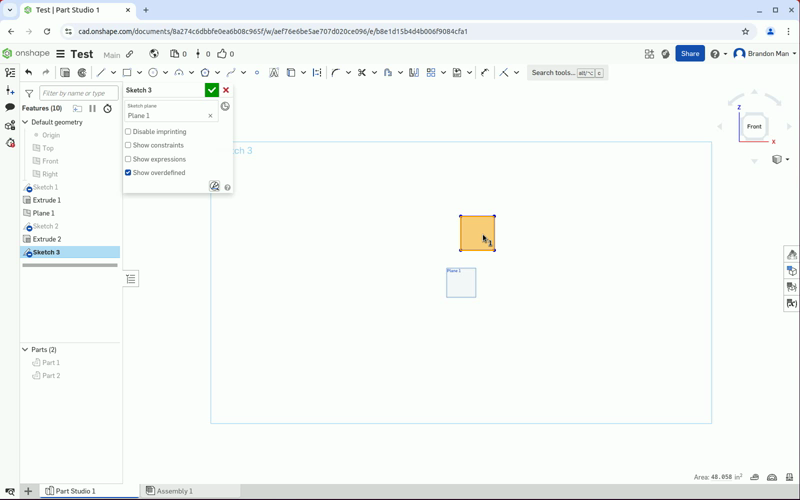
mouse_move(73, 352)
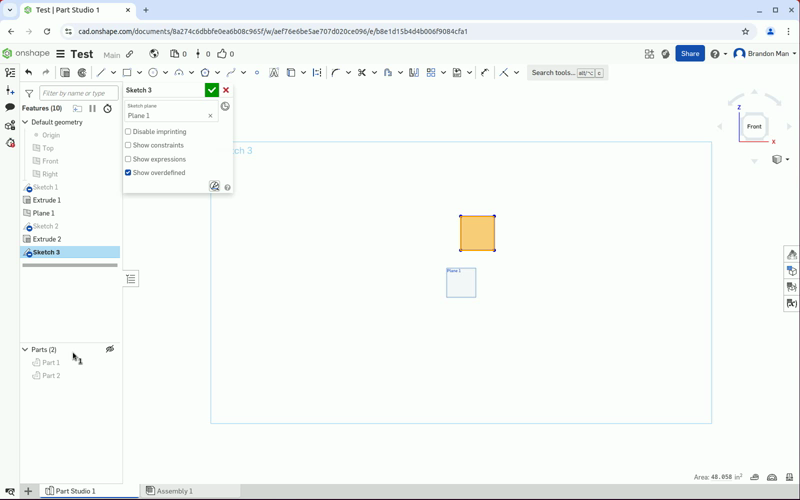
key(shift+y)
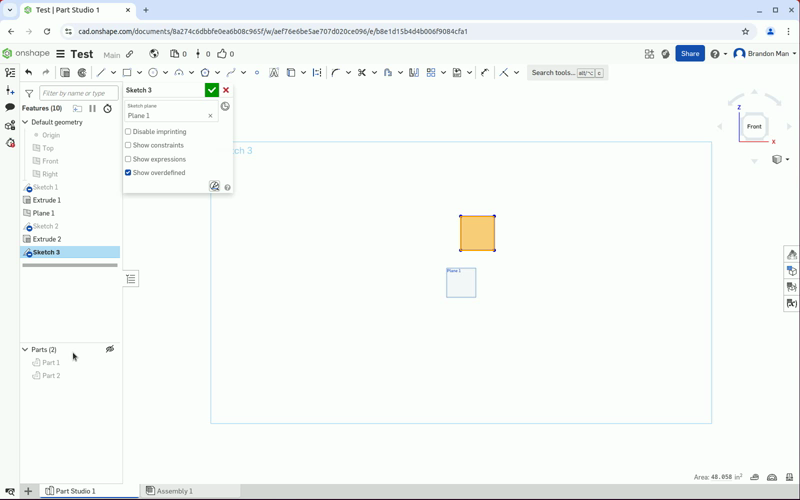
key(shift+e)
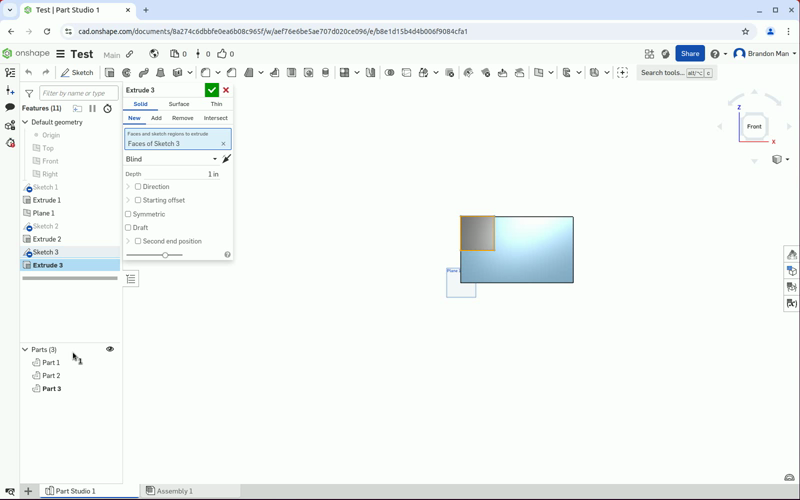
mouse_move(143, 106)
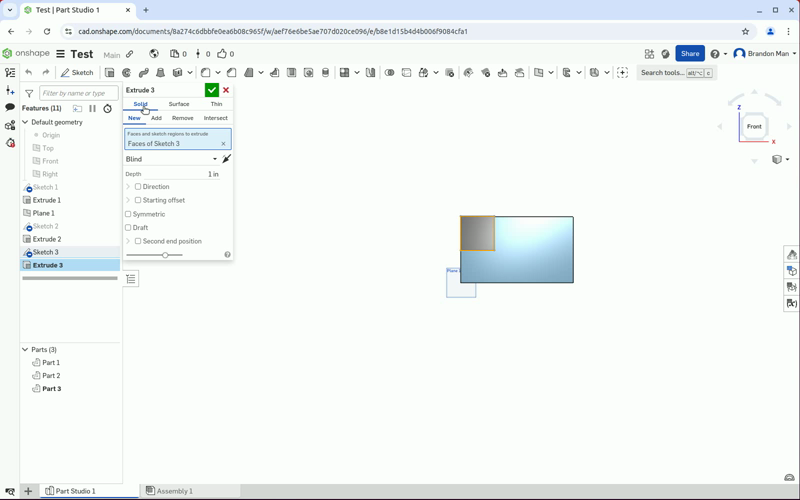
click(143, 106)
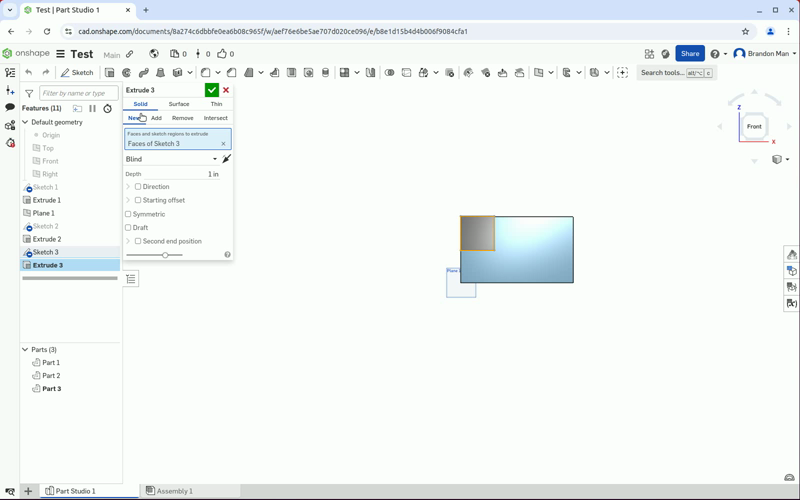
mouse_move(137, 120)
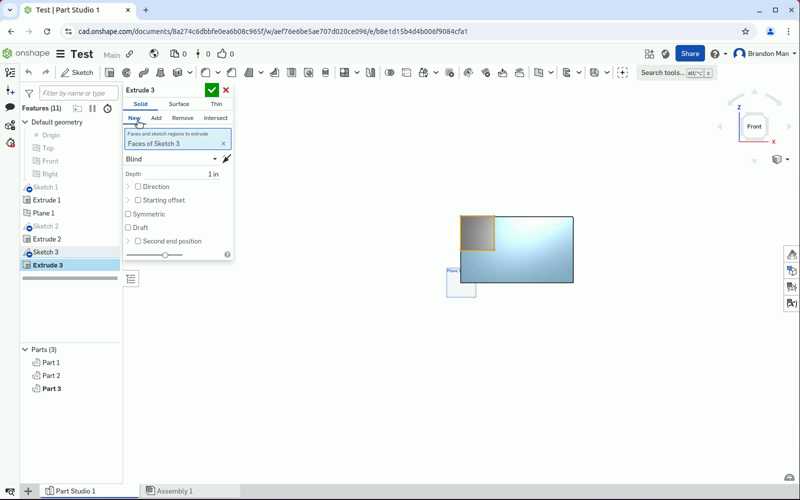
click(137, 120)
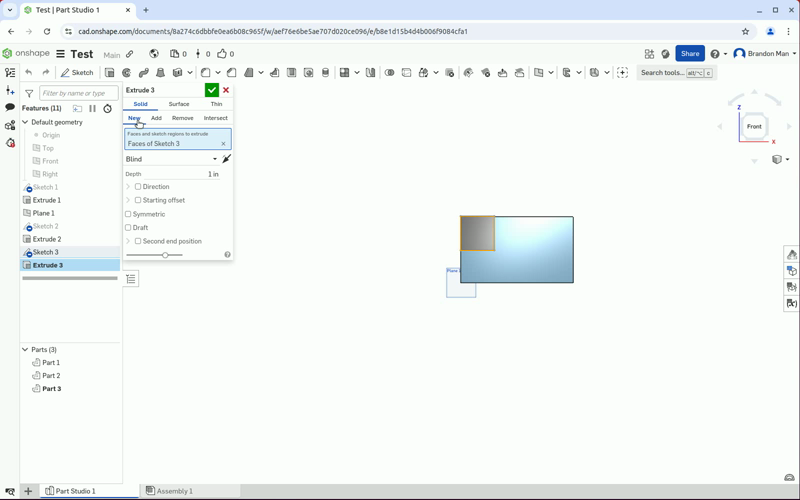
key(tab, 4)
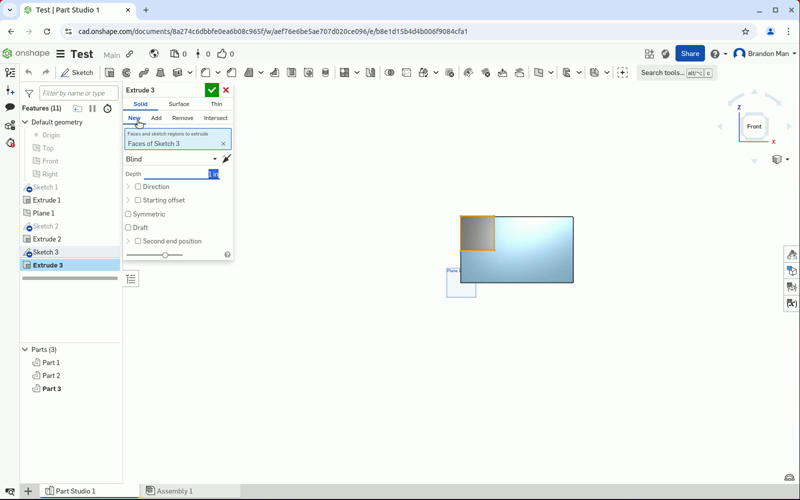
text(5.536)
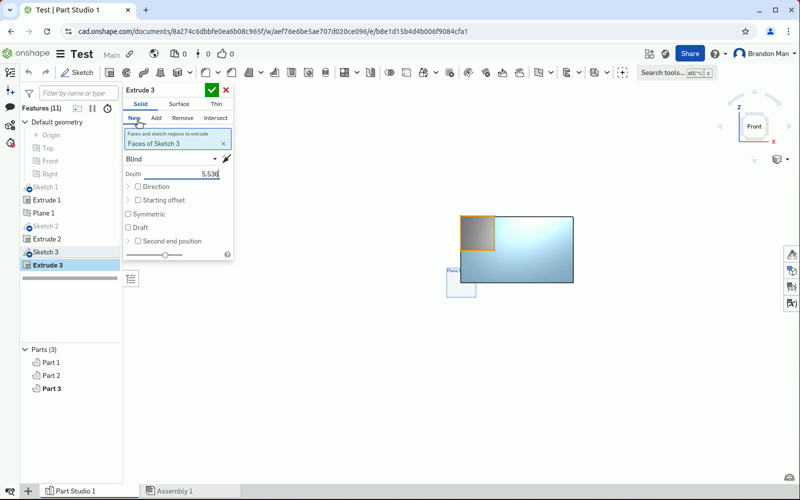
key(enter)
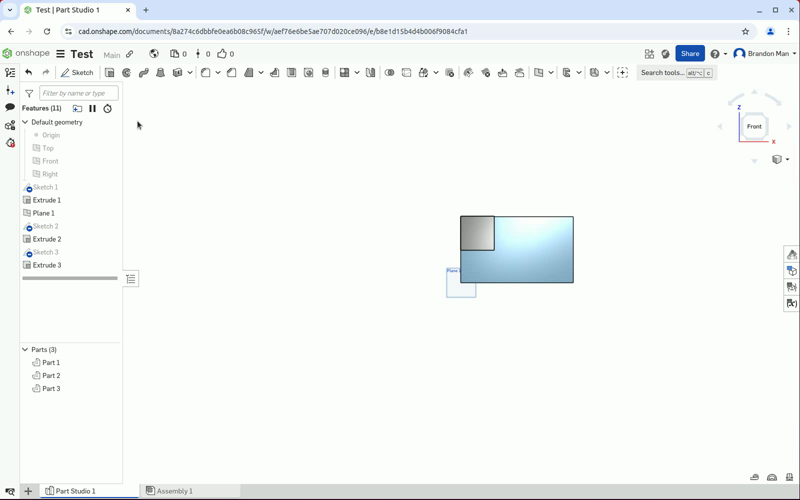
key(shift+h)
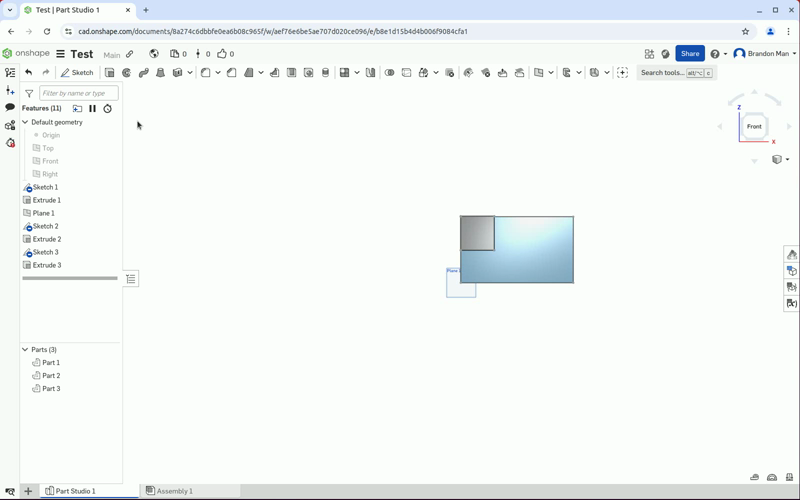
key(shift+h)
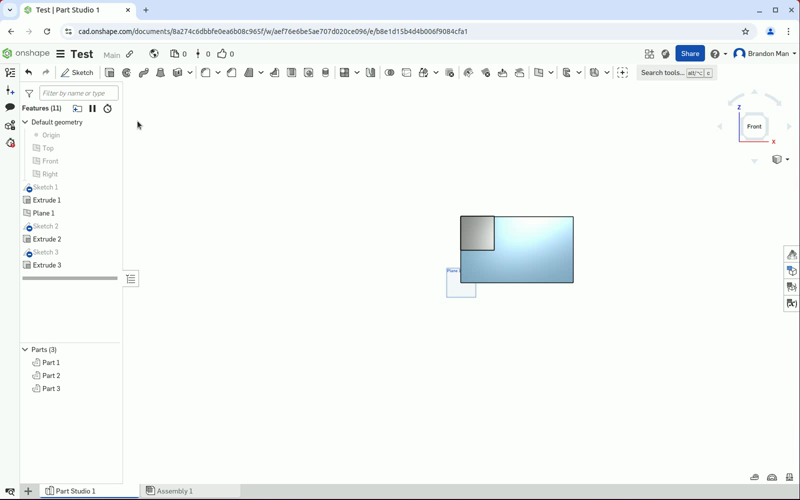
mouse_move(73, 189)
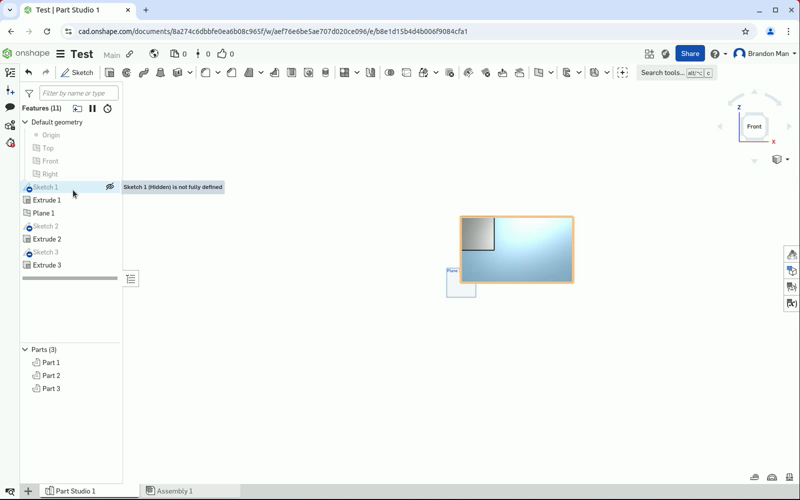
click(73, 189)
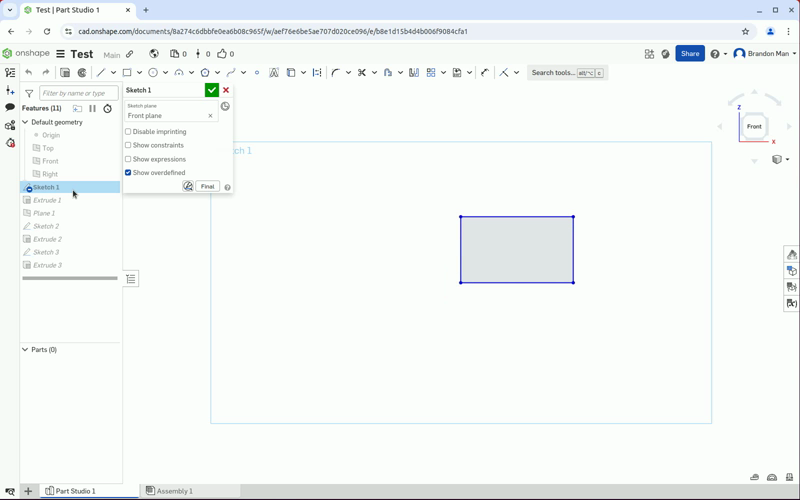
mouse_move(229, 92)
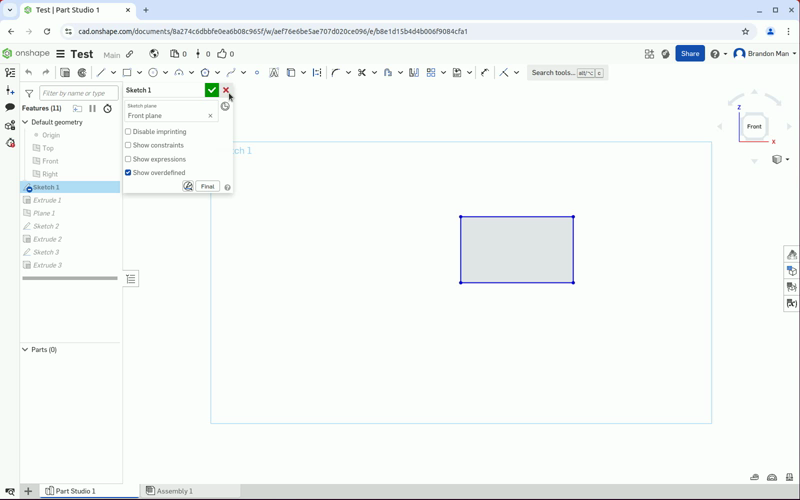
click(229, 92)
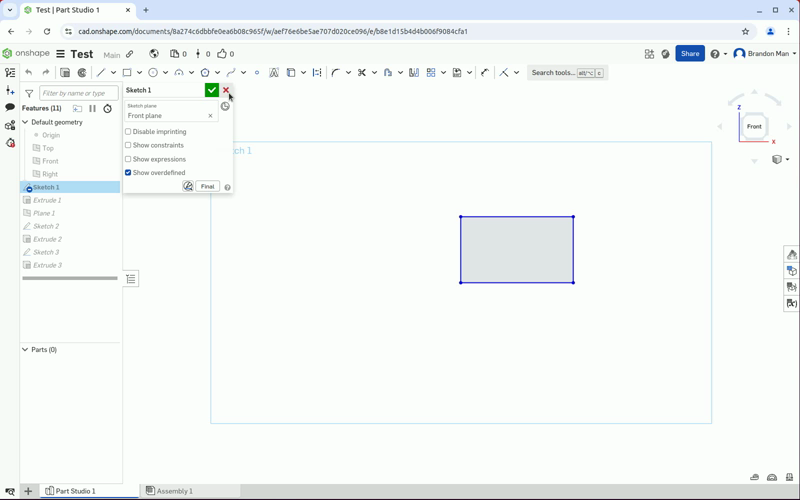
key(shift+s)
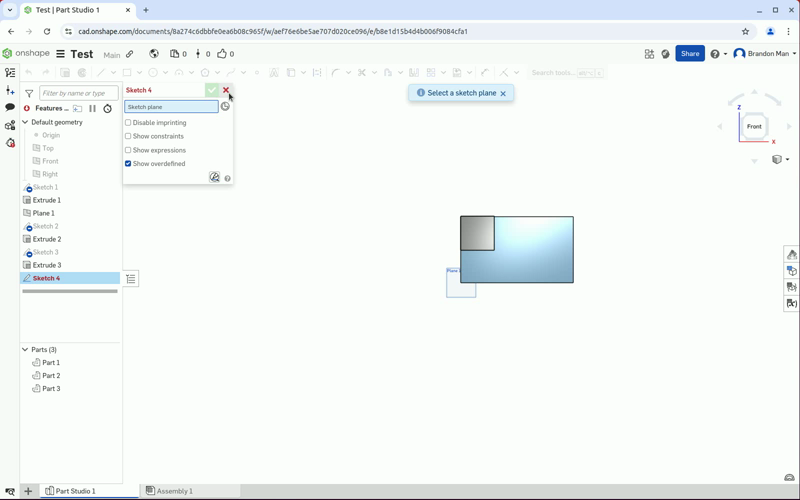
mouse_move(73, 215)
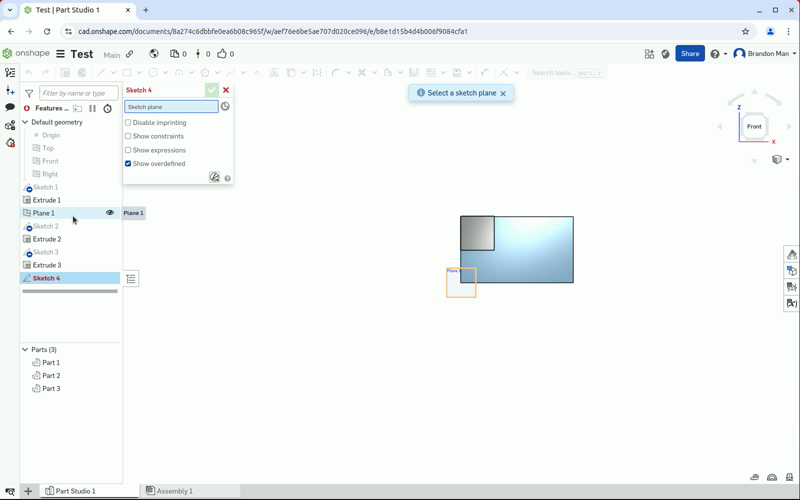
click(73, 215)
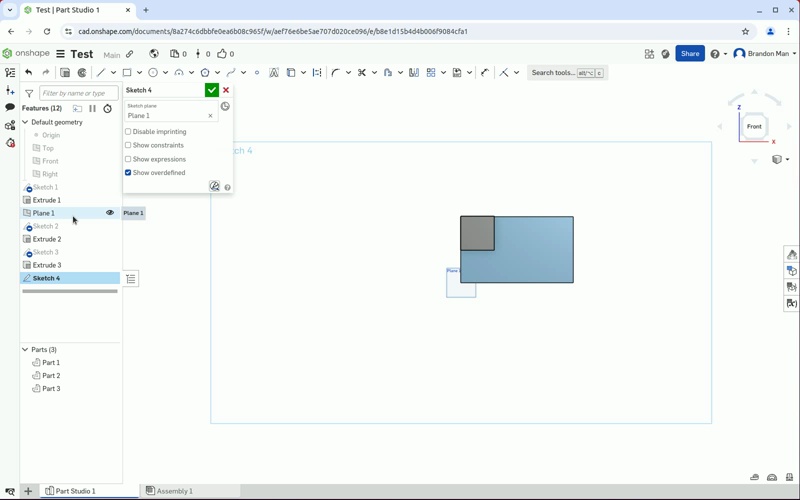
mouse_move(73, 352)
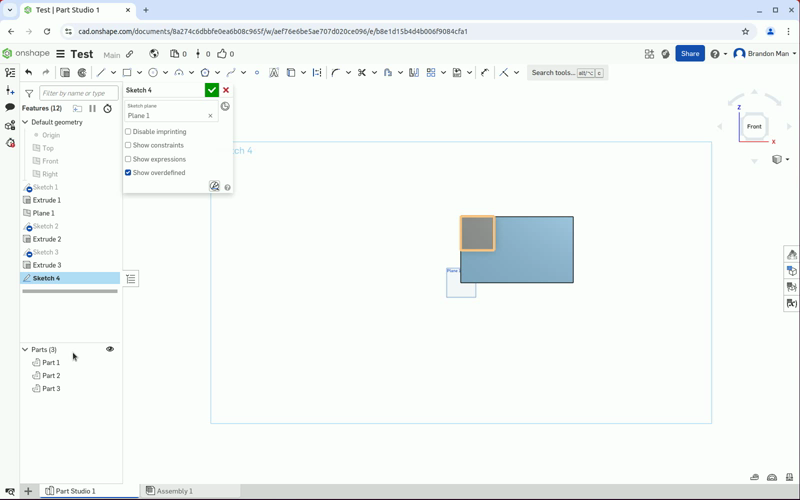
key(y)
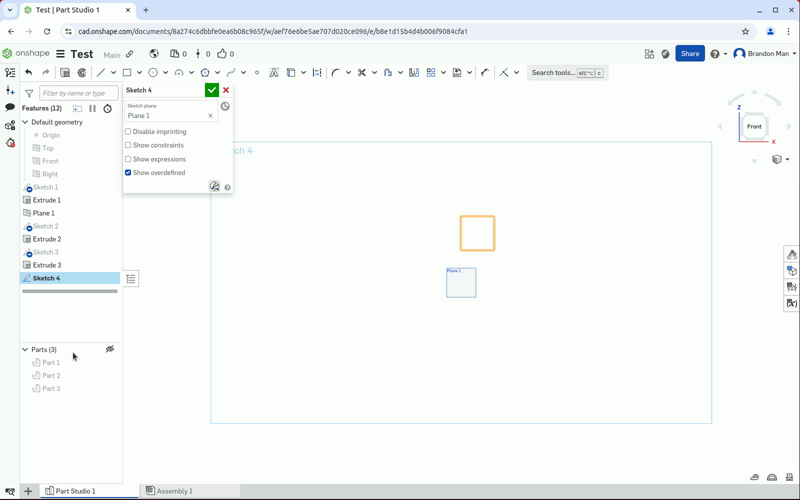
key(l)
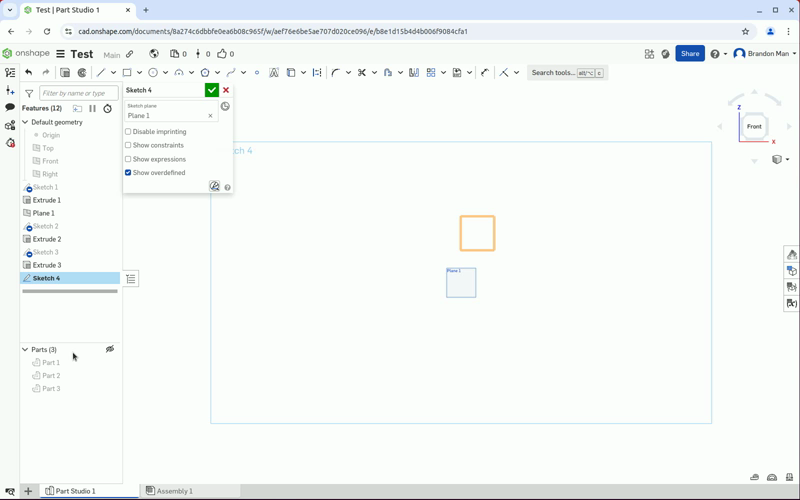
key_down(shift)
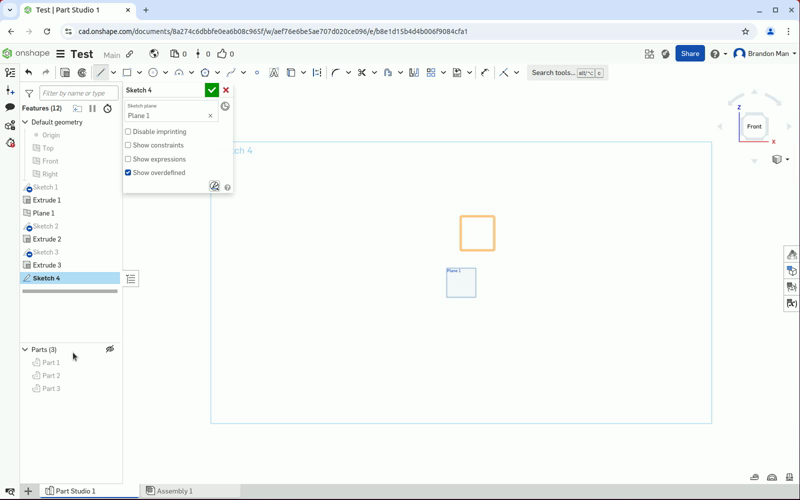
mouse_move(540, 250)
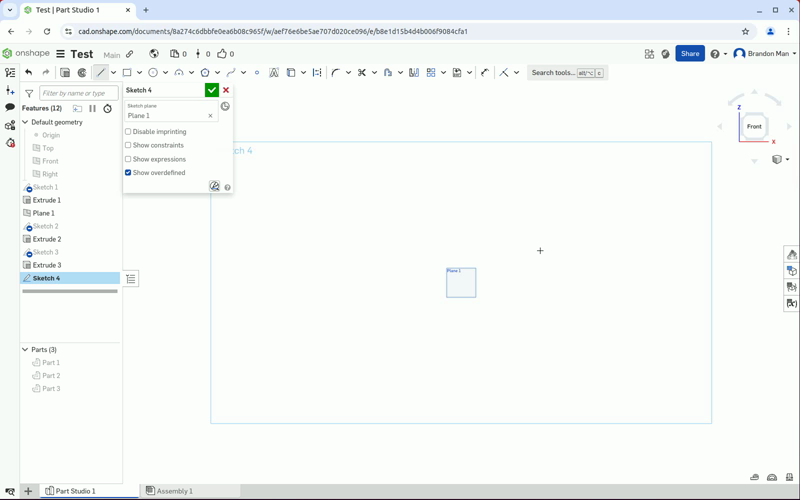
click(540, 250)
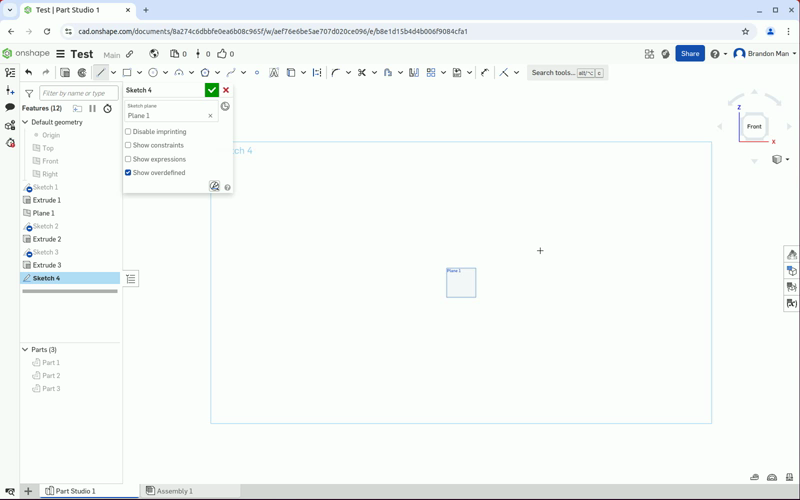
key_up(shift)
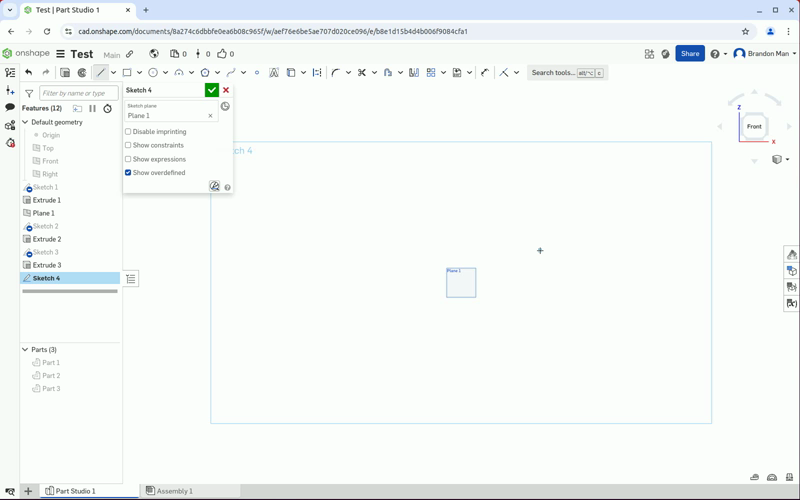
key_down(shift)
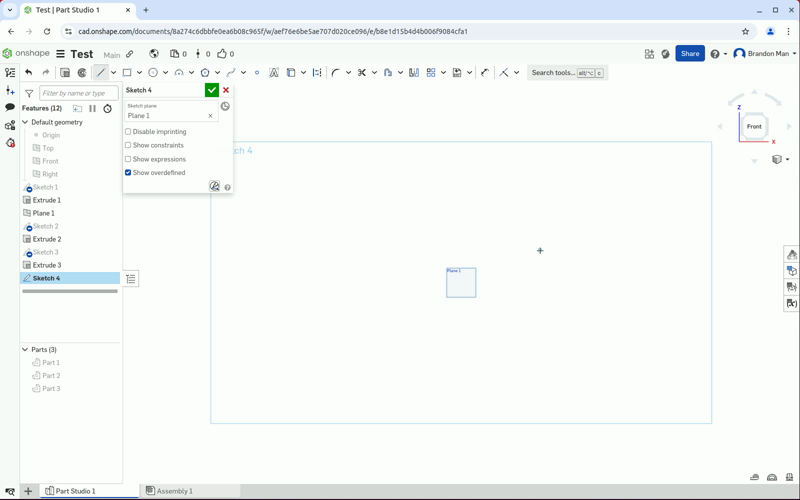
mouse_move(570, 250)
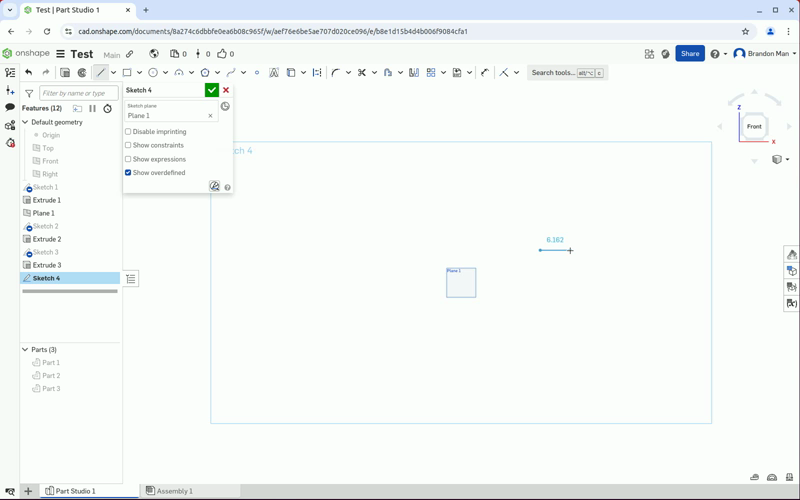
mouse_move(574, 250)
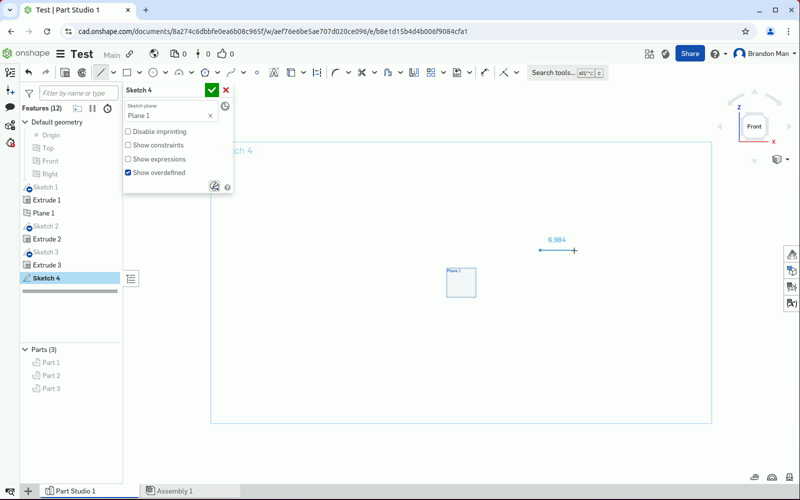
click(574, 250)
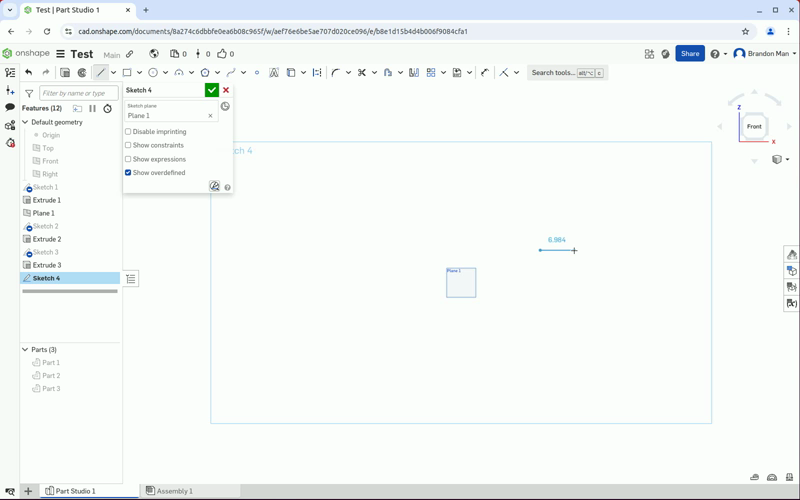
key_up(shift)
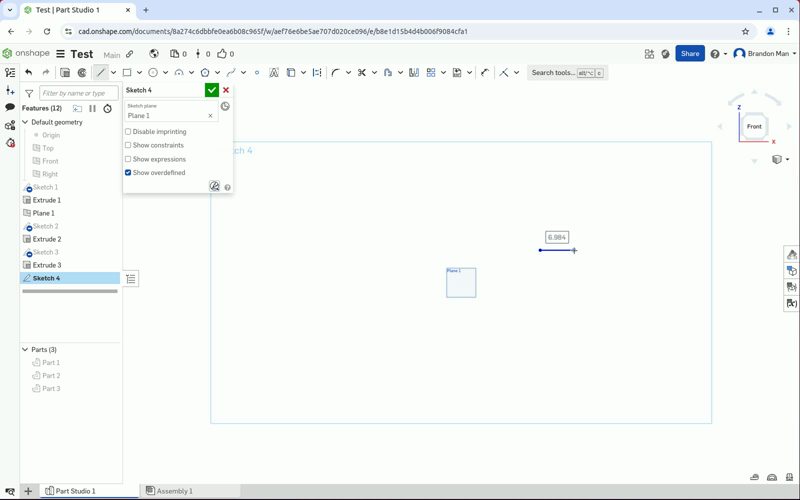
key_down(shift)
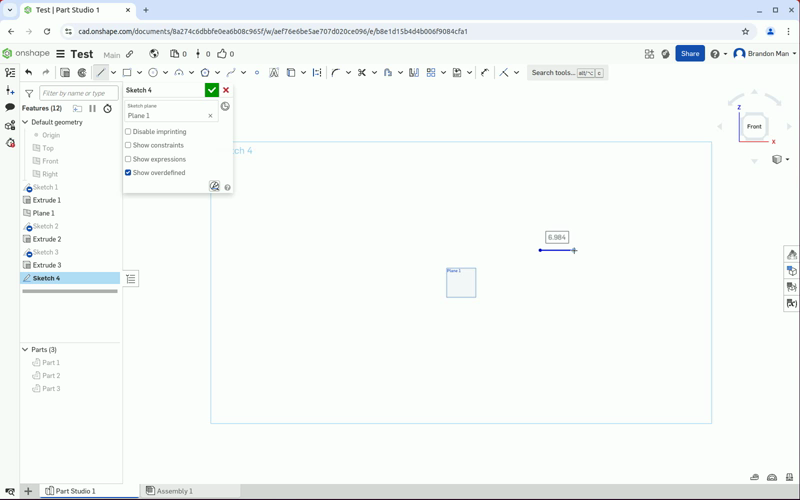
mouse_move(589, 250)
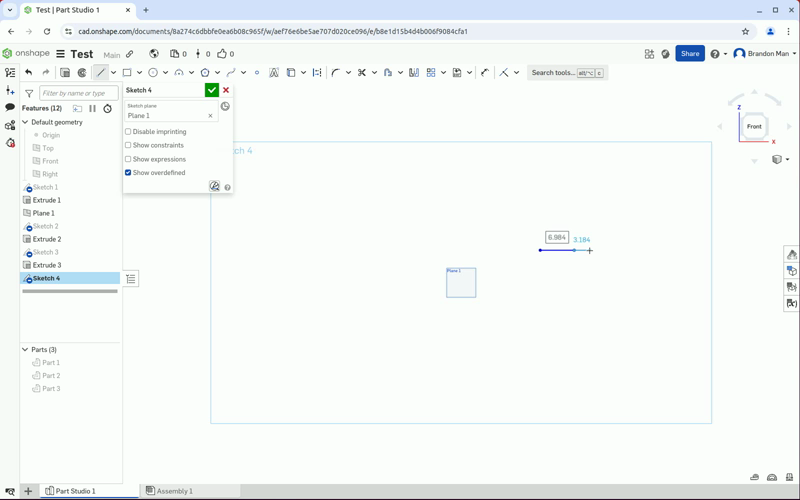
mouse_move(574, 216)
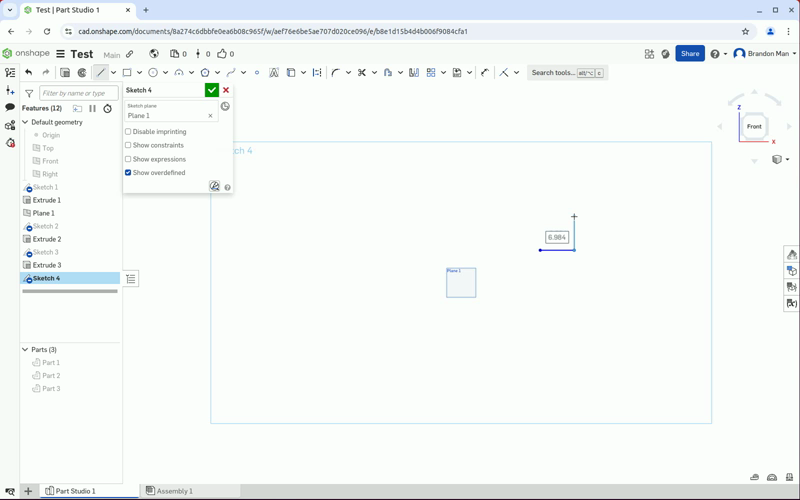
click(574, 216)
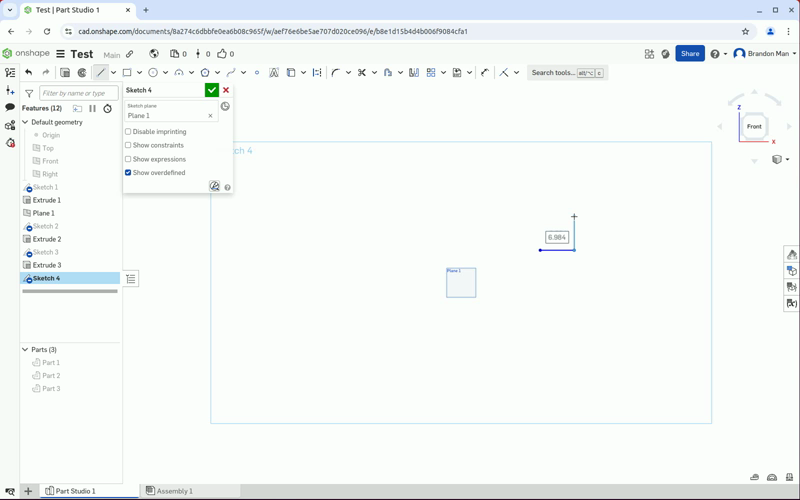
key_up(shift)
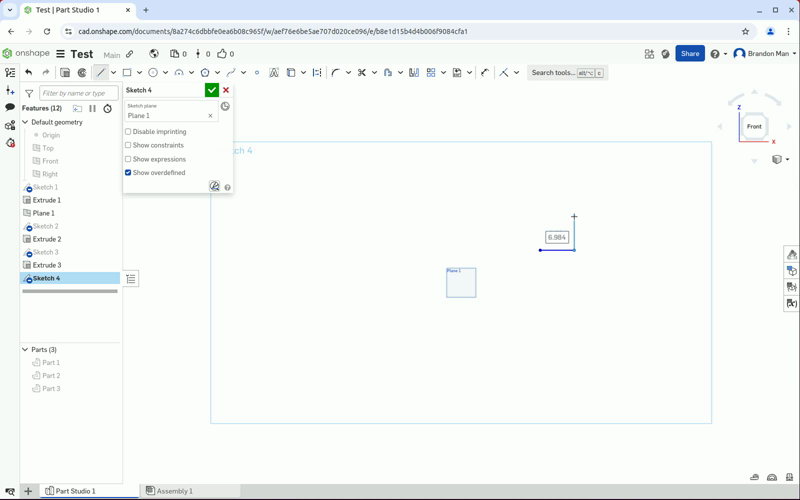
key_down(shift)
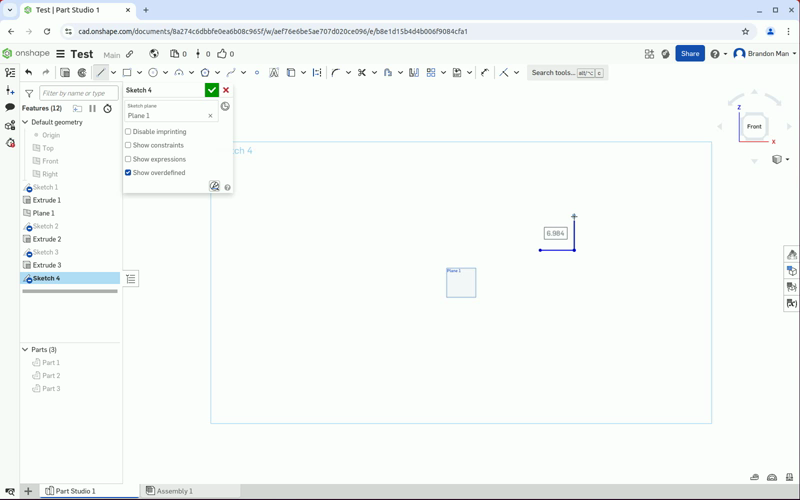
mouse_move(589, 216)
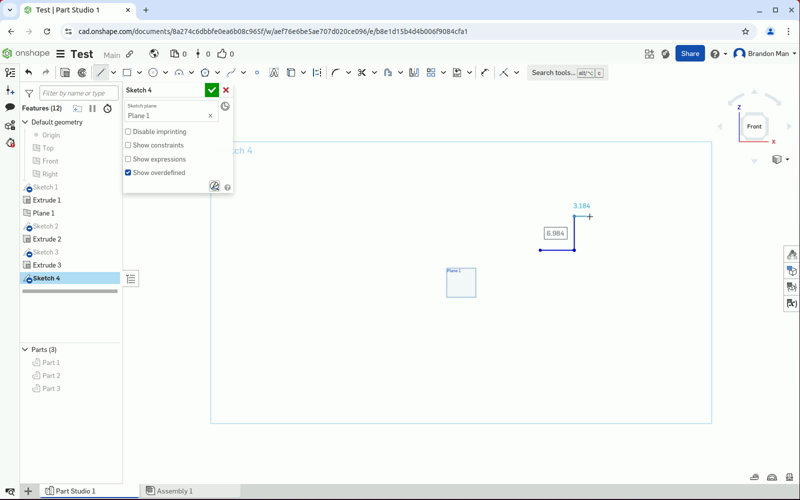
mouse_move(540, 216)
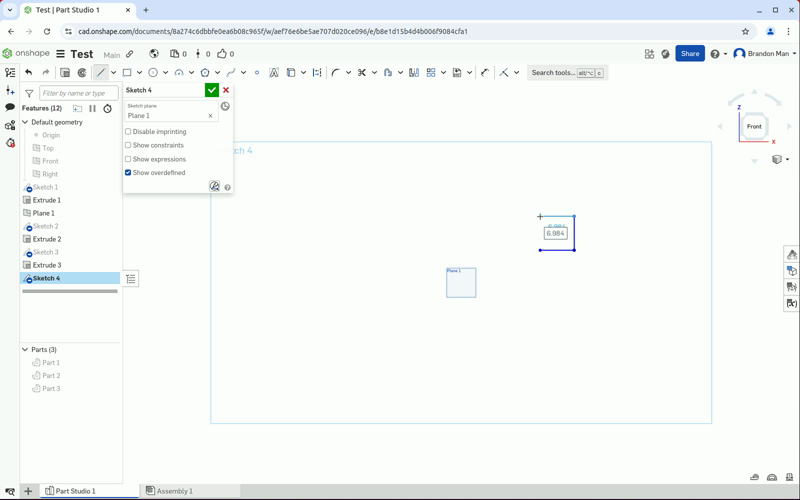
click(540, 216)
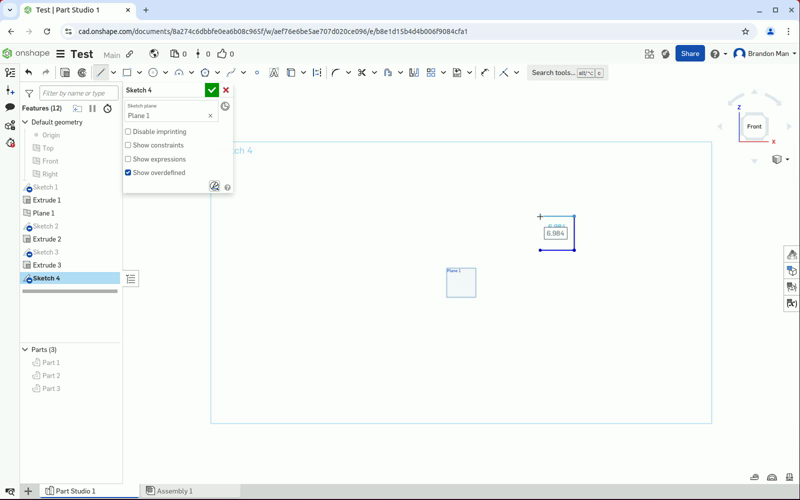
key_up(shift)
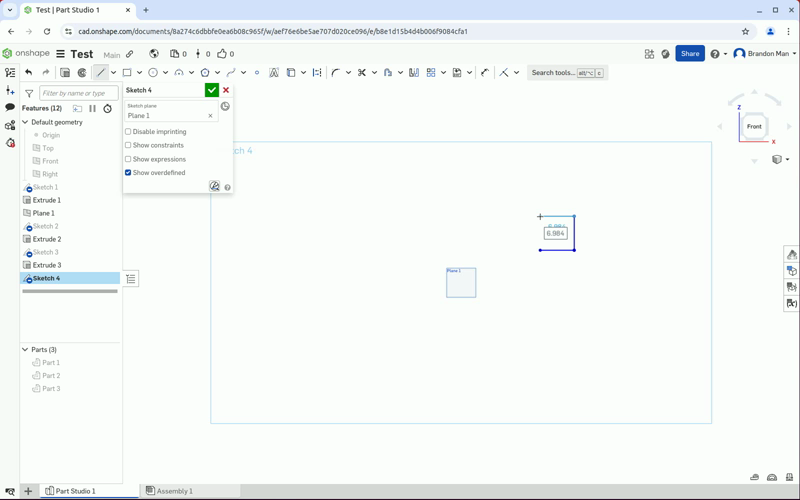
mouse_move(570, 216)
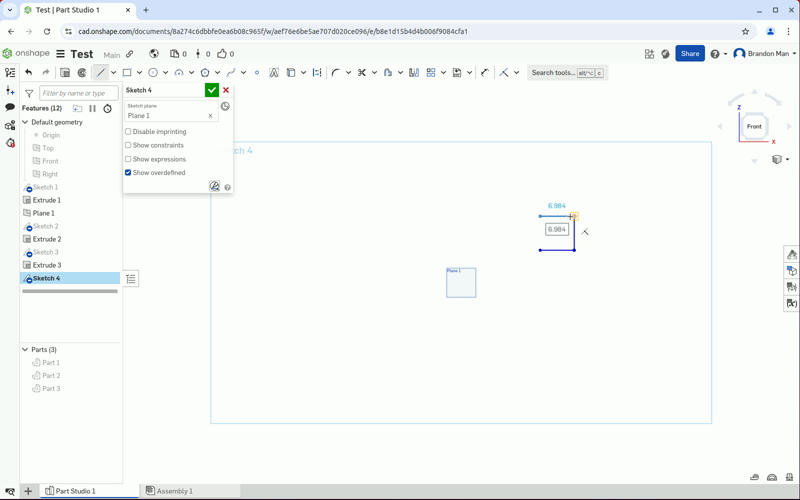
key_down(shift)
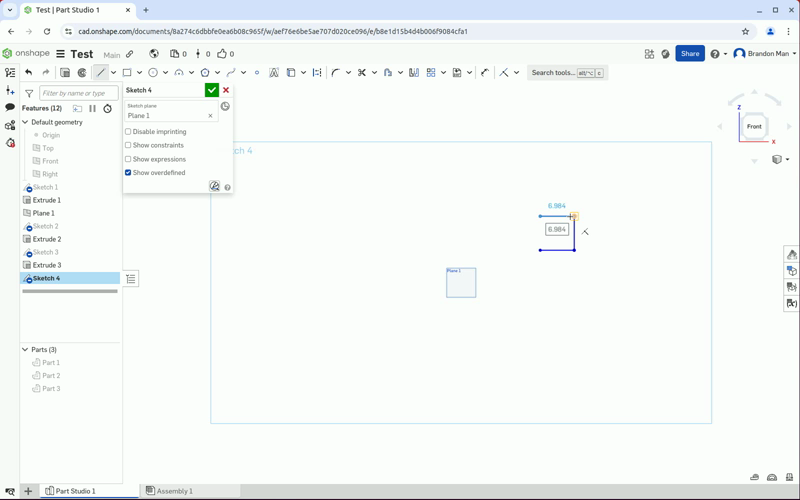
mouse_move(540, 250)
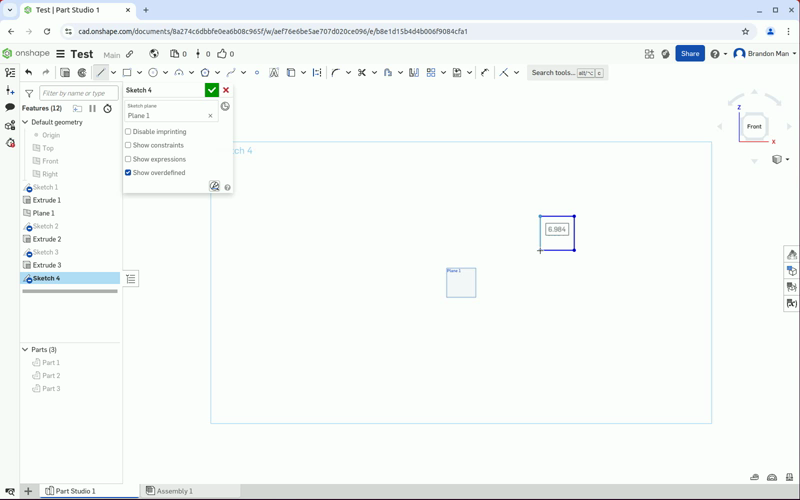
key_up(shift)
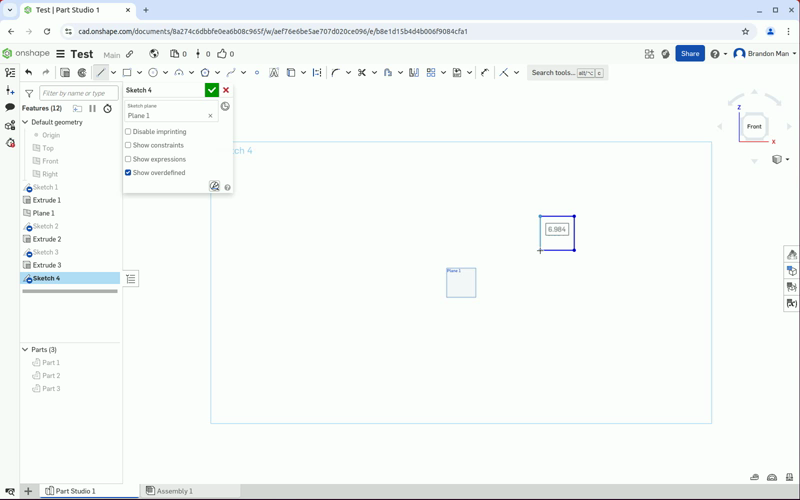
click(540, 250)
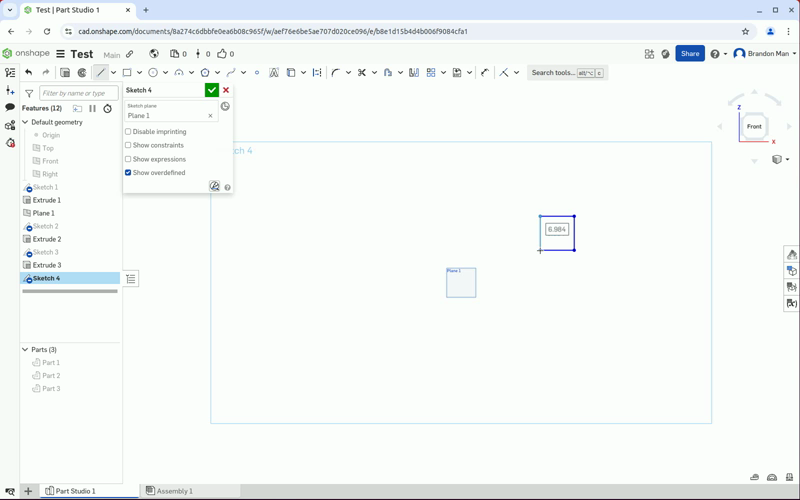
key(esc)
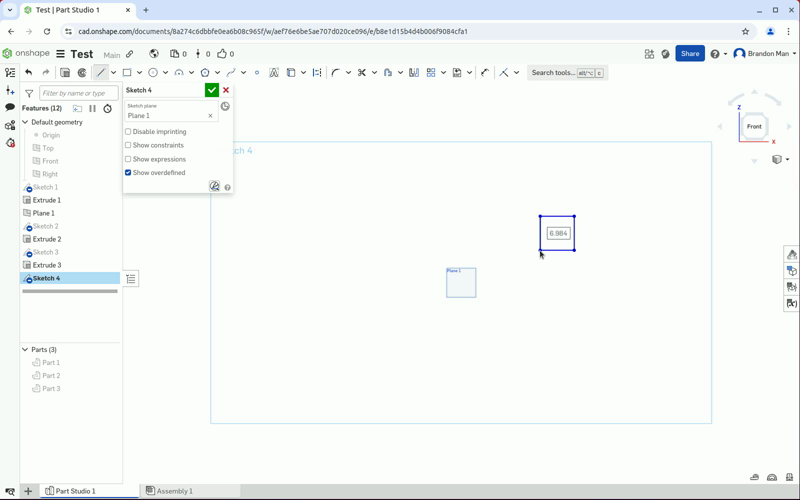
mouse_move(554, 223)
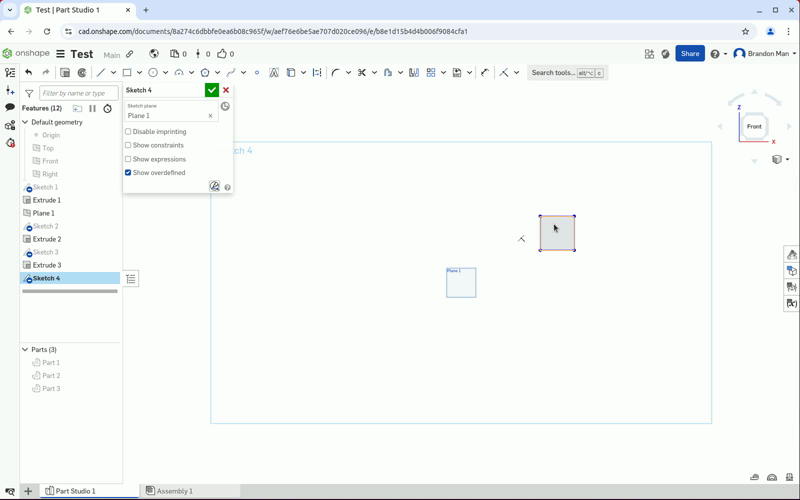
scroll(6)
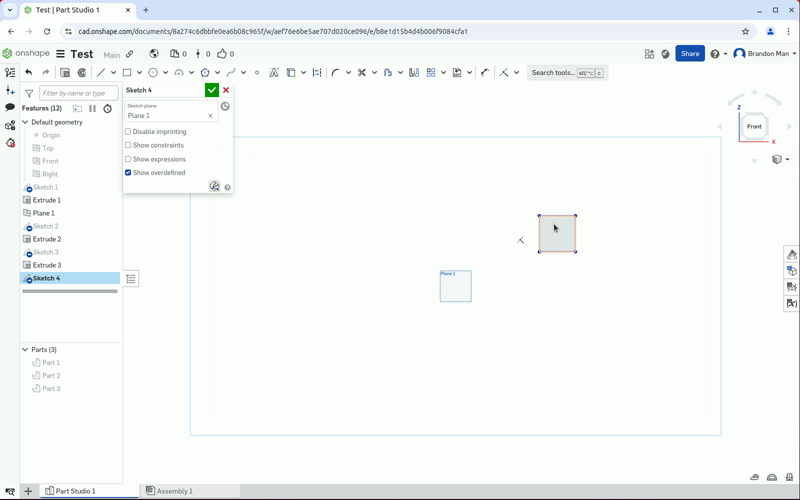
scroll(6)
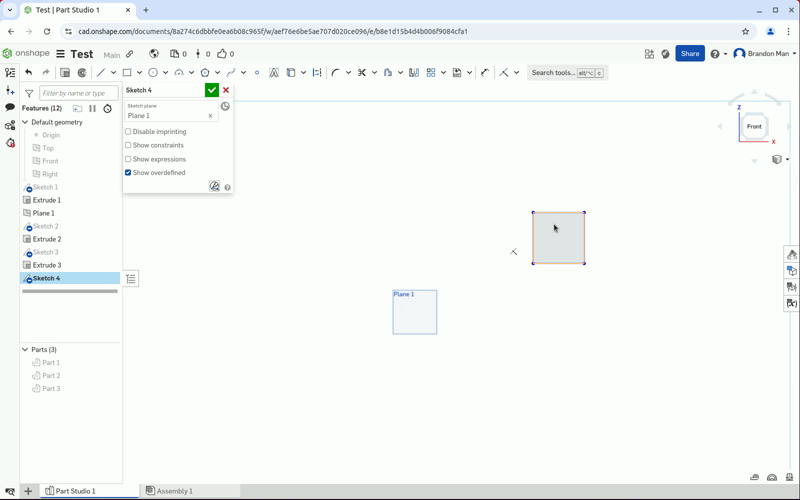
scroll(6)
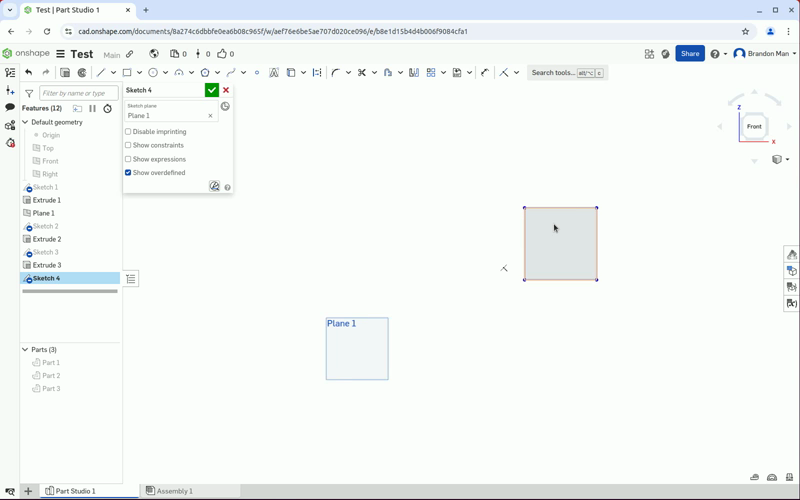
scroll(6)
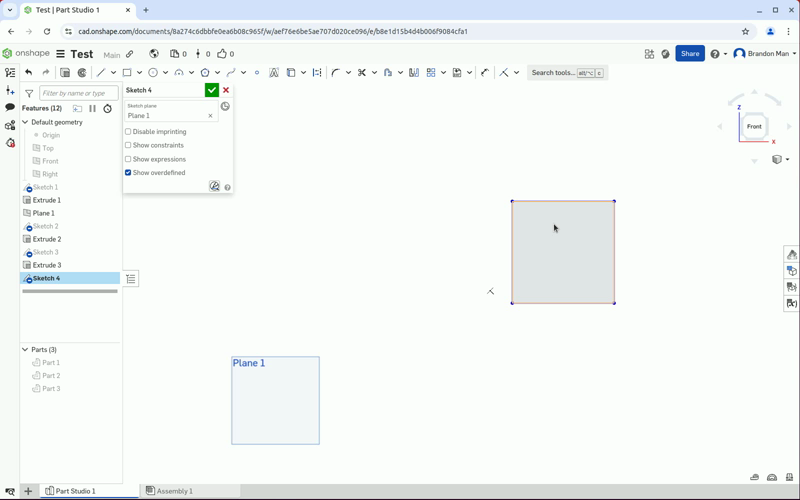
scroll(6)
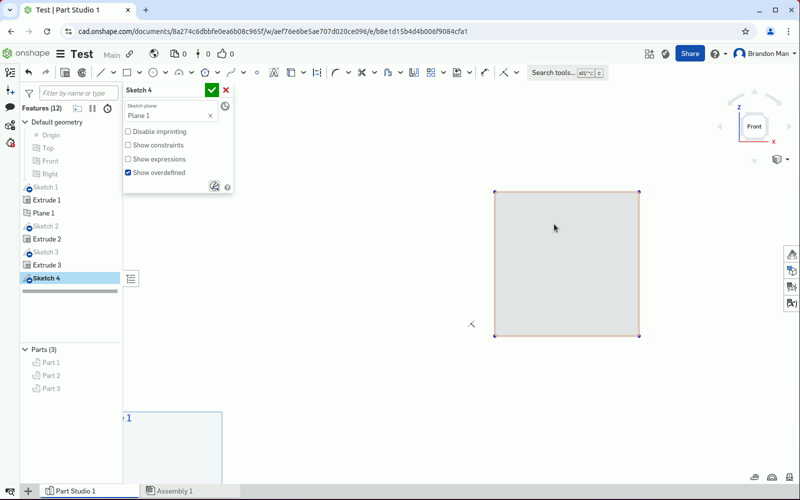
scroll(6)
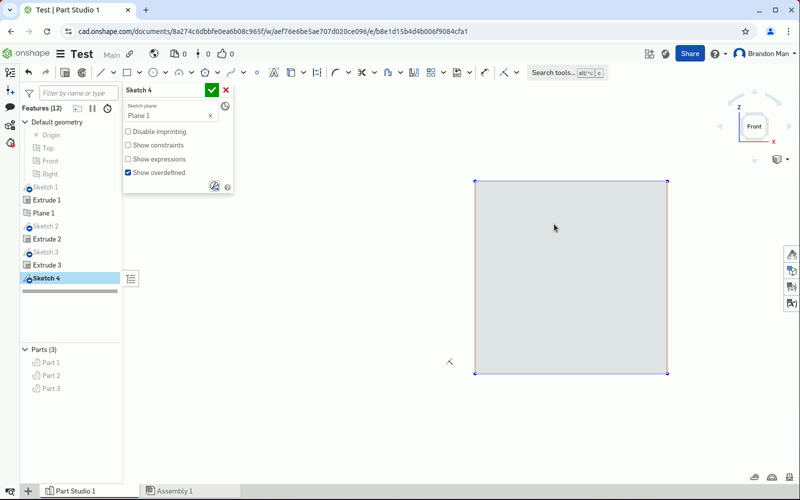
scroll(6)
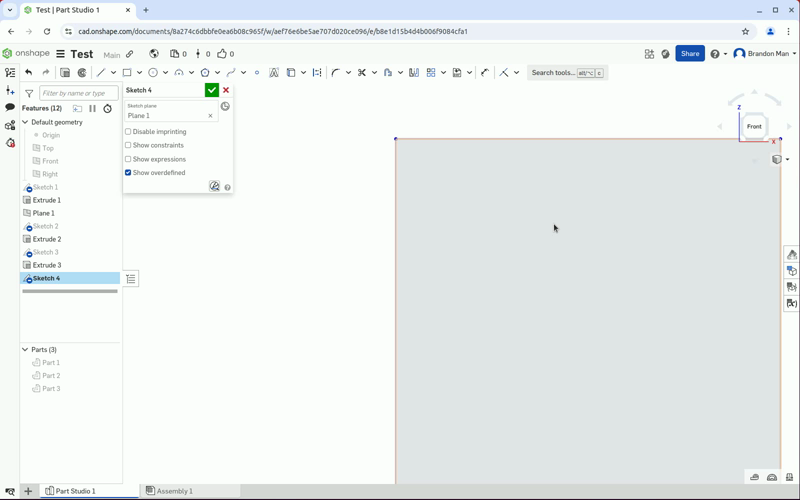
click(554, 223)
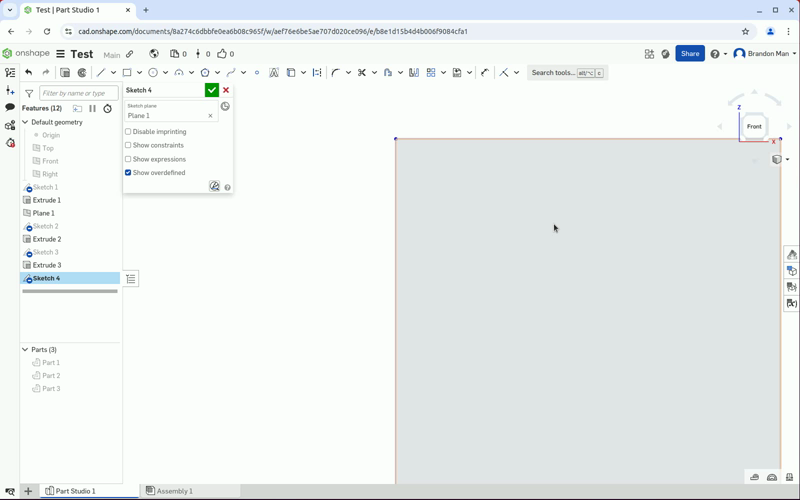
scroll(-6)
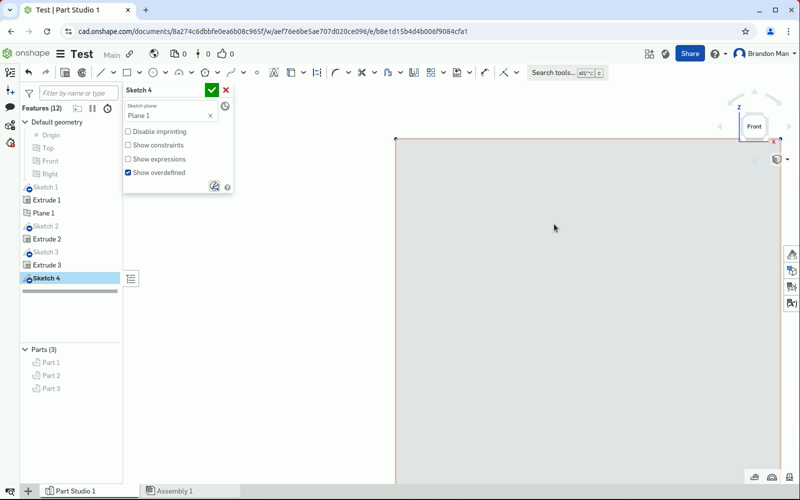
scroll(-6)
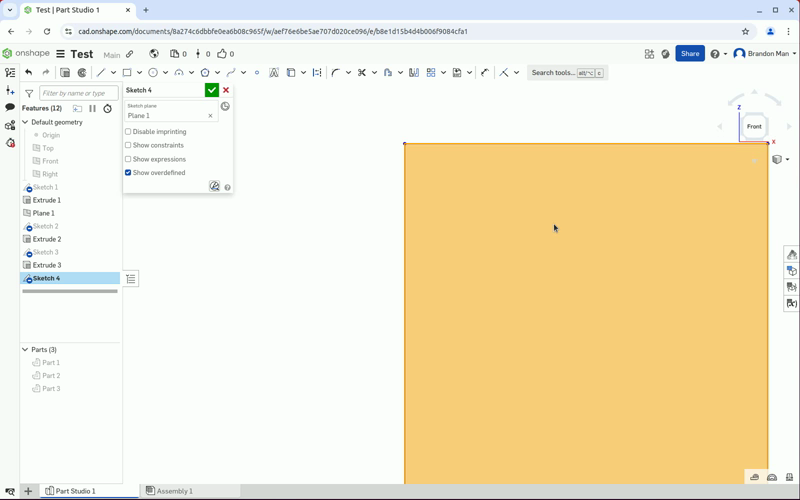
scroll(-6)
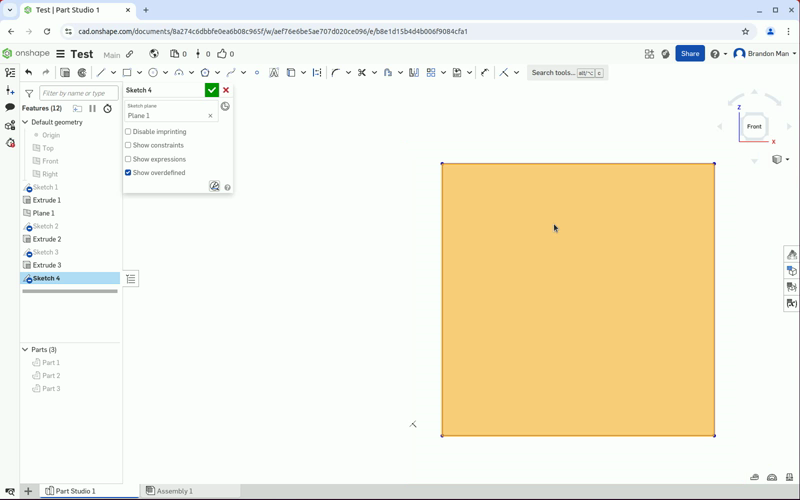
scroll(-6)
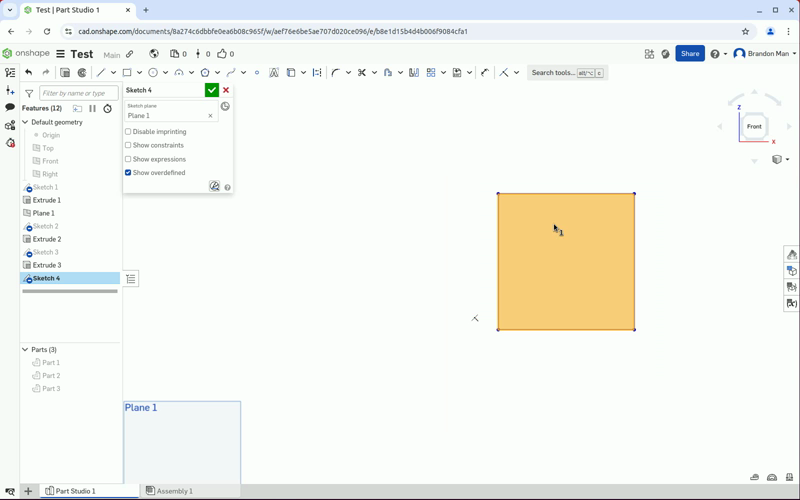
scroll(-6)
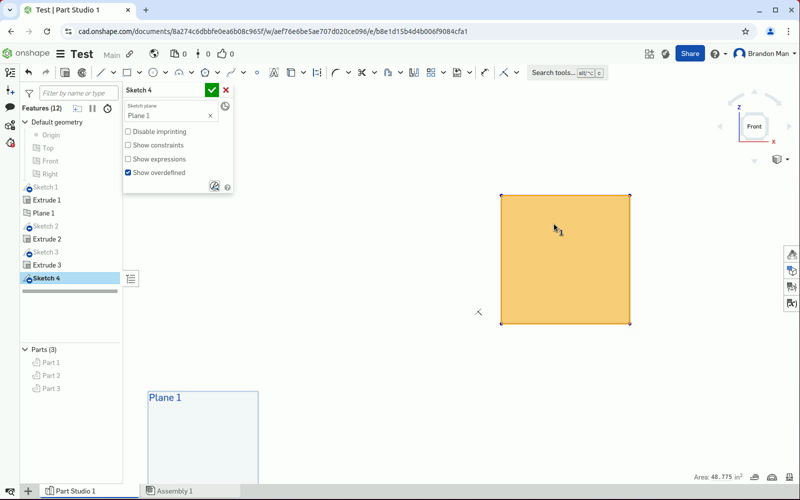
scroll(-6)
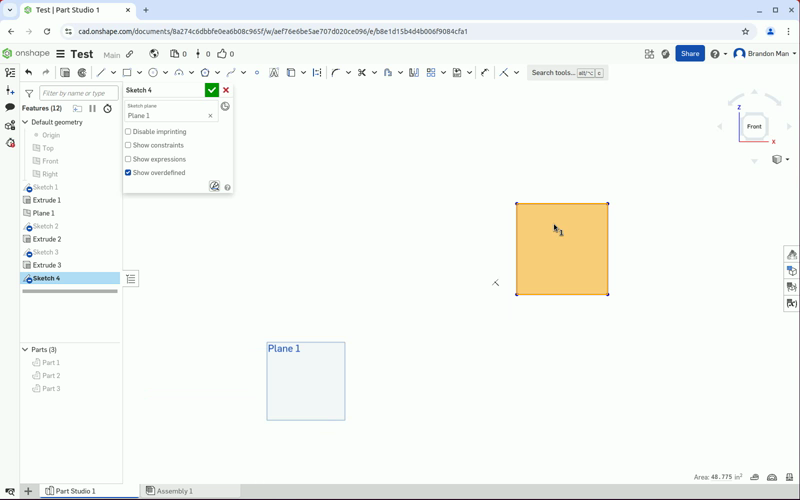
scroll(-6)
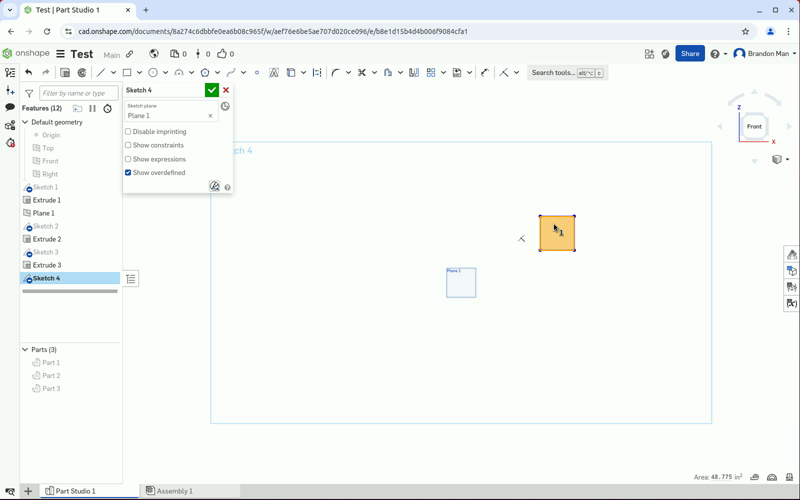
mouse_move(73, 352)
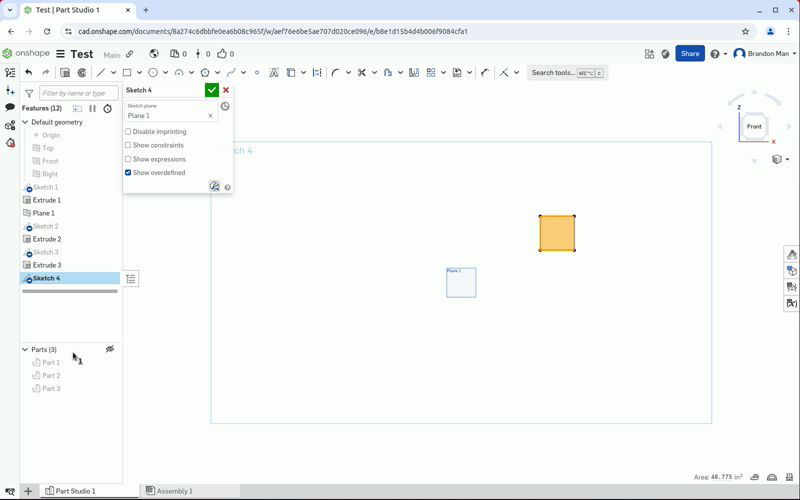
key(shift+y)
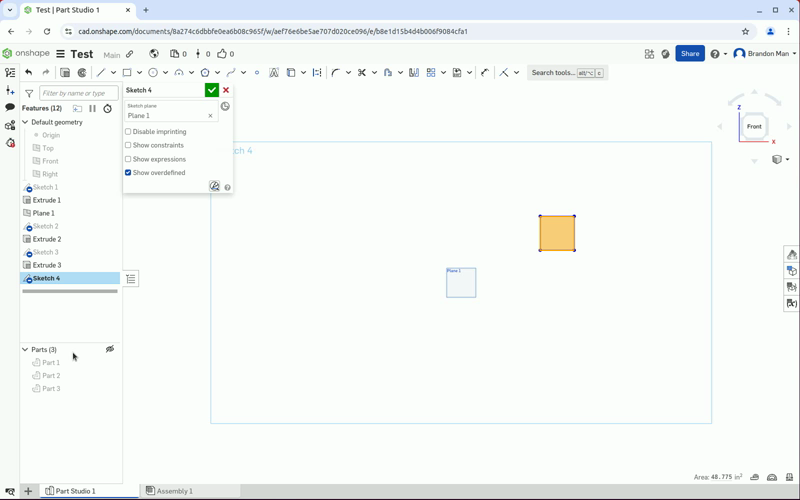
key(shift+e)
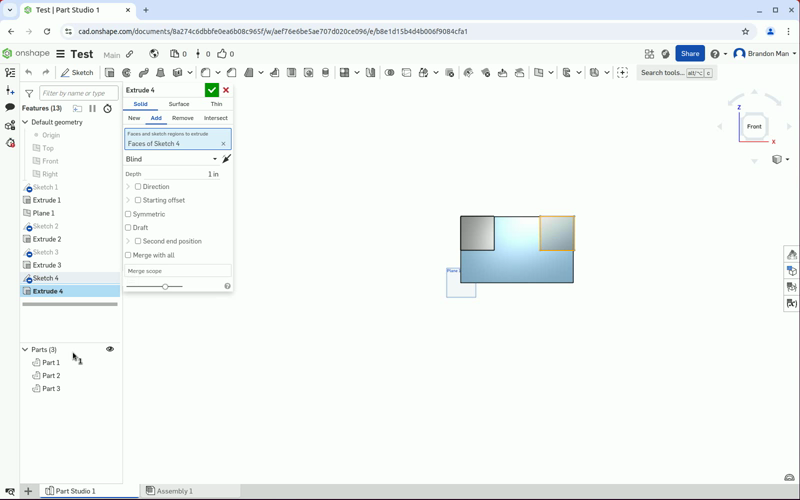
mouse_move(143, 106)
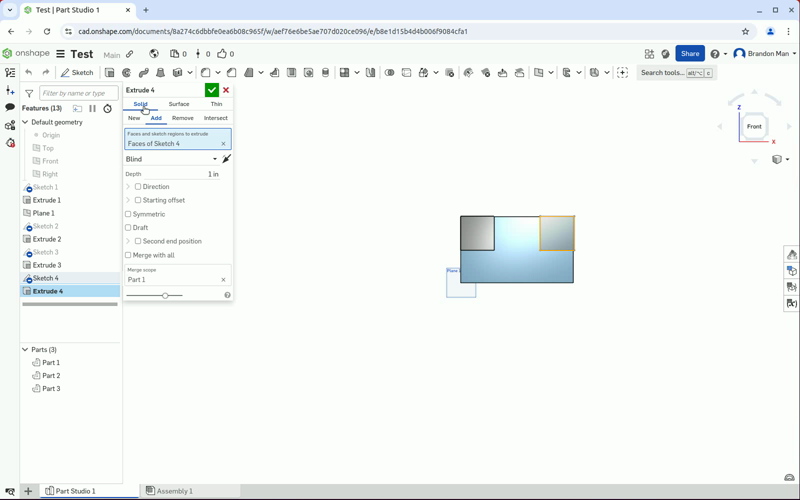
click(143, 106)
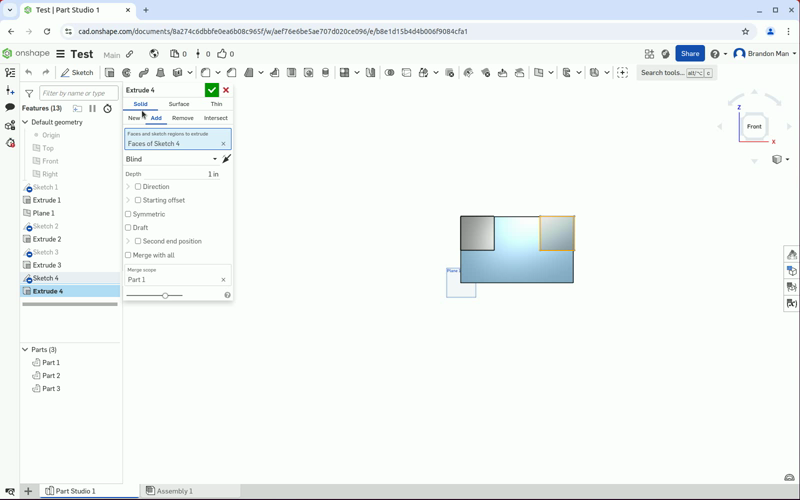
mouse_move(137, 120)
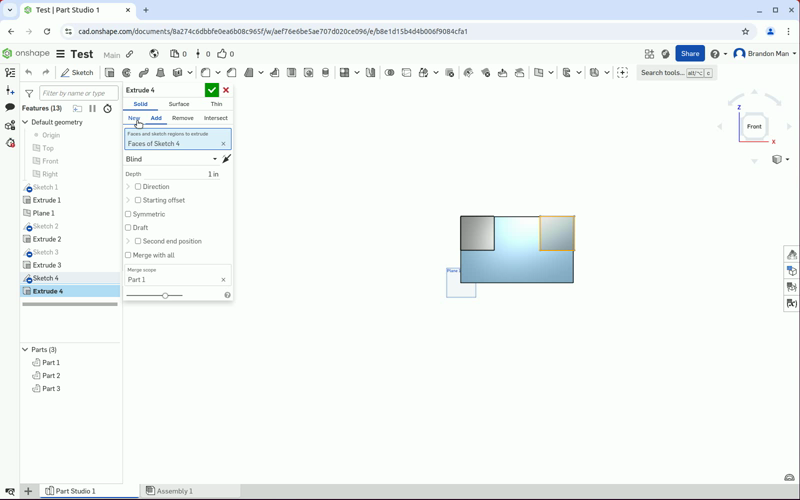
click(137, 120)
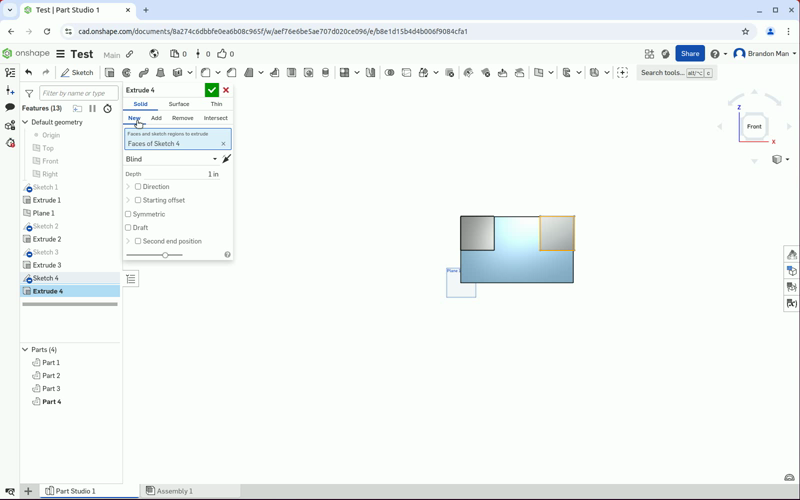
key(tab, 4)
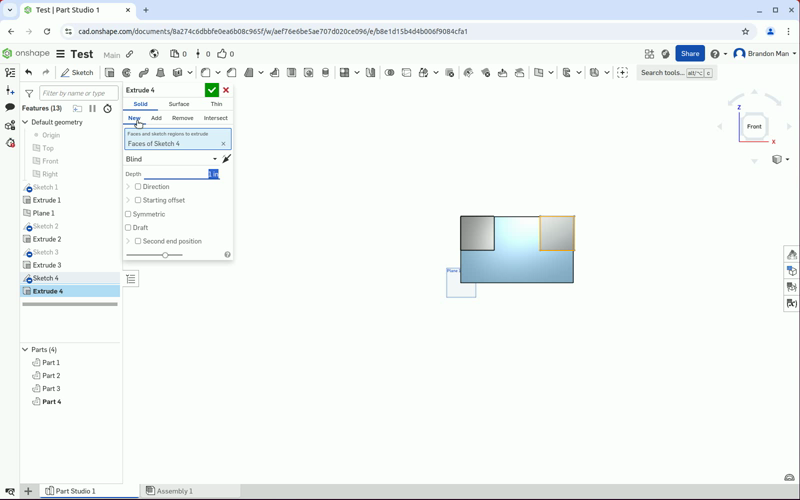
text(5.536)
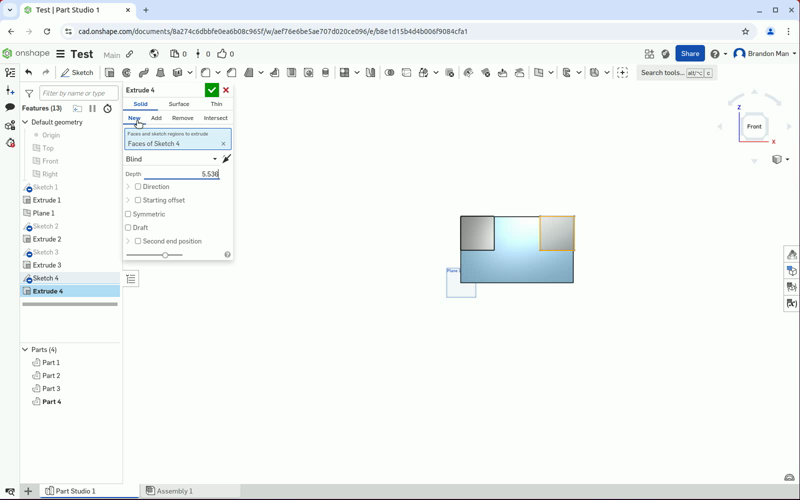
key(enter)
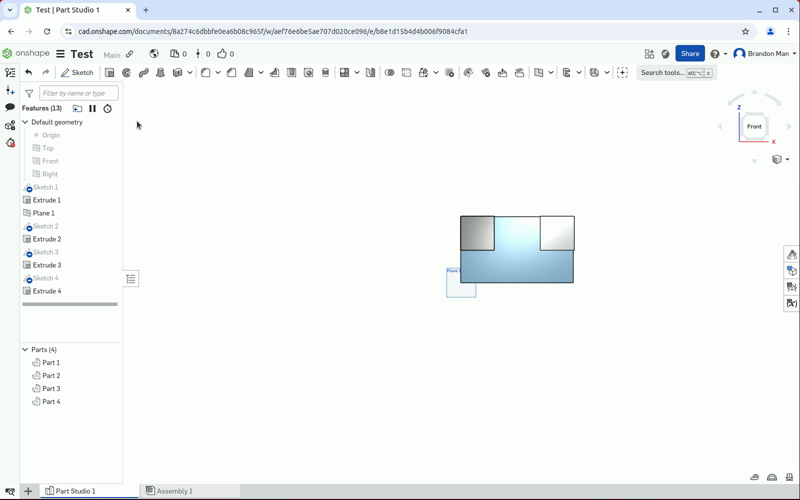
key(shift+h)
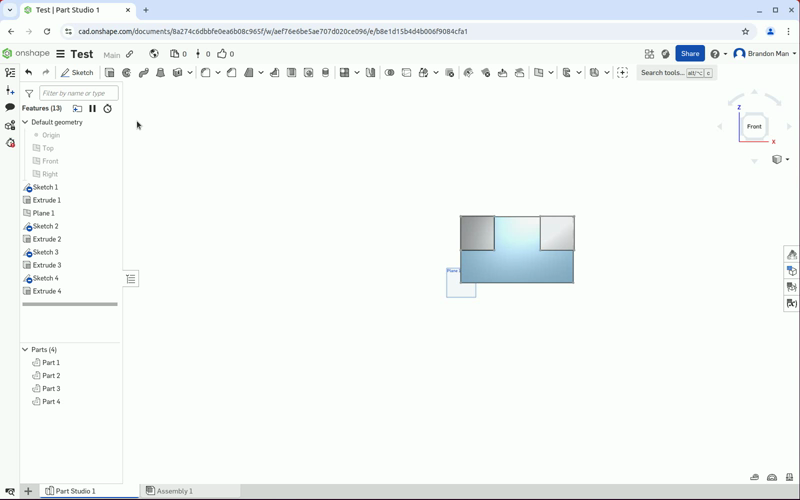
key(shift+h)
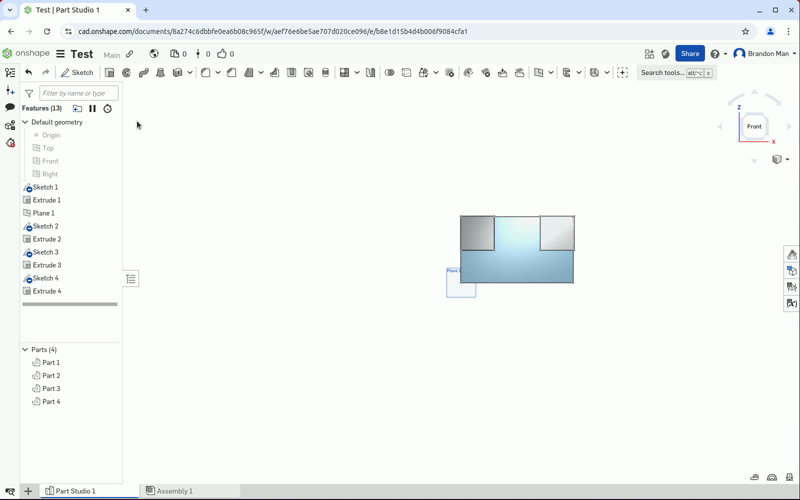
key(shift+7)
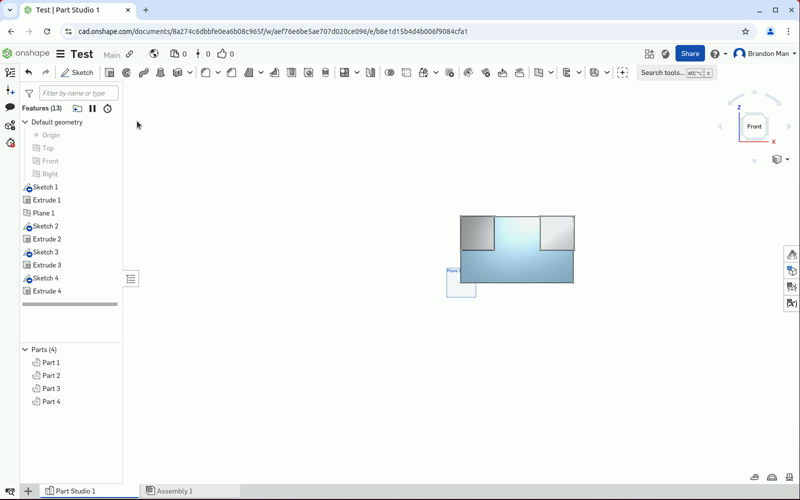
key(left, 2)
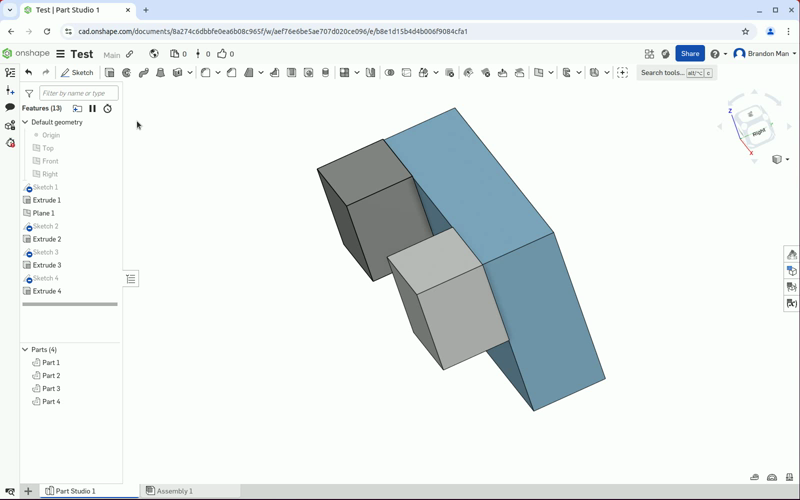
key(down, 2)
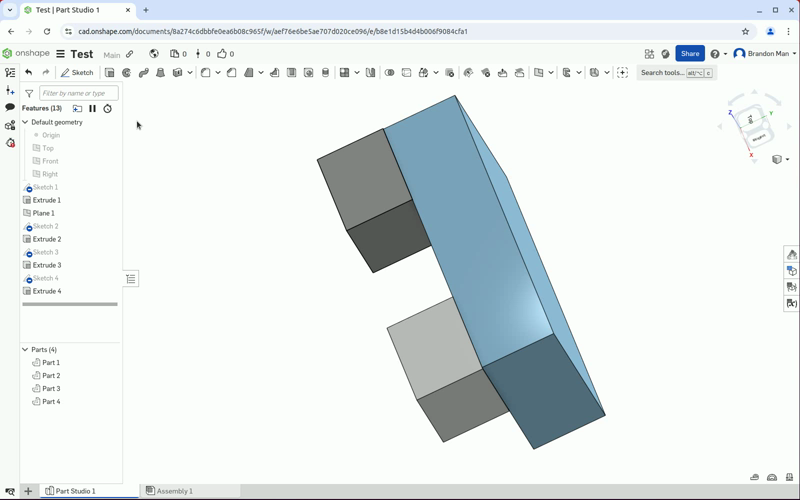
key(up, 2)
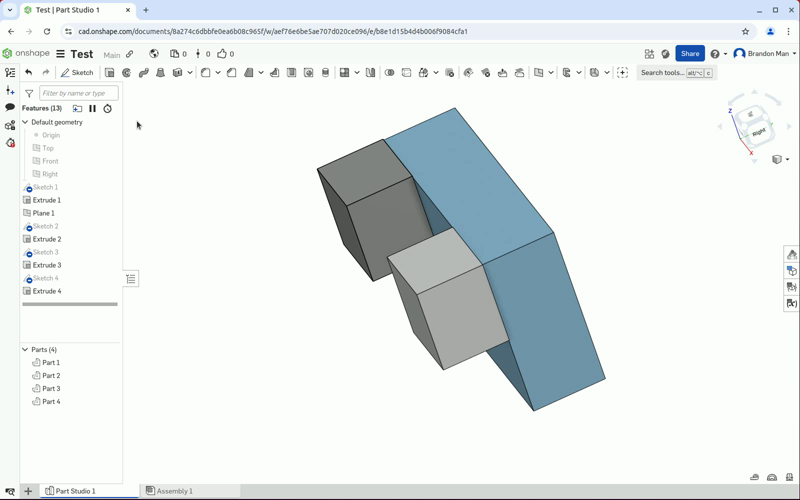
key(right, 2)
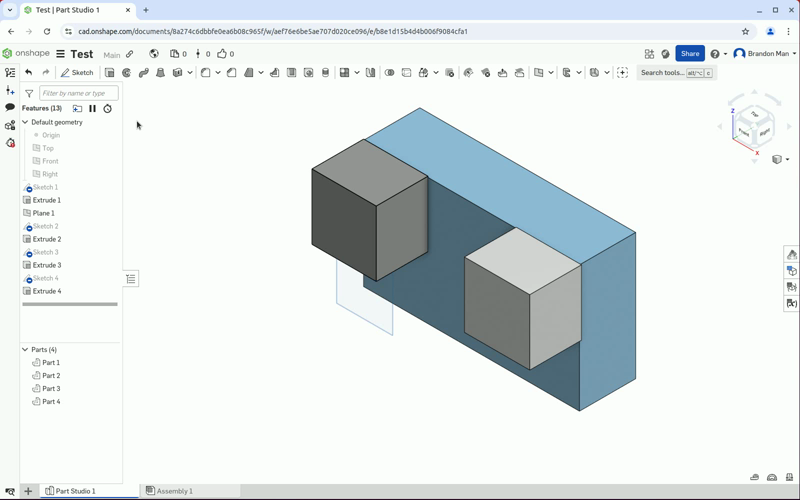
mouse_move(73, 189)
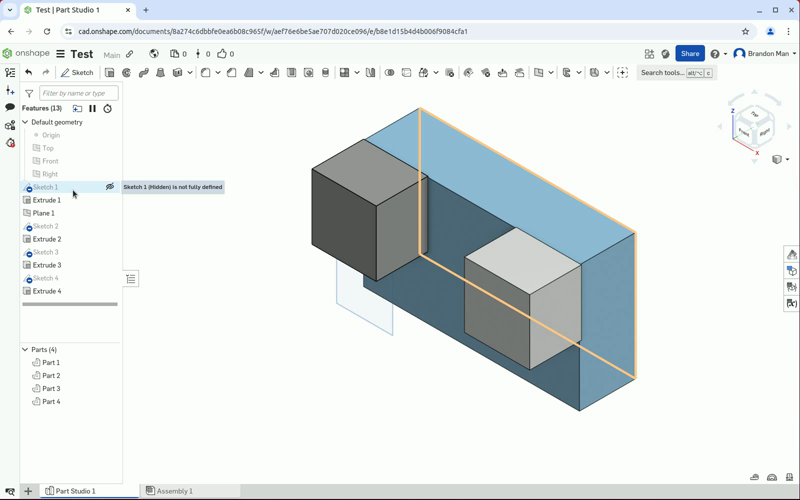
click(73, 189)